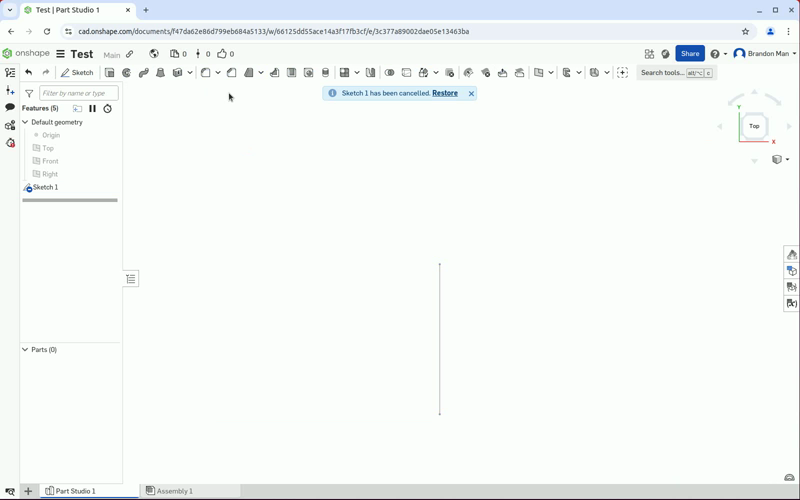
key(shift+h)
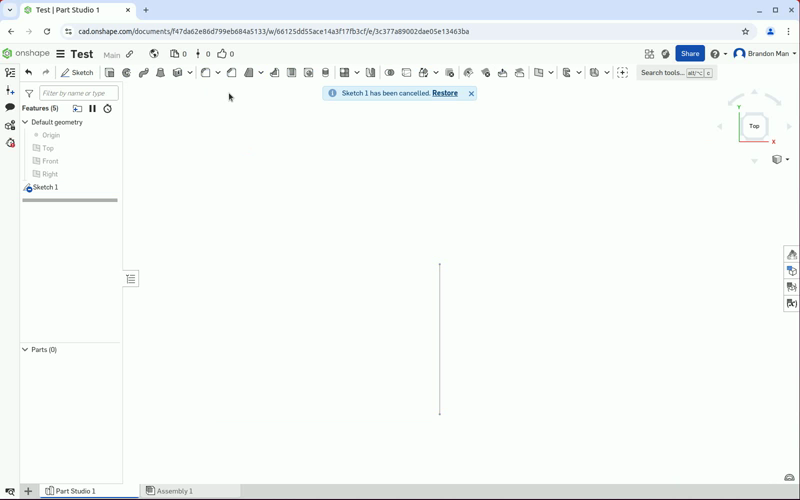
key(shift+s)
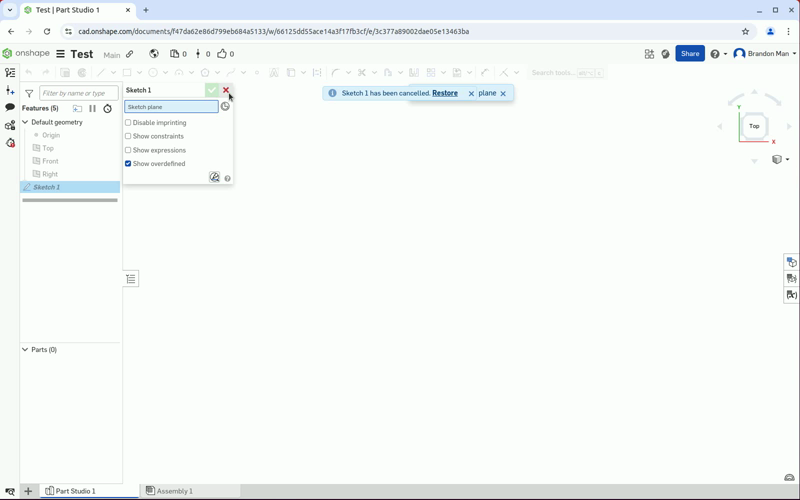
mouse_move(73, 150)
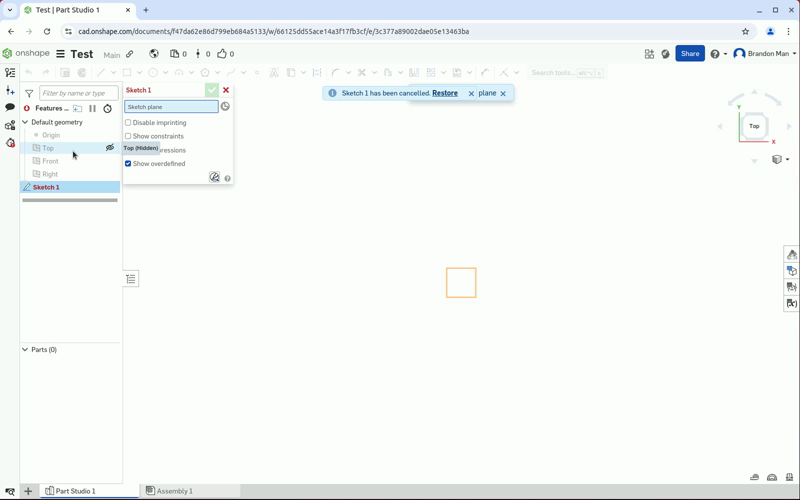
click(73, 150)
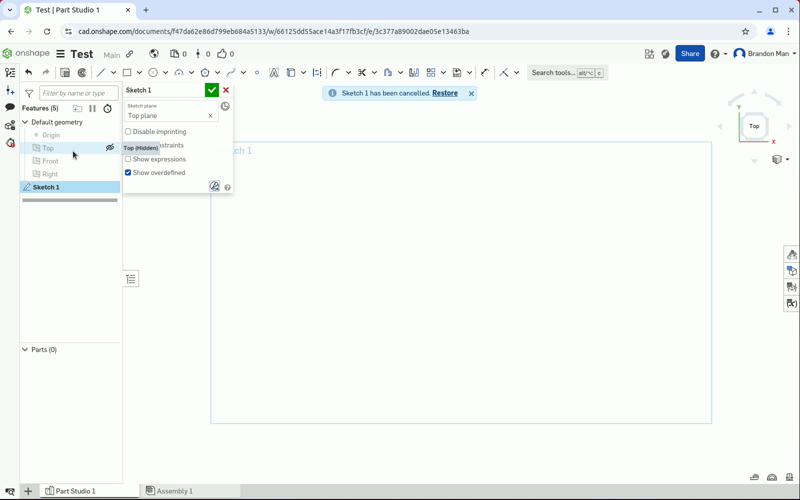
mouse_move(73, 352)
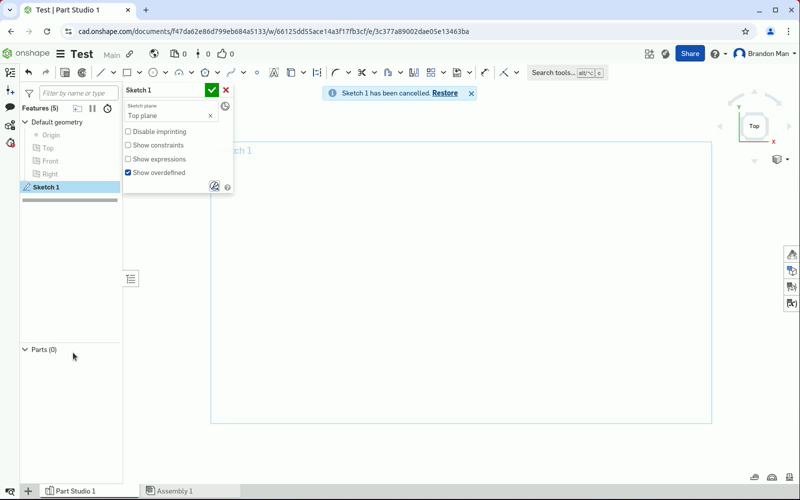
key(y)
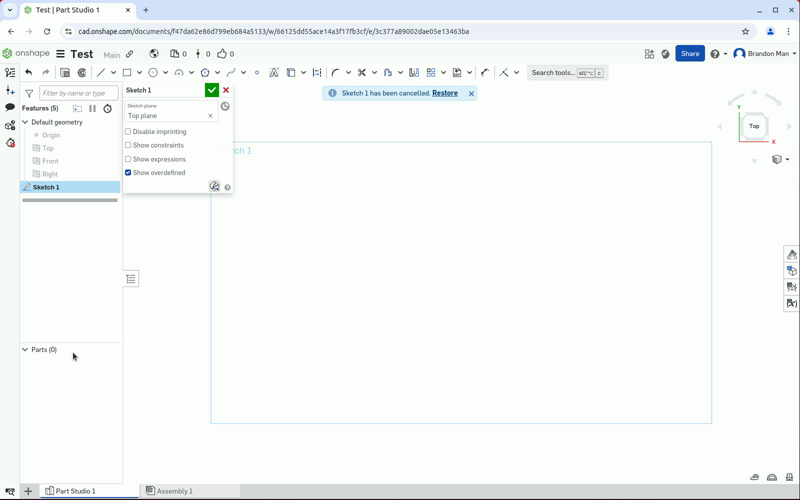
key(l)
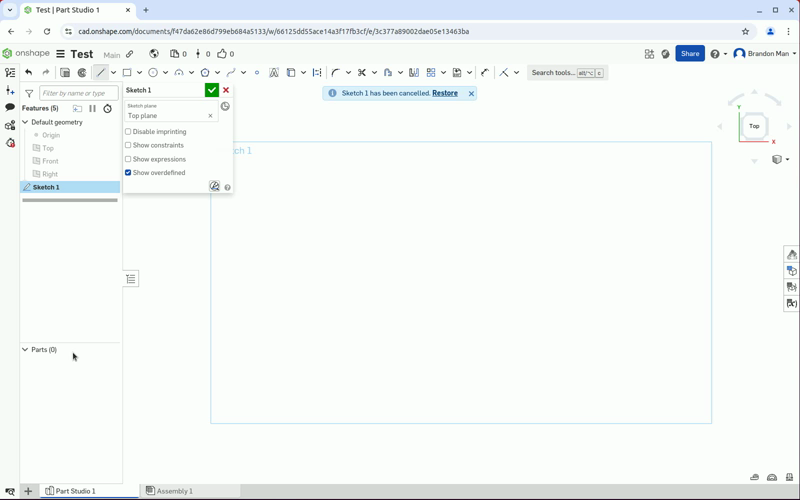
key_down(shift)
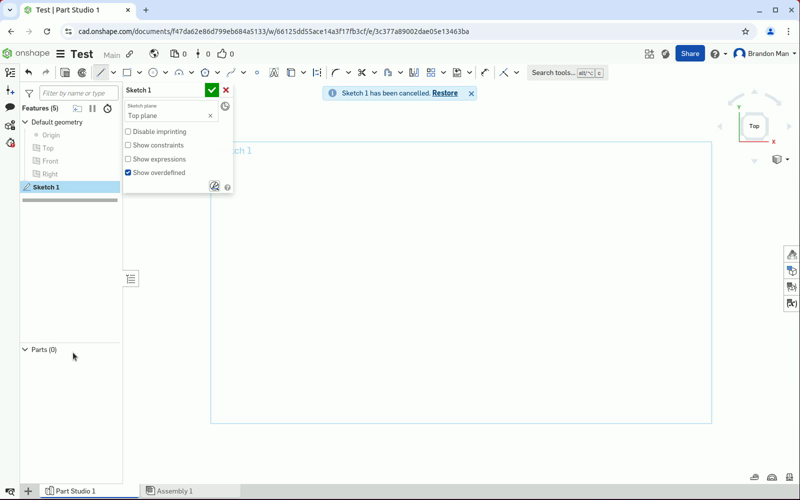
mouse_move(378, 306)
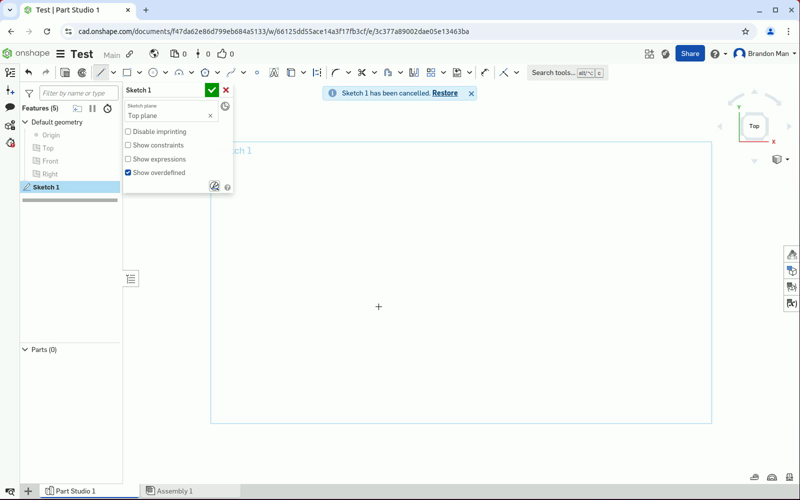
click(378, 306)
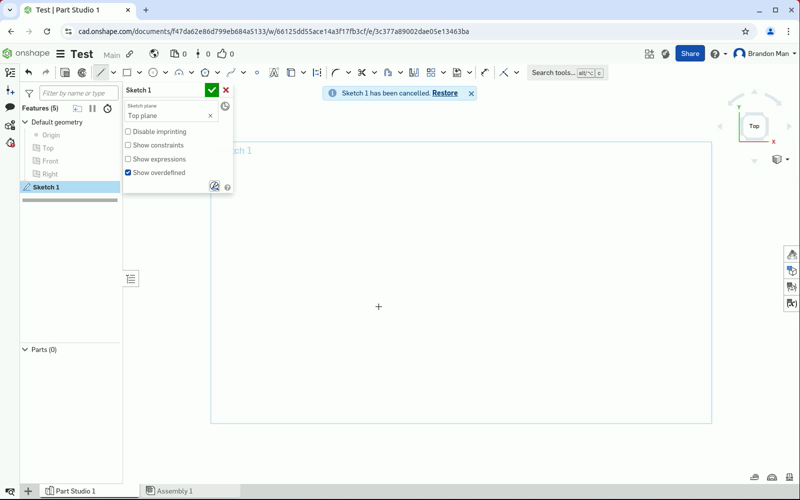
key_up(shift)
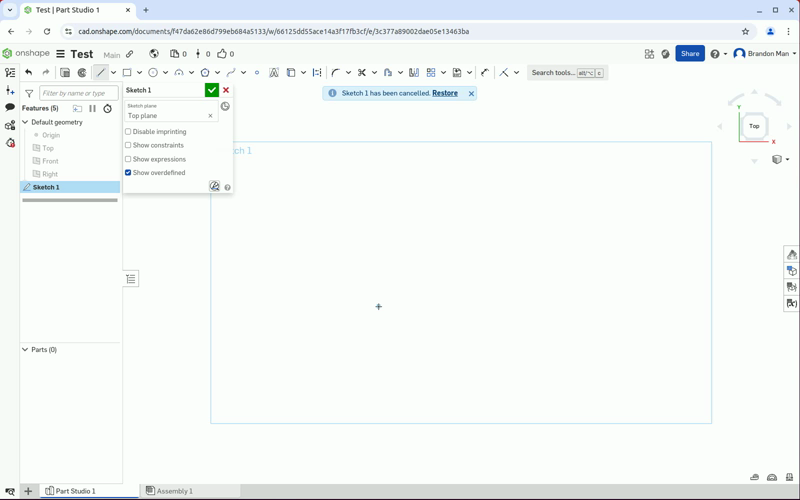
key_down(shift)
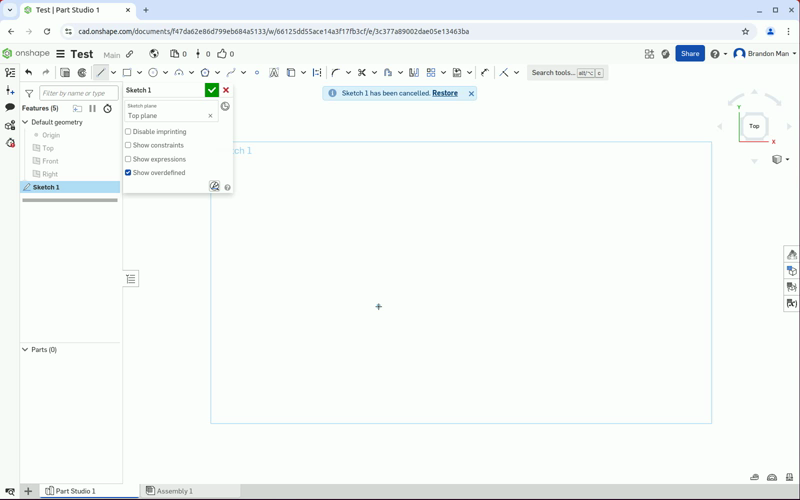
mouse_move(570, 306)
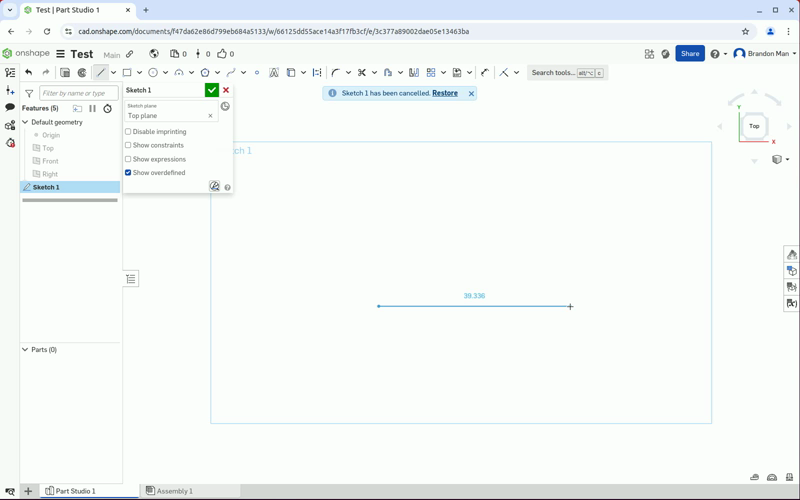
click(570, 306)
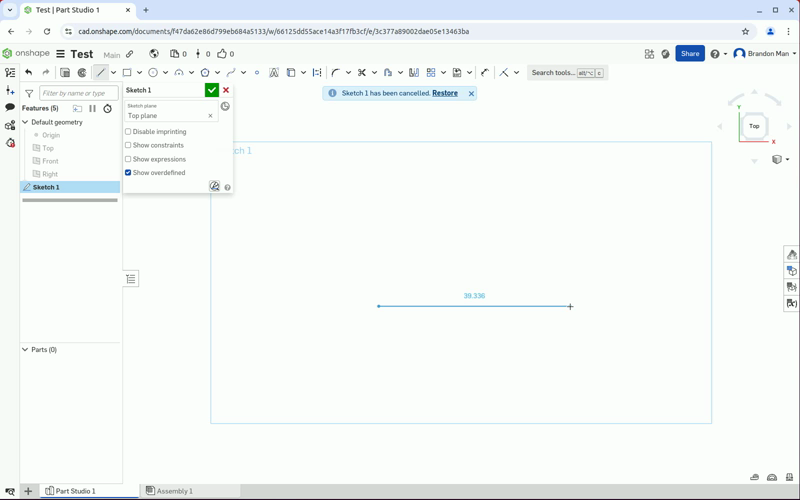
key_up(shift)
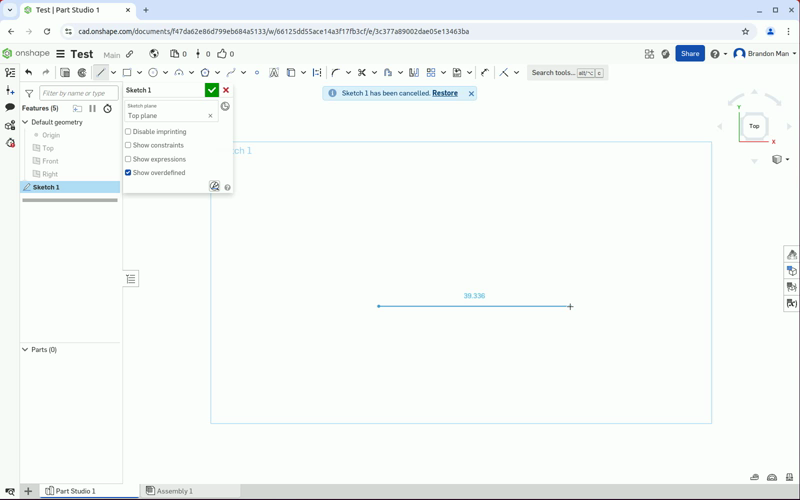
key_down(shift)
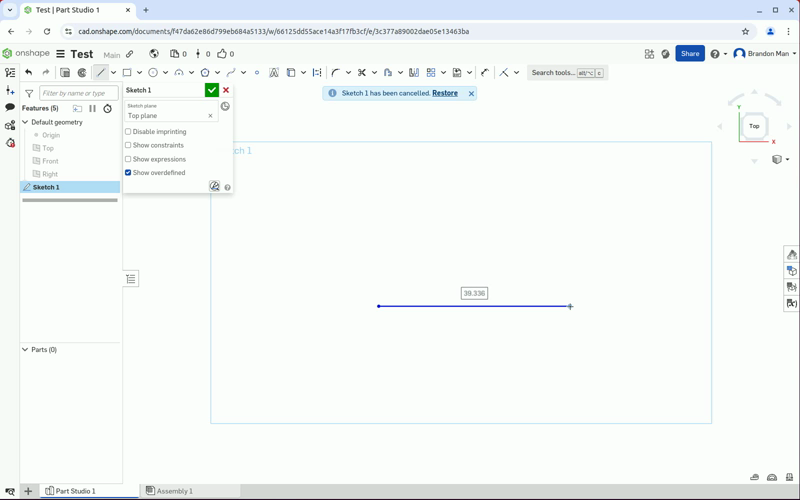
mouse_move(570, 207)
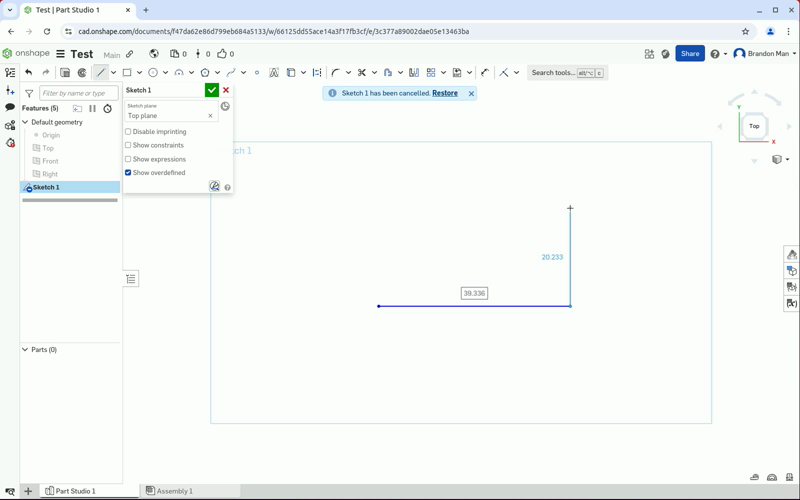
click(570, 207)
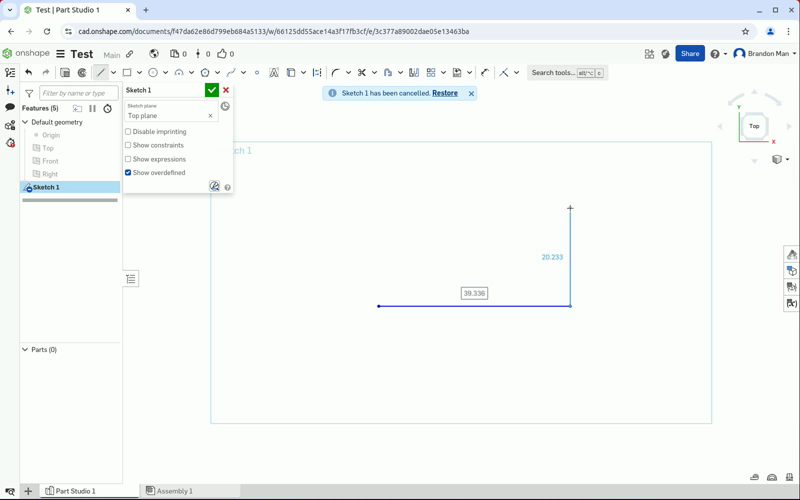
key_up(shift)
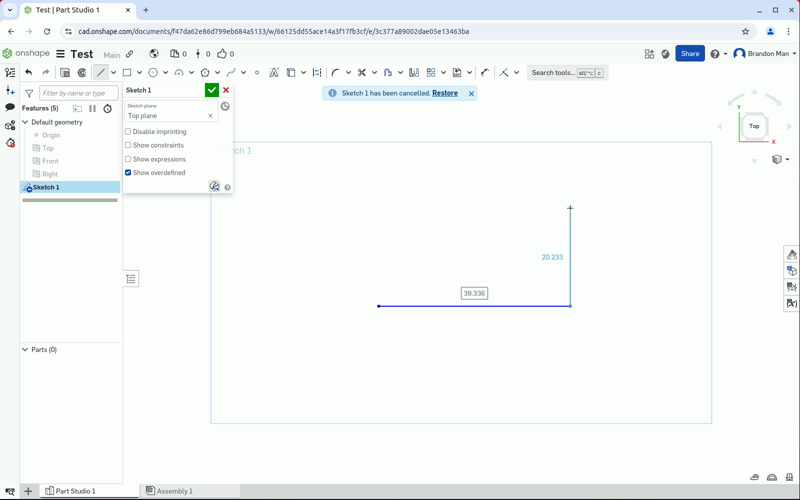
key_down(shift)
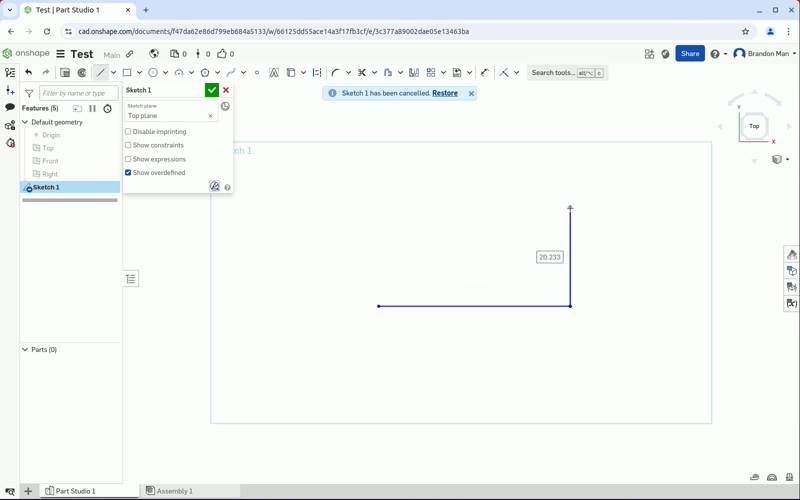
mouse_move(378, 207)
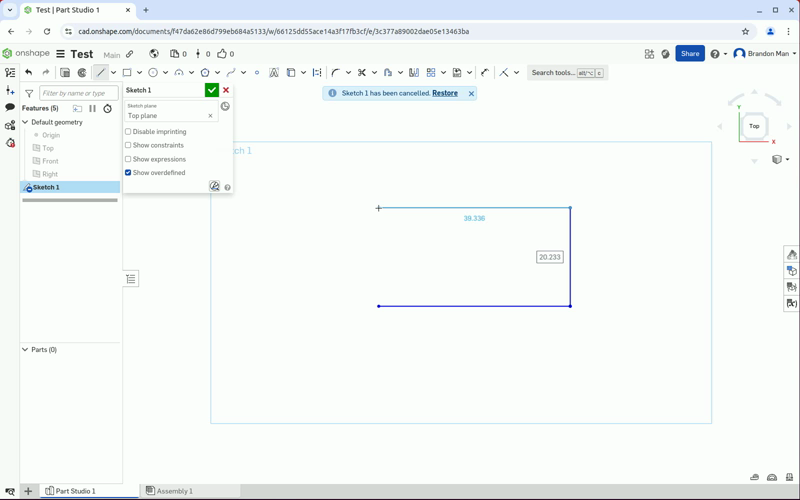
click(378, 207)
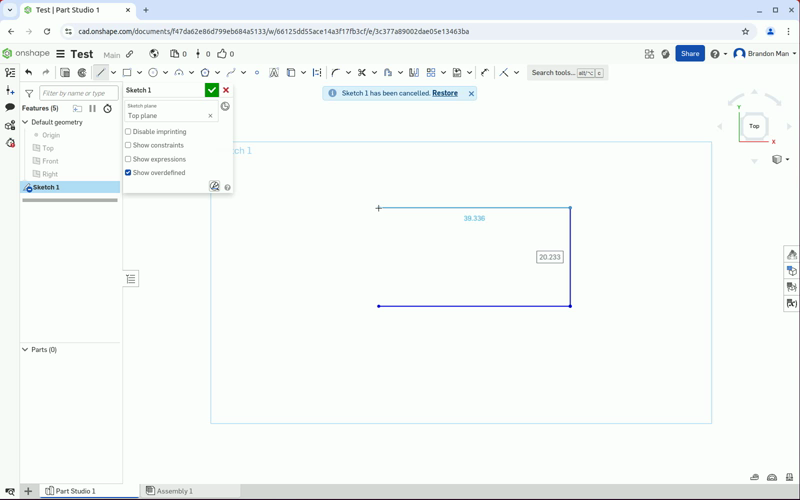
key_up(shift)
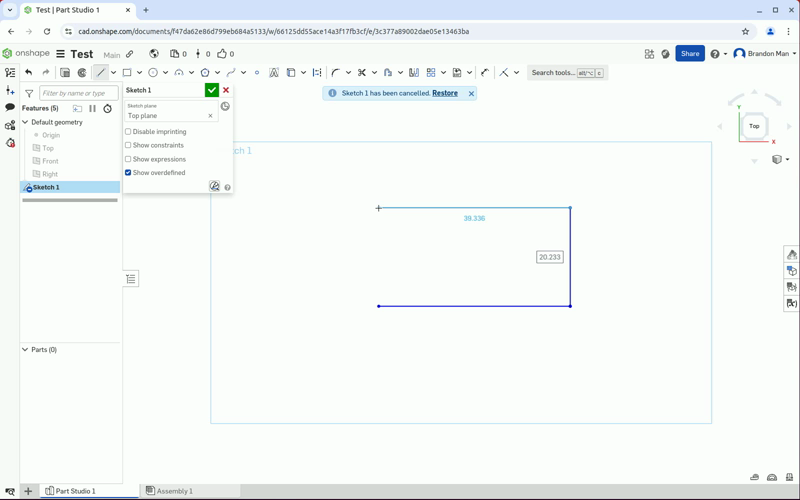
key_down(shift)
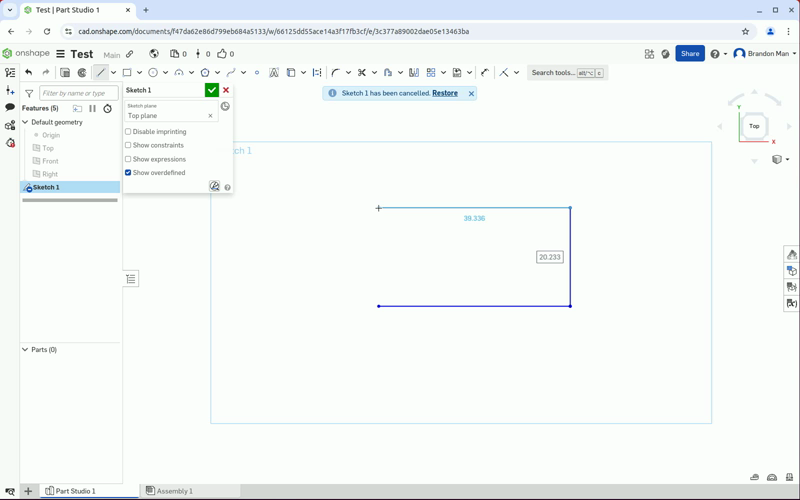
mouse_move(378, 306)
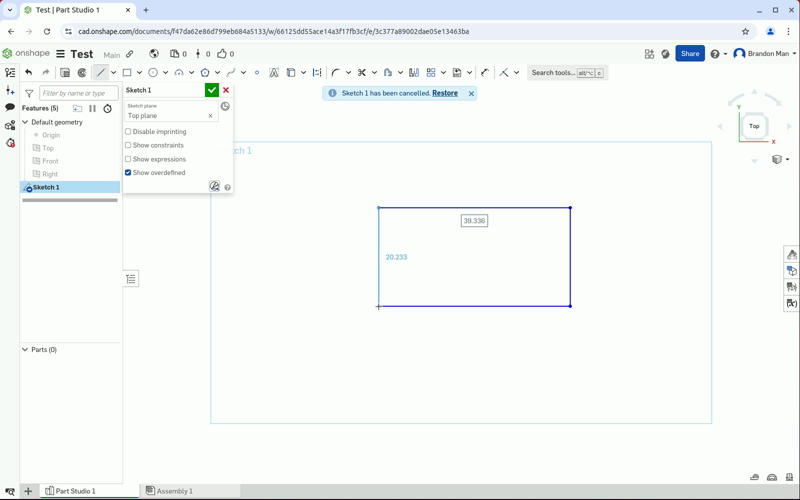
key_up(shift)
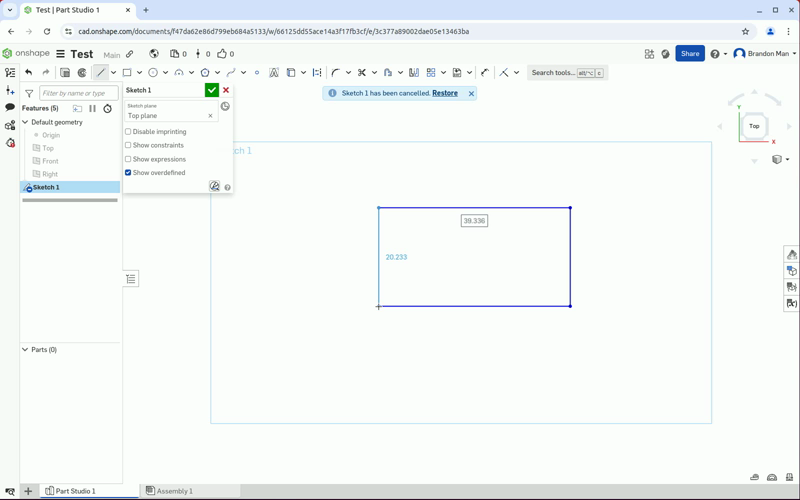
click(378, 306)
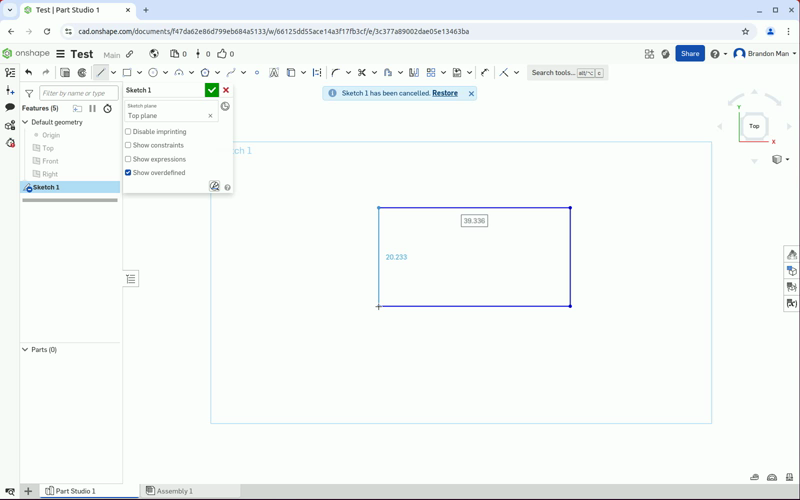
key(esc)
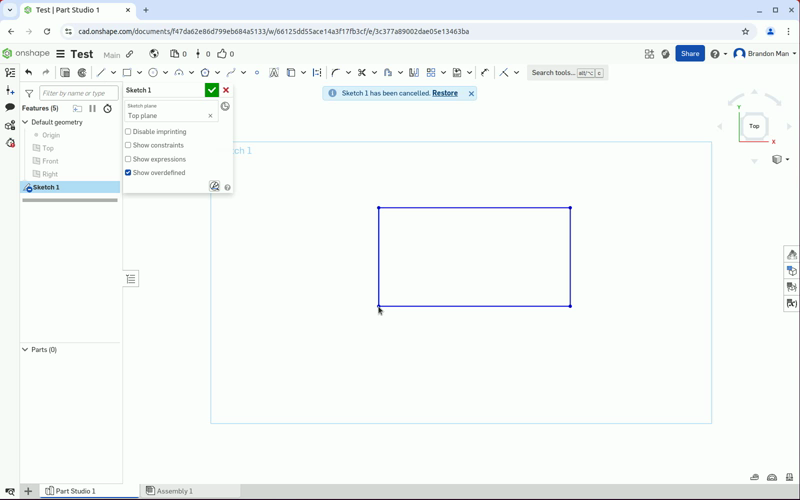
mouse_move(431, 247)
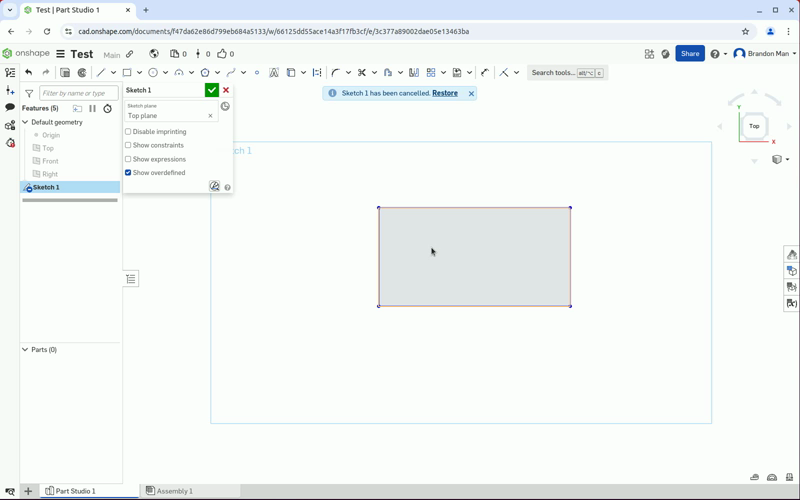
click(431, 247)
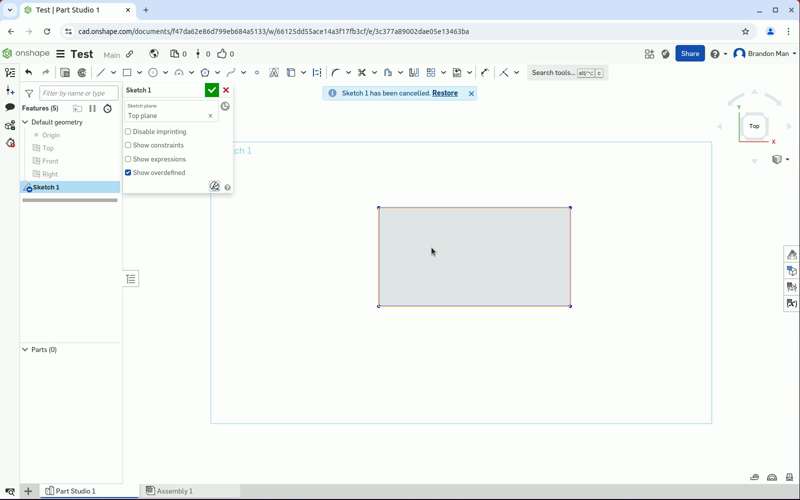
mouse_move(73, 352)
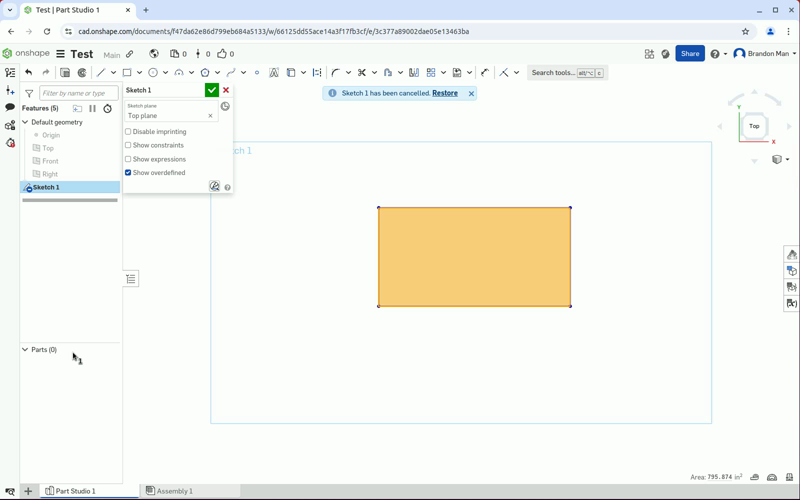
key(shift+y)
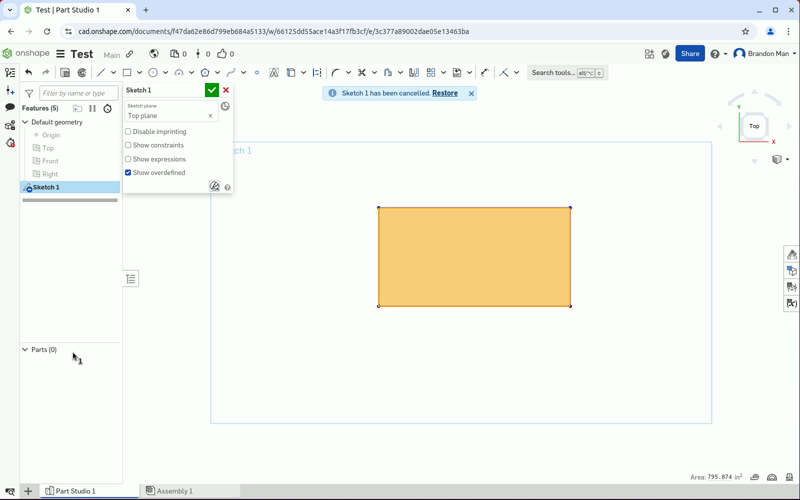
key(shift+e)
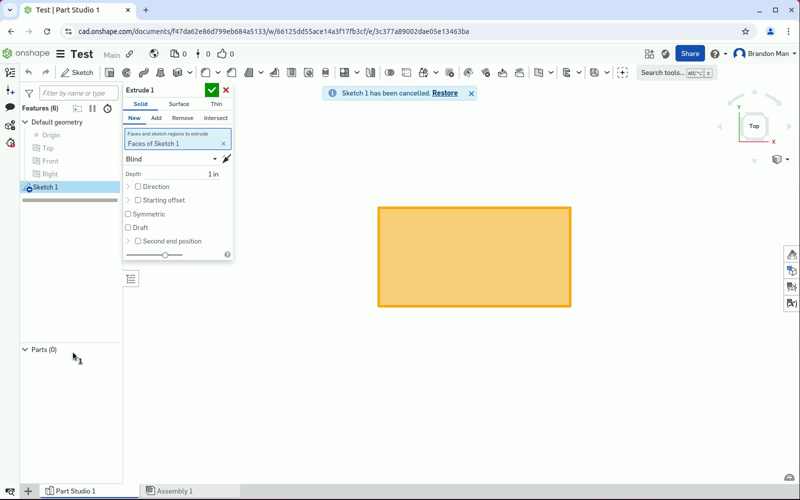
mouse_move(143, 106)
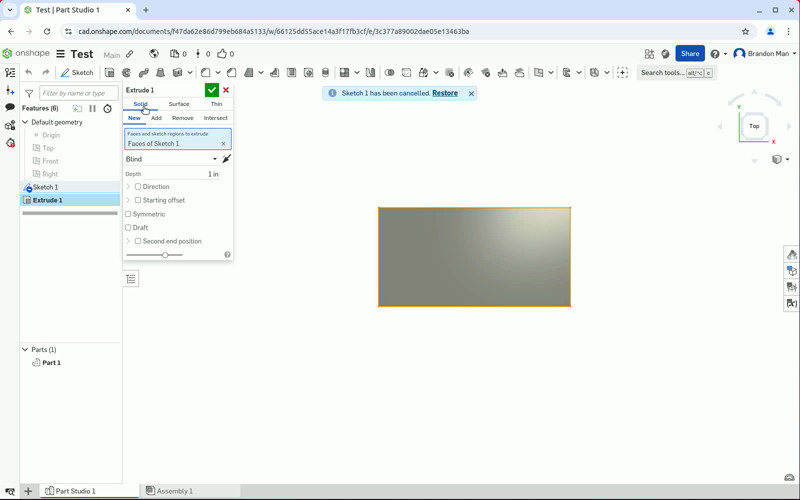
click(143, 106)
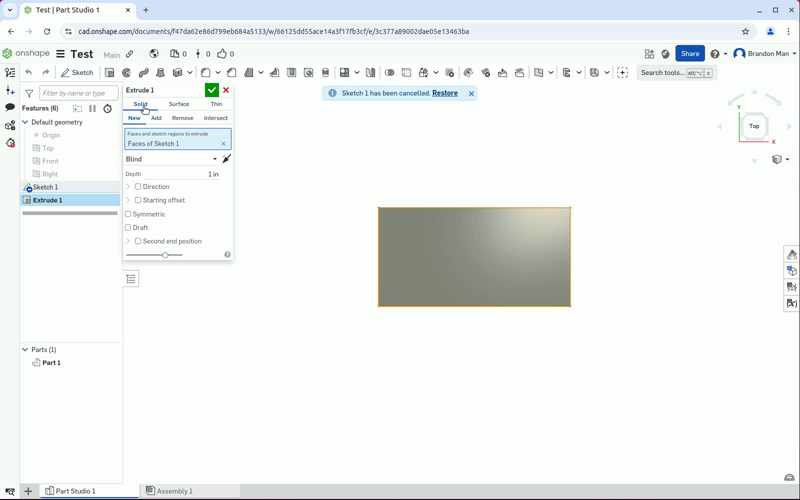
mouse_move(137, 120)
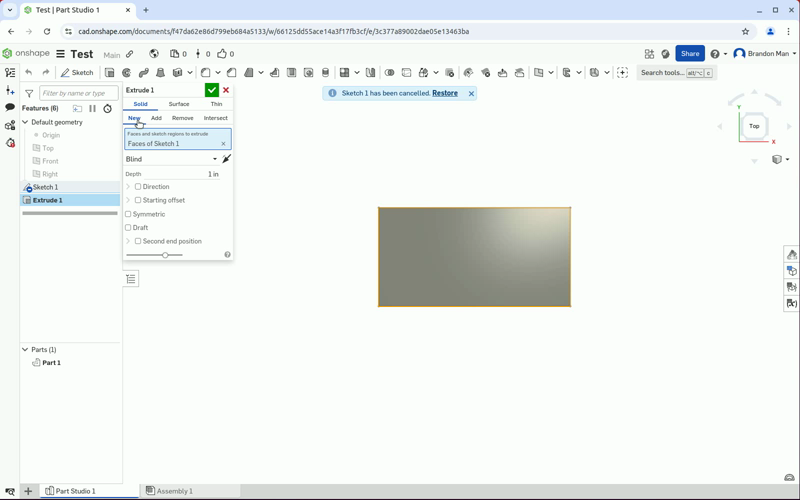
click(137, 120)
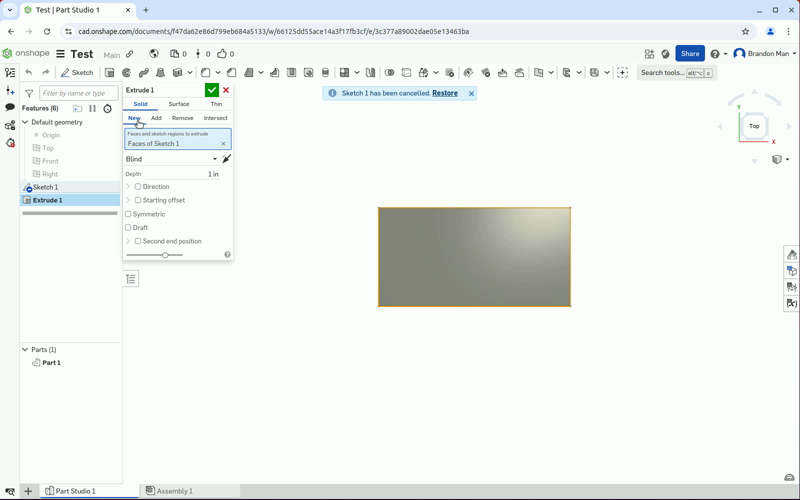
key(tab, 4)
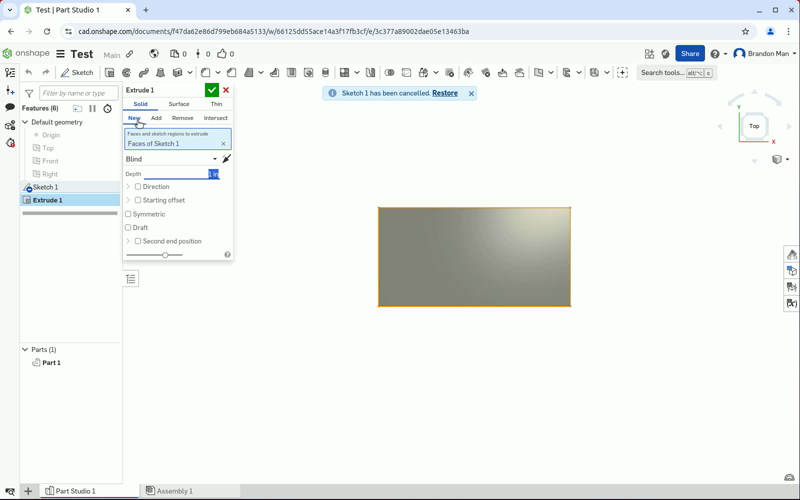
text(0.963)
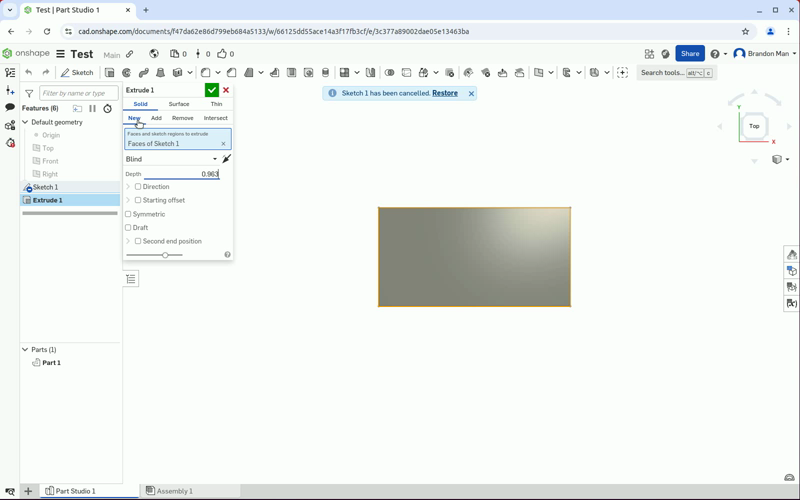
key(enter)
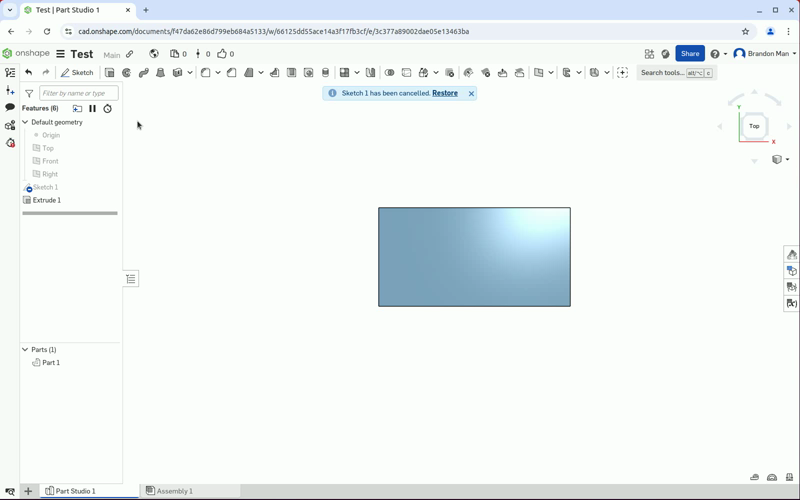
key(shift+h)
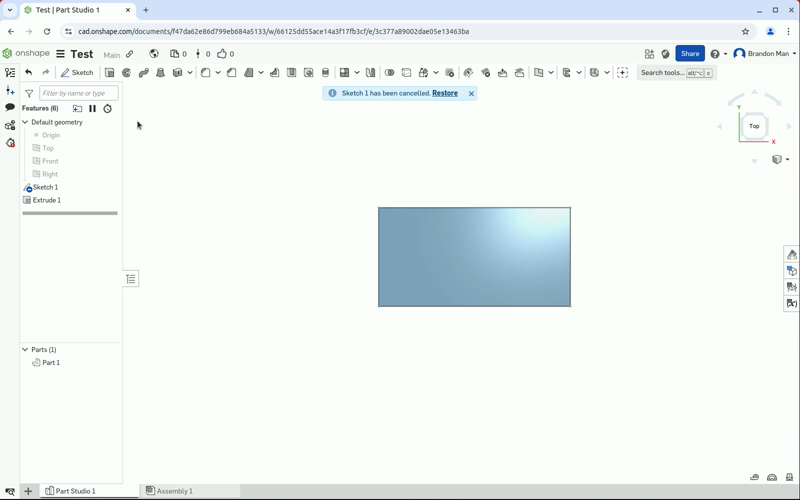
key(shift+h)
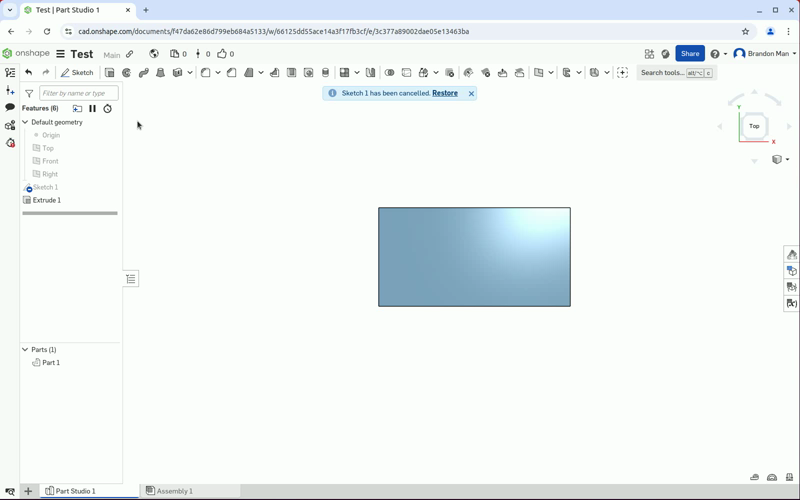
mouse_move(73, 189)
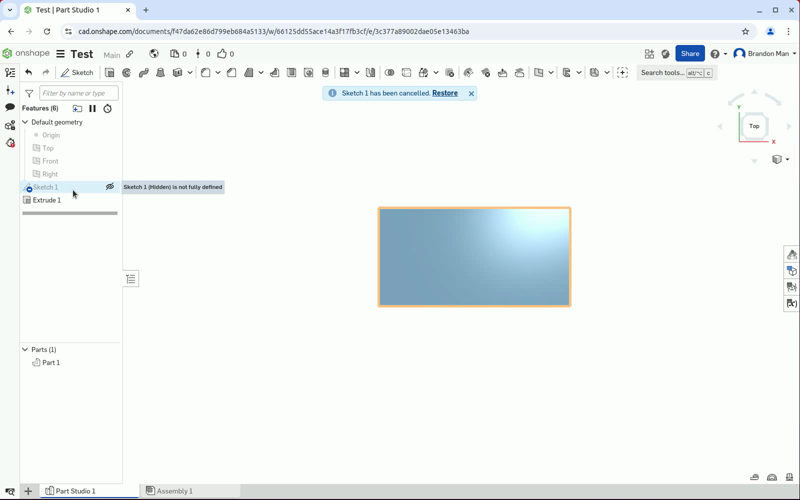
click(73, 189)
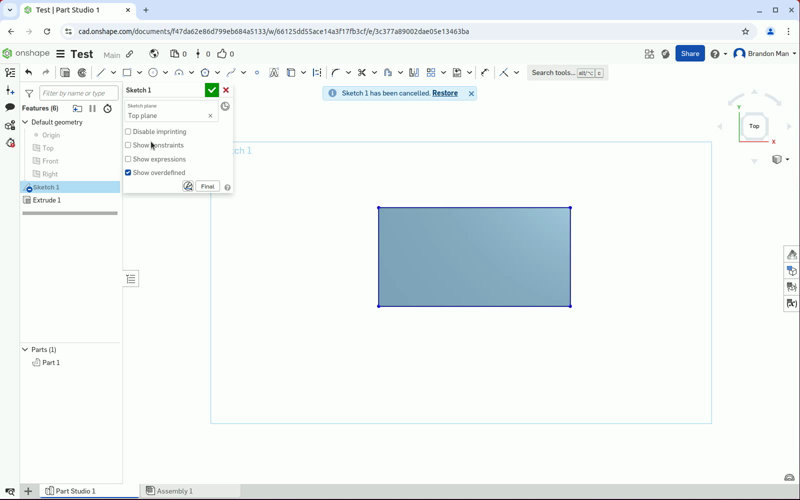
mouse_move(229, 92)
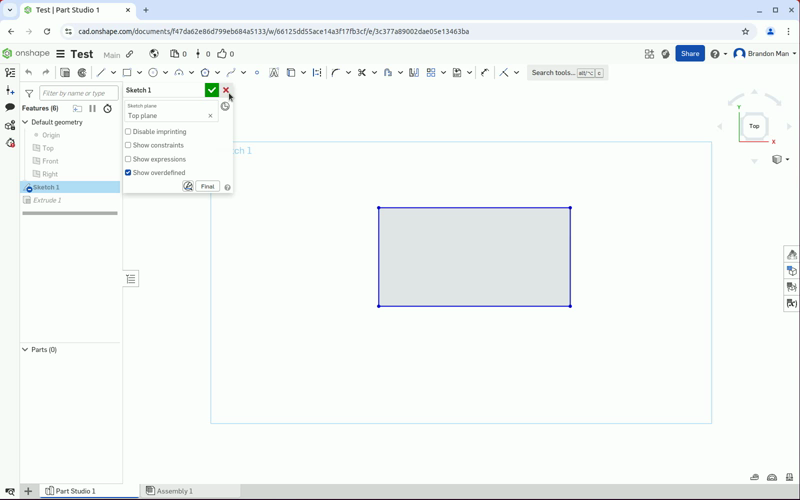
click(229, 92)
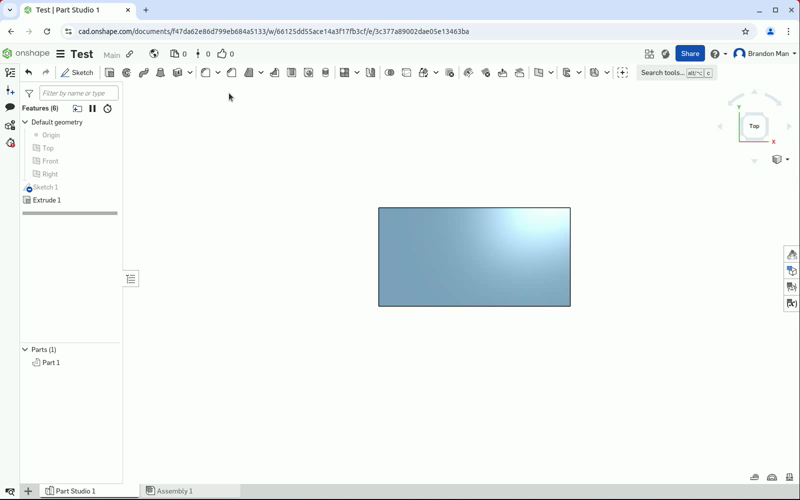
mouse_move(73, 352)
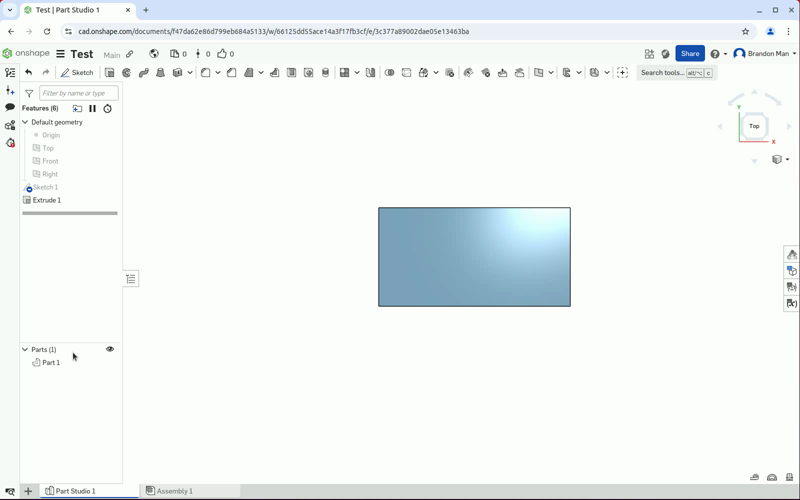
key(y)
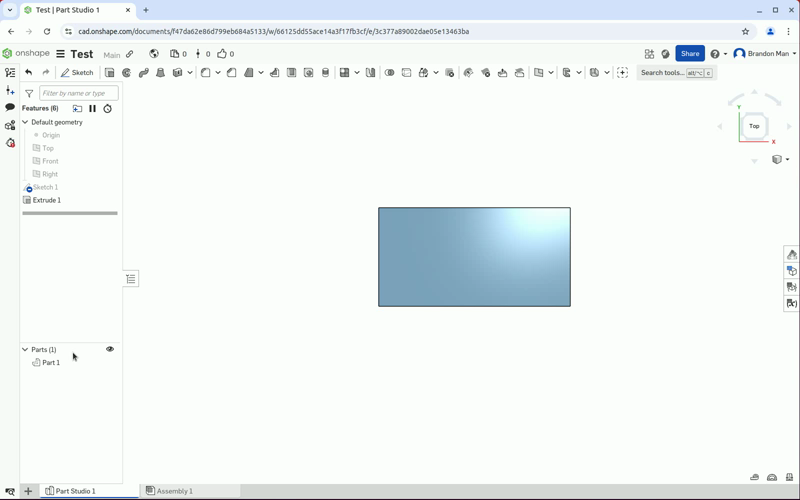
key(shift+p)
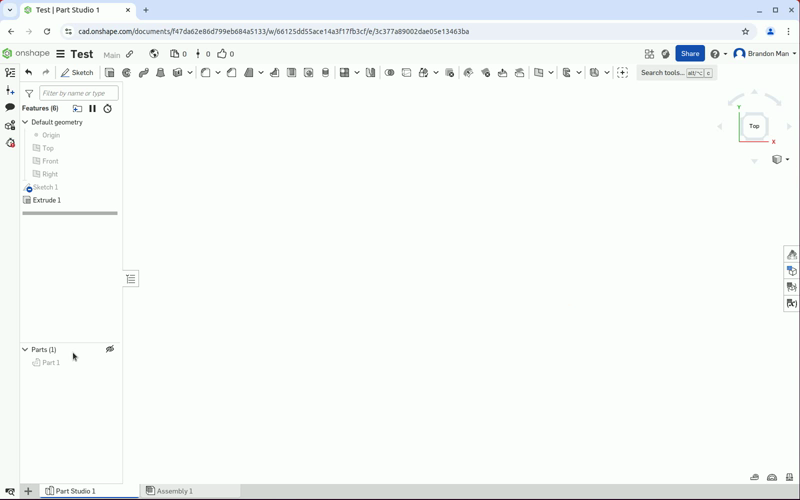
key(space)
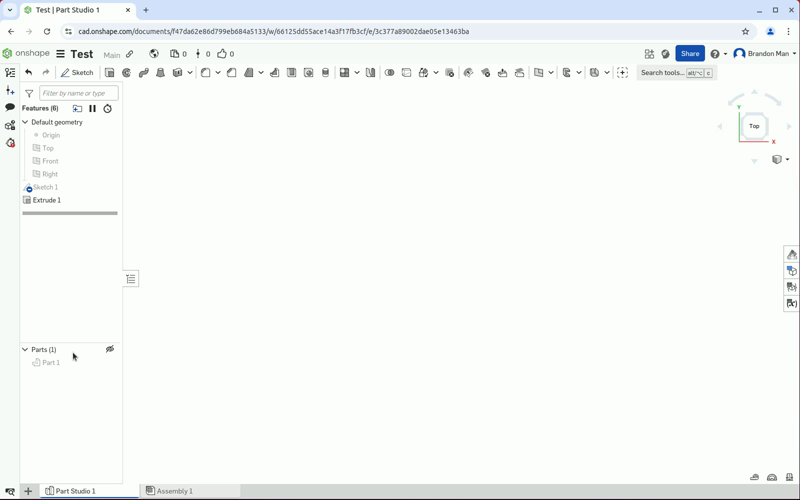
key_down(shift)
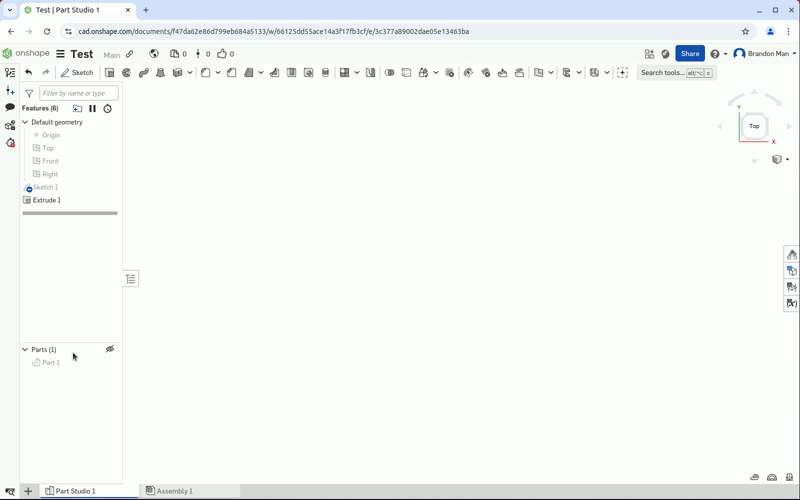
key(up)
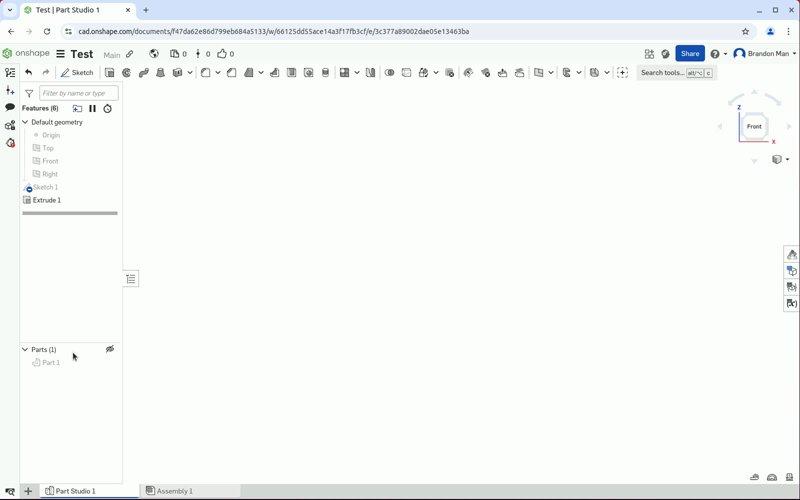
key_up(shift)
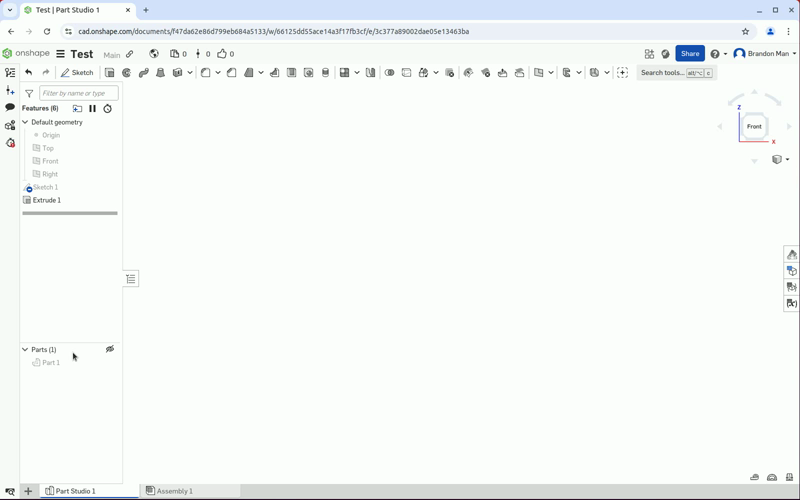
key(space)
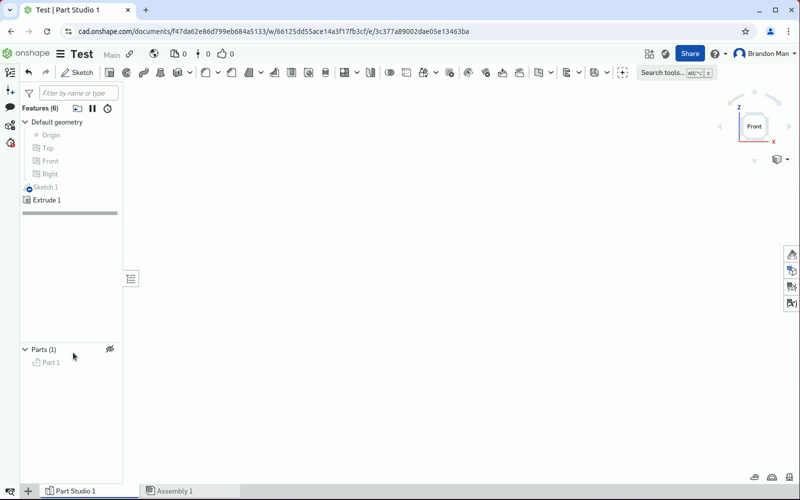
key_down(shift)
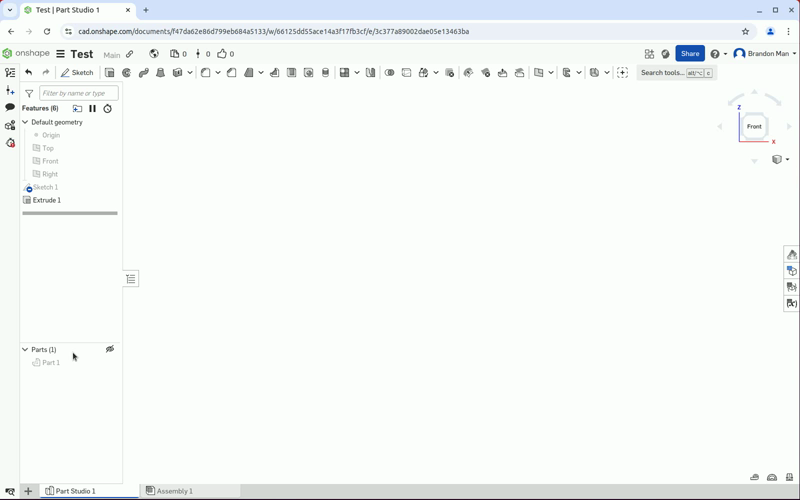
key(left)
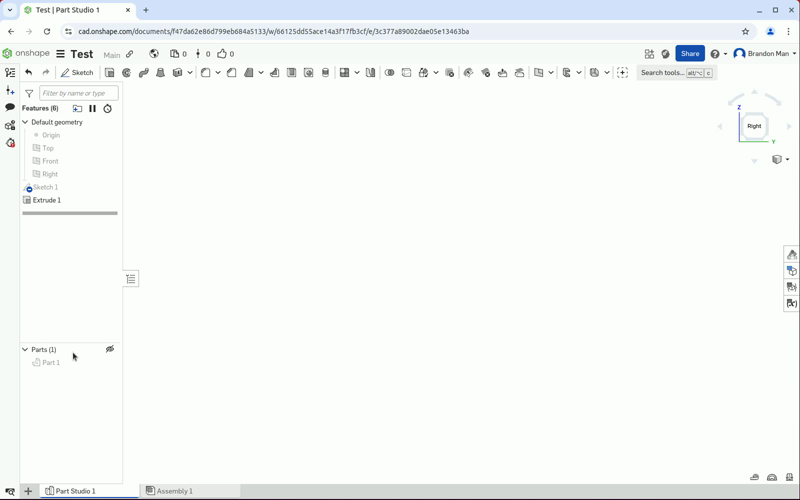
key_up(shift)
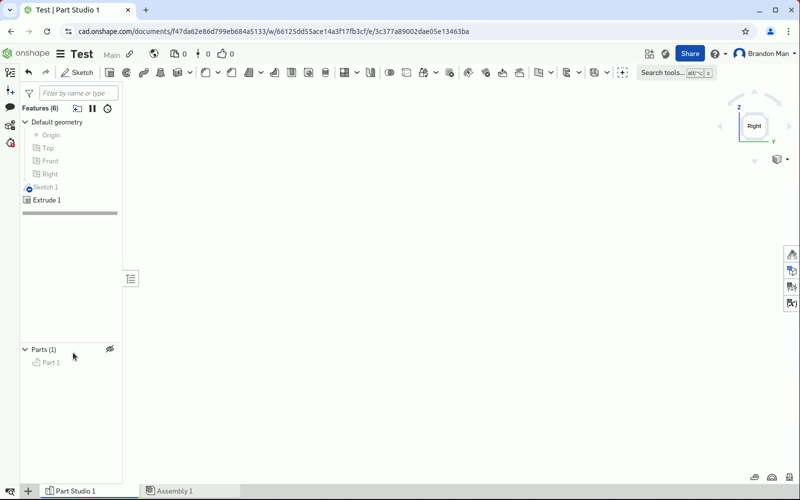
mouse_move(73, 352)
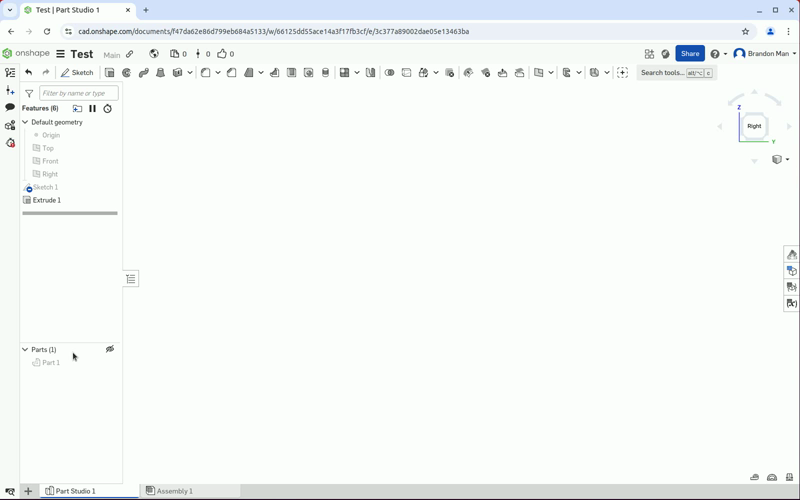
key(shift+y)
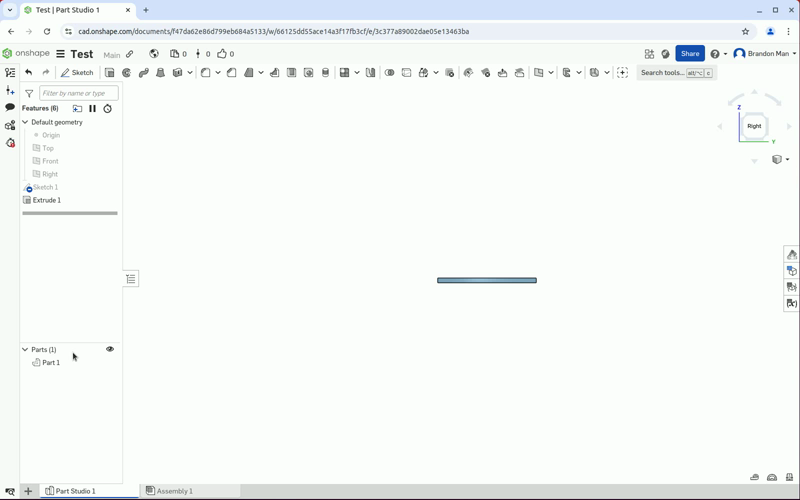
mouse_move(541, 75)
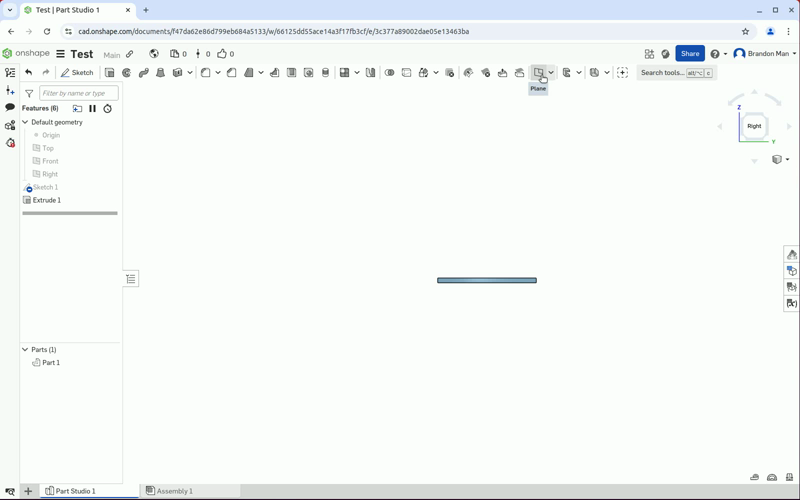
click(541, 75)
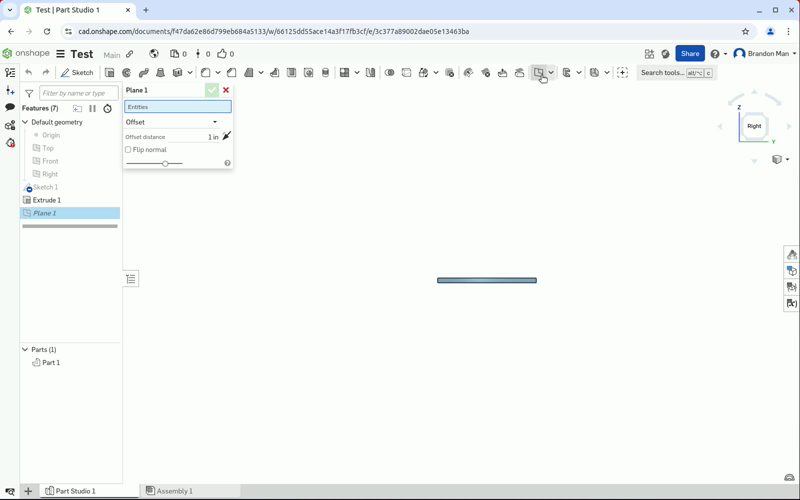
mouse_move(73, 176)
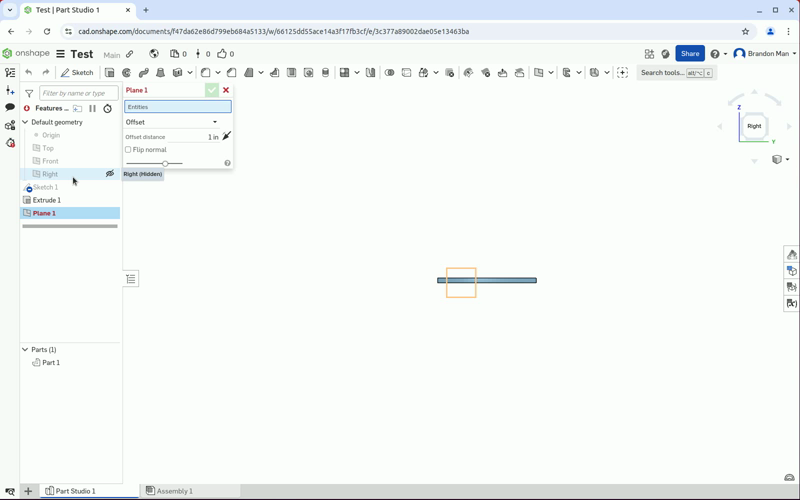
click(73, 176)
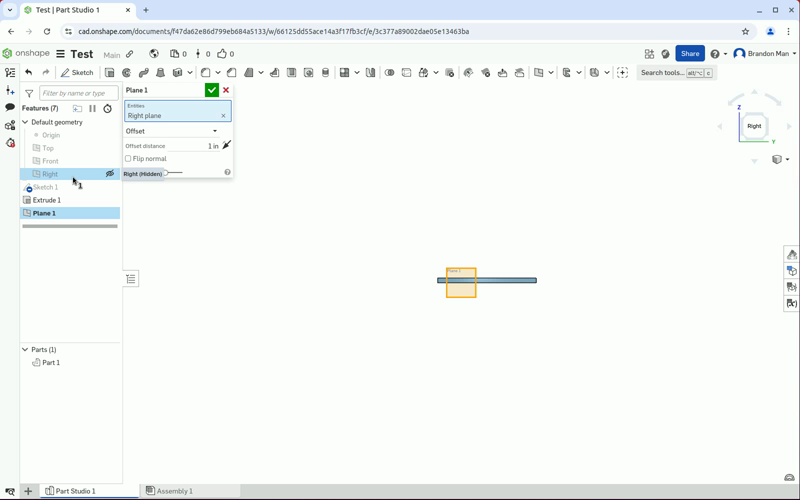
key(tab, 2)
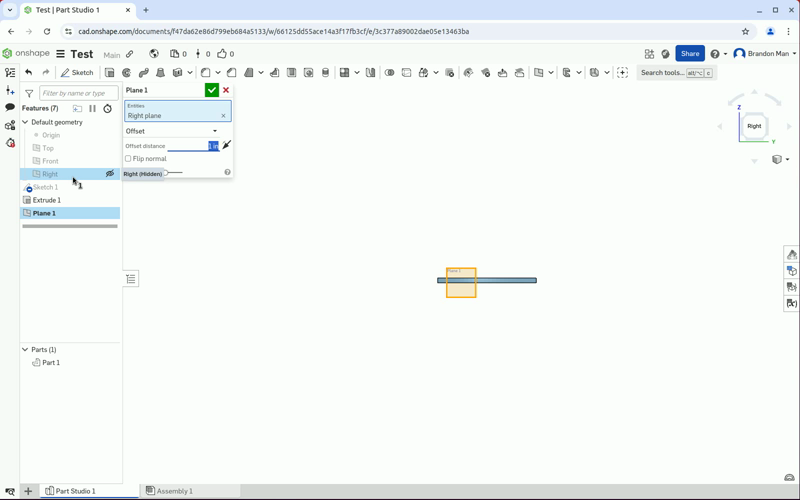
text(16.854)
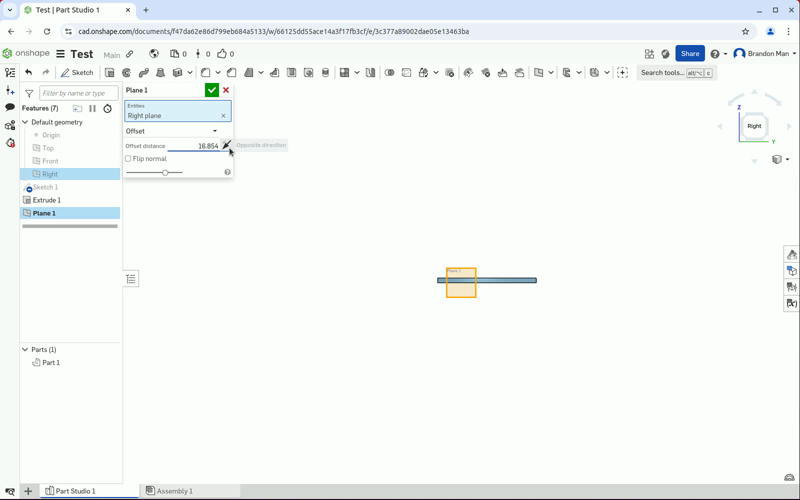
mouse_move(229, 147)
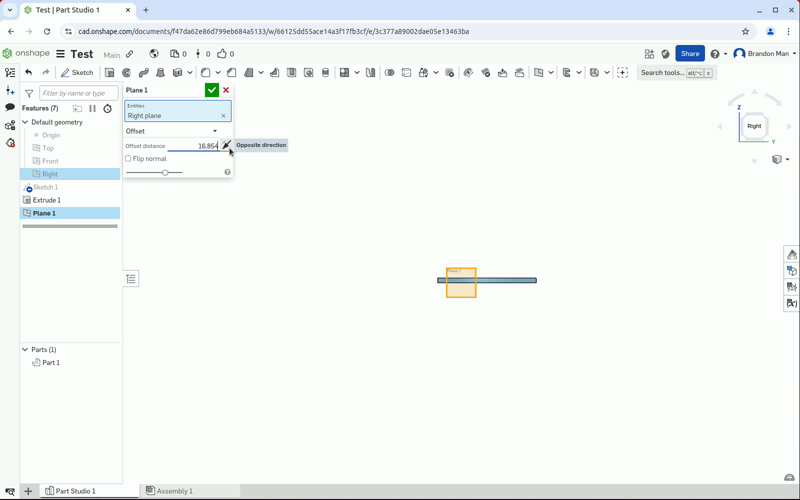
click(229, 147)
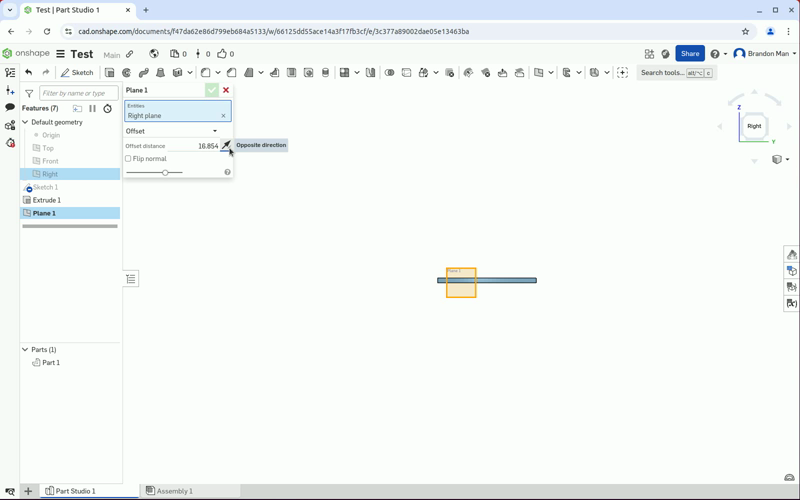
key(enter, 2)
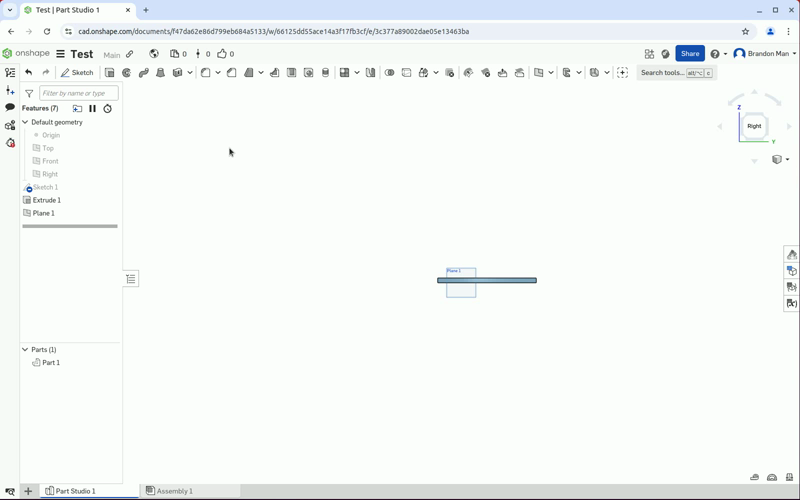
key(shift+s)
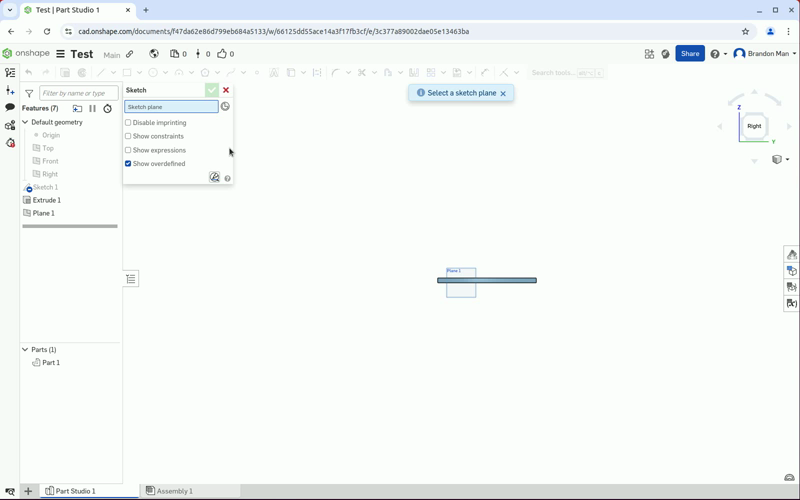
mouse_move(73, 215)
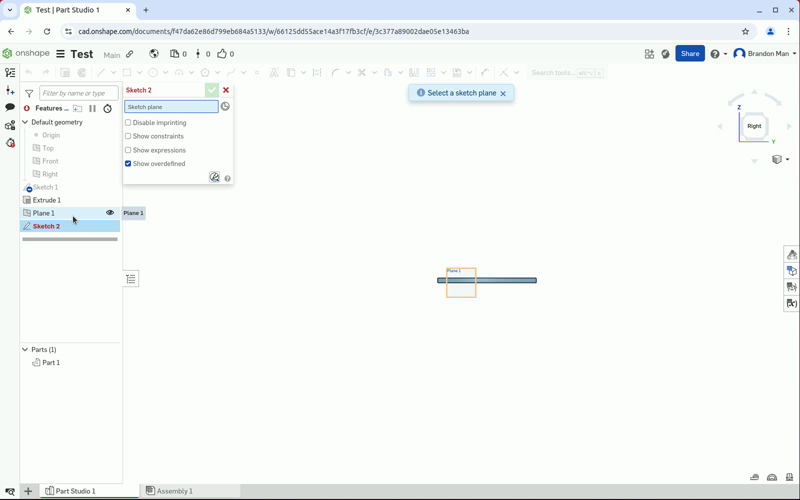
click(73, 215)
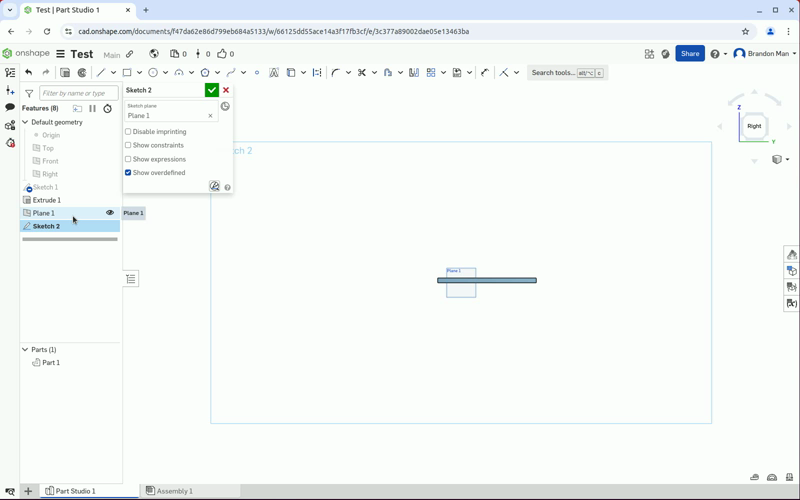
mouse_move(73, 352)
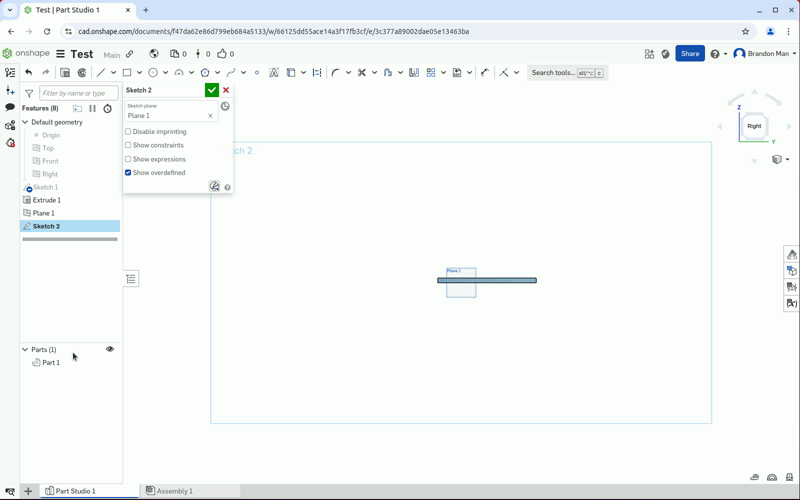
key(y)
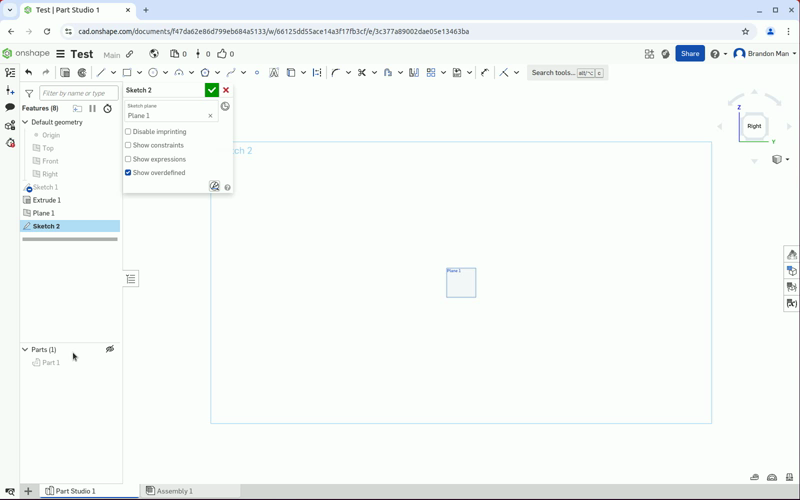
key(c)
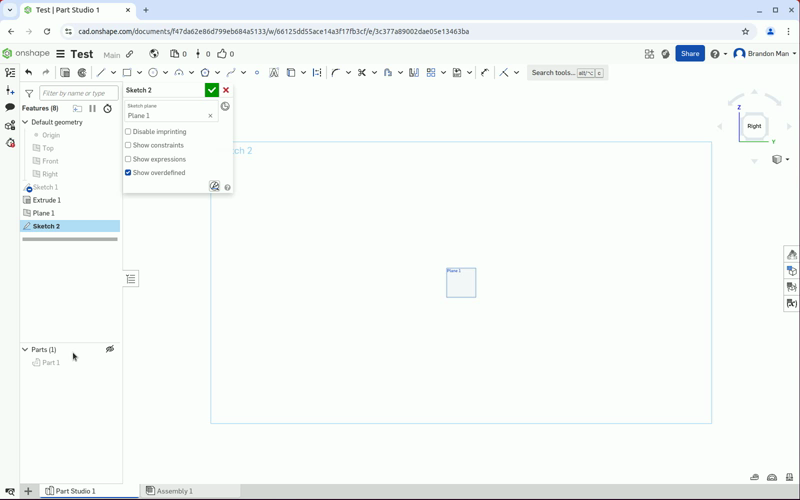
key_down(shift)
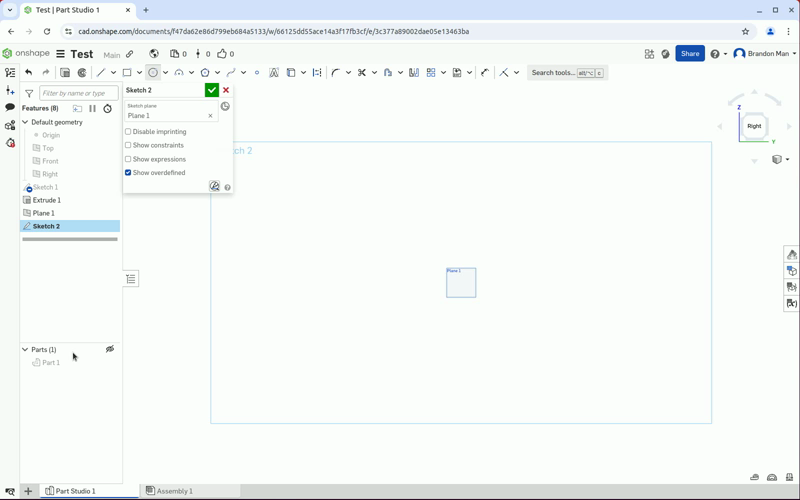
mouse_move(440, 280)
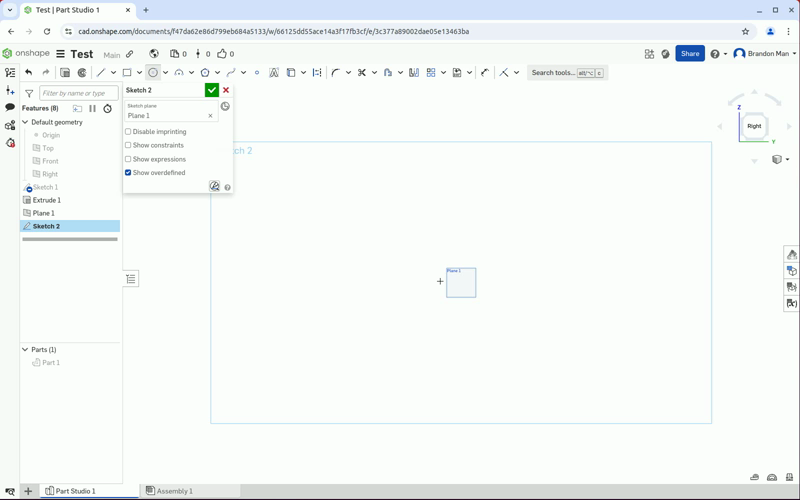
click(440, 280)
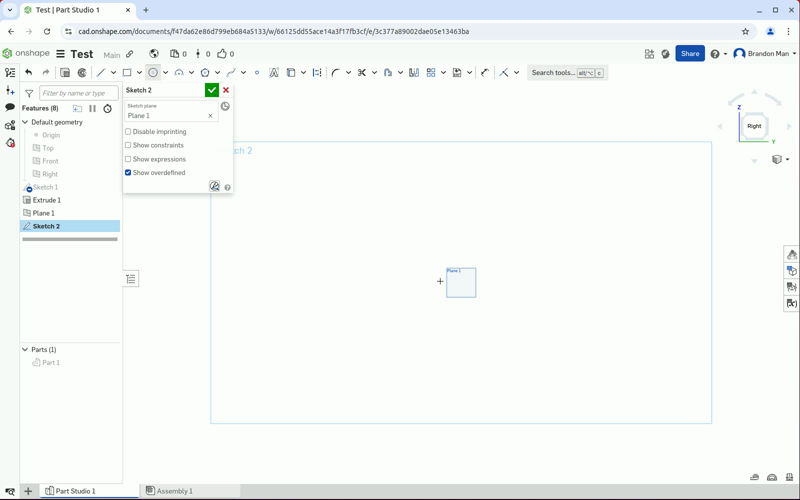
key_up(shift)
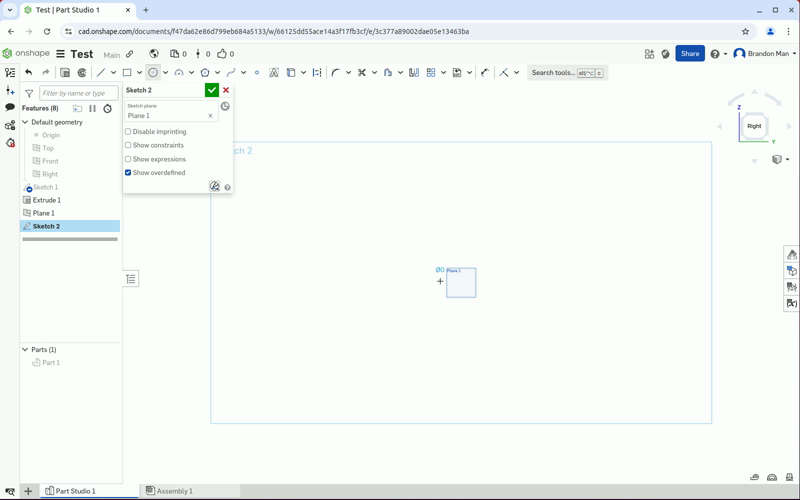
mouse_move(442, 280)
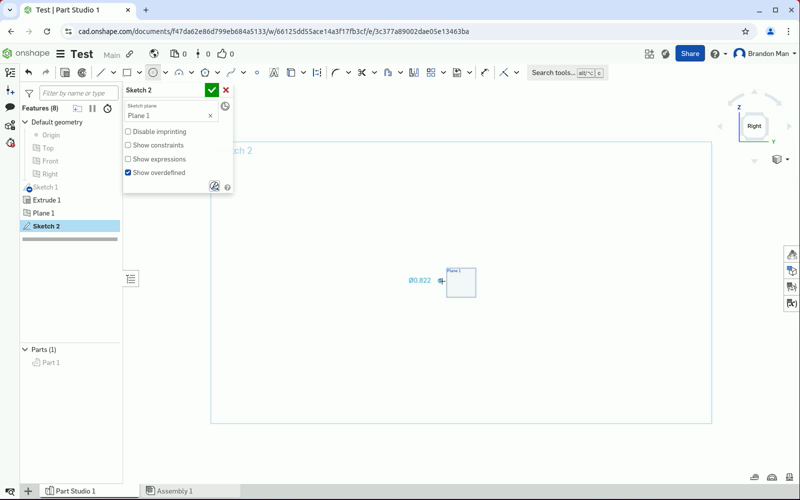
scroll(6)
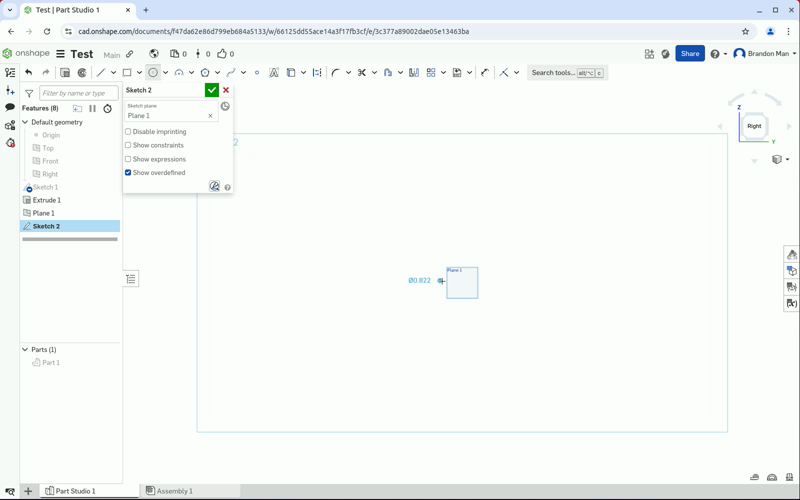
scroll(6)
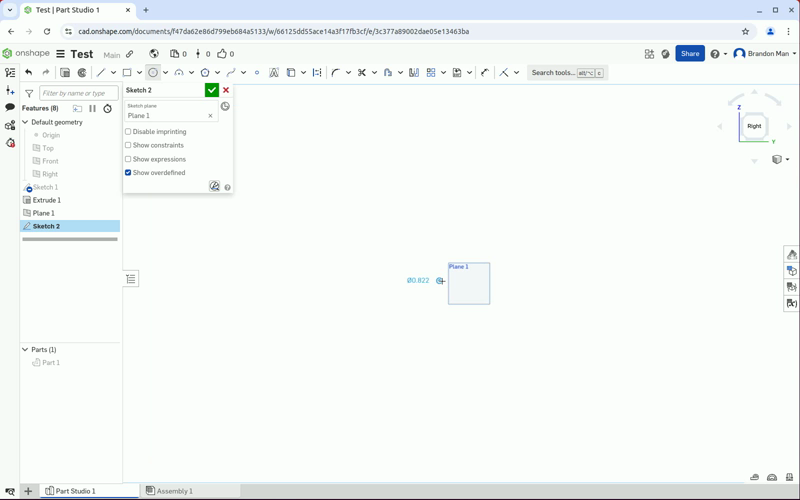
scroll(6)
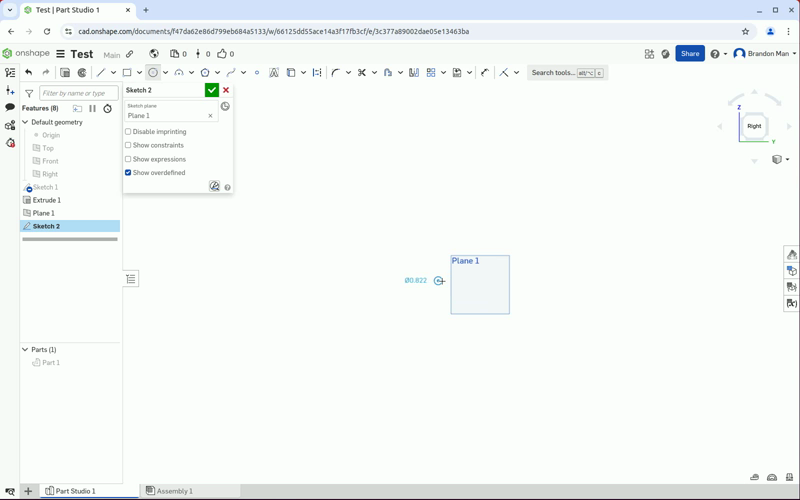
scroll(6)
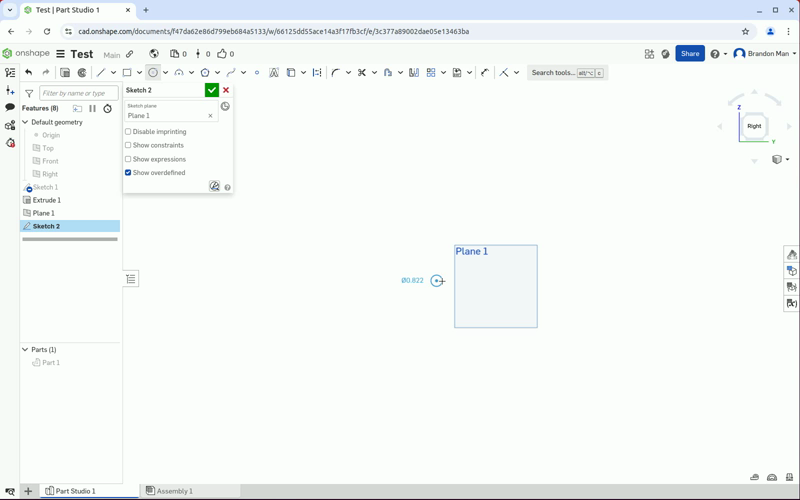
scroll(6)
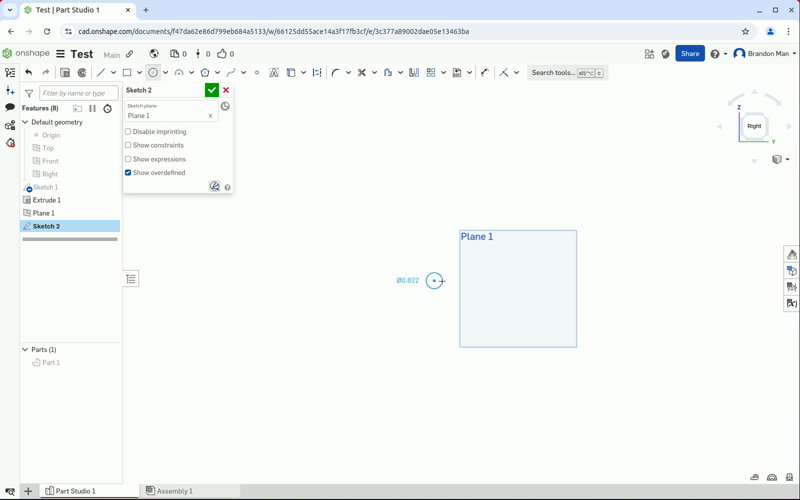
scroll(6)
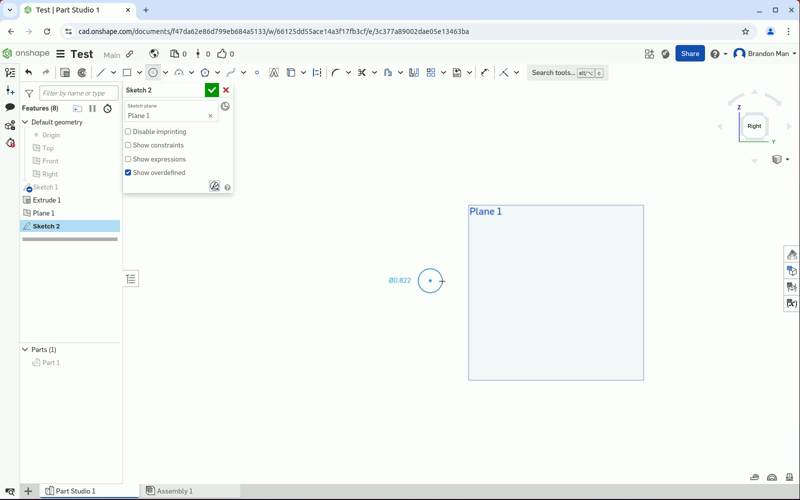
scroll(6)
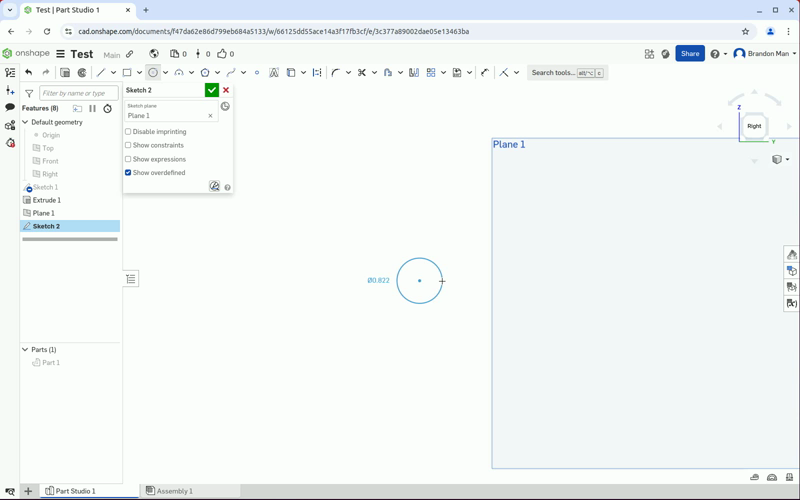
click(442, 280)
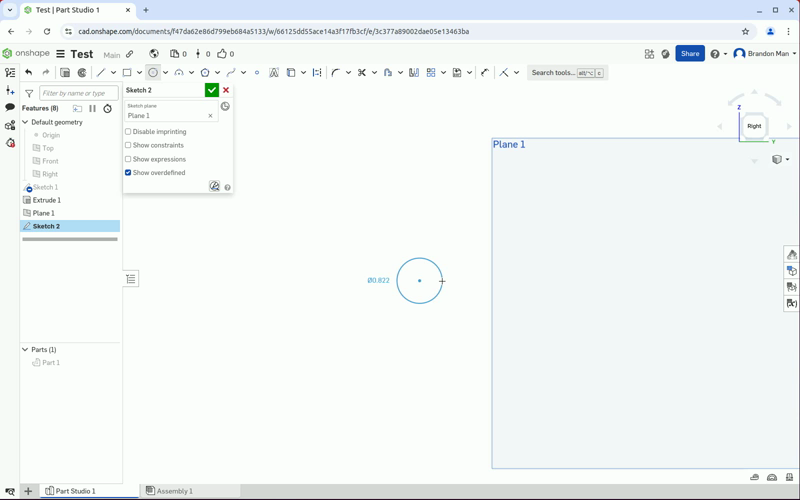
scroll(-6)
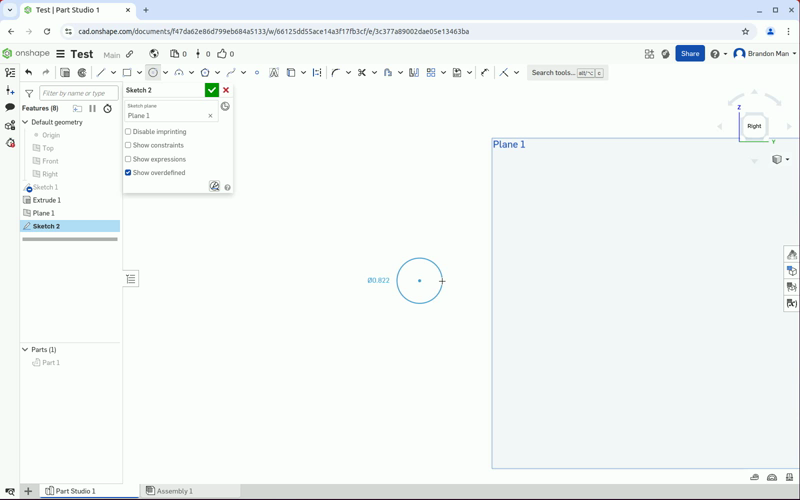
scroll(-6)
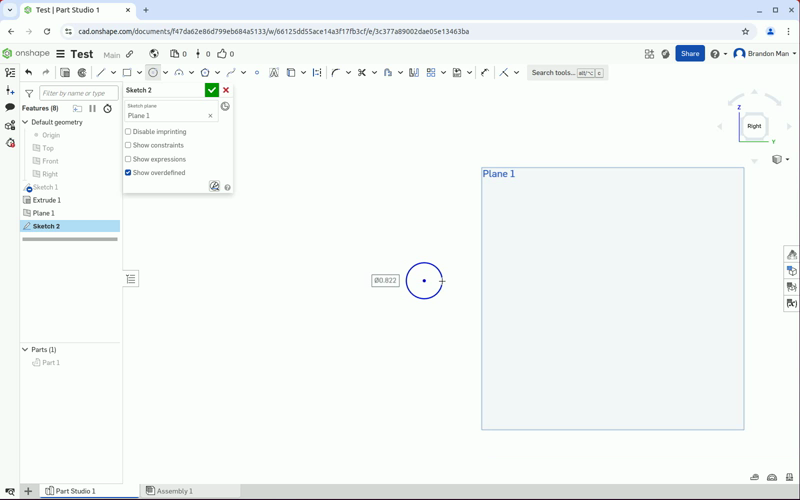
scroll(-6)
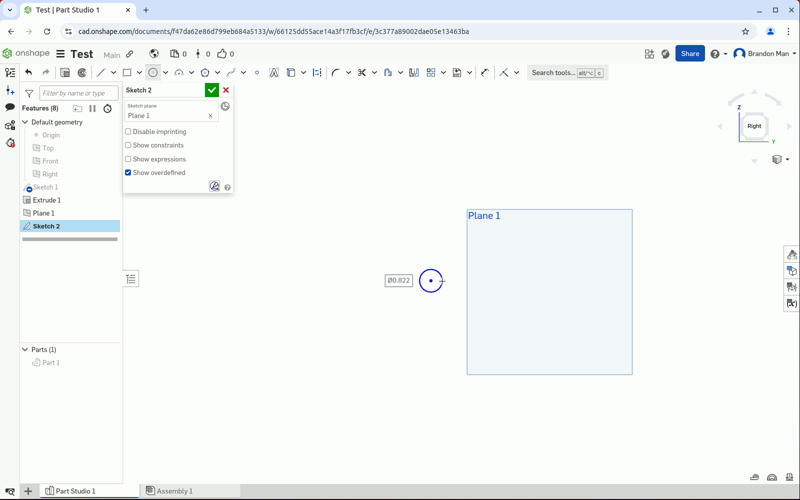
scroll(-6)
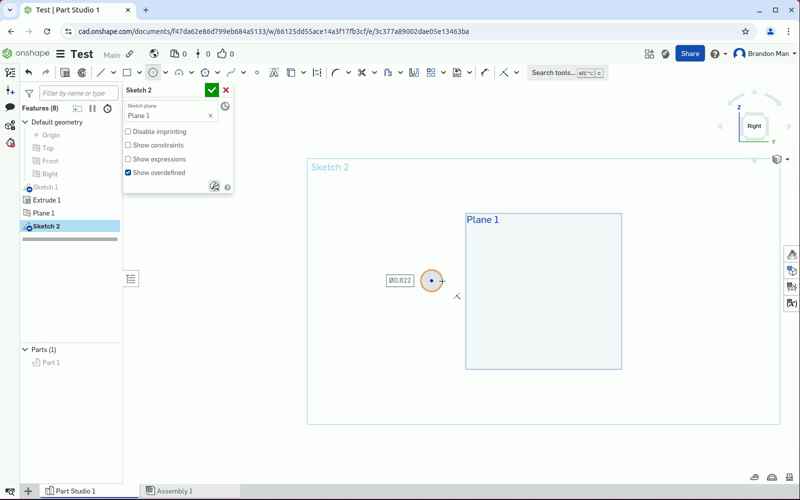
scroll(-6)
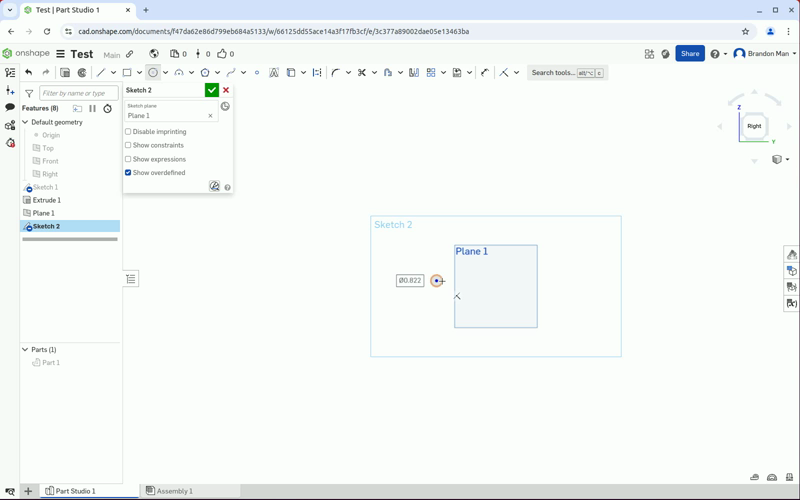
scroll(-6)
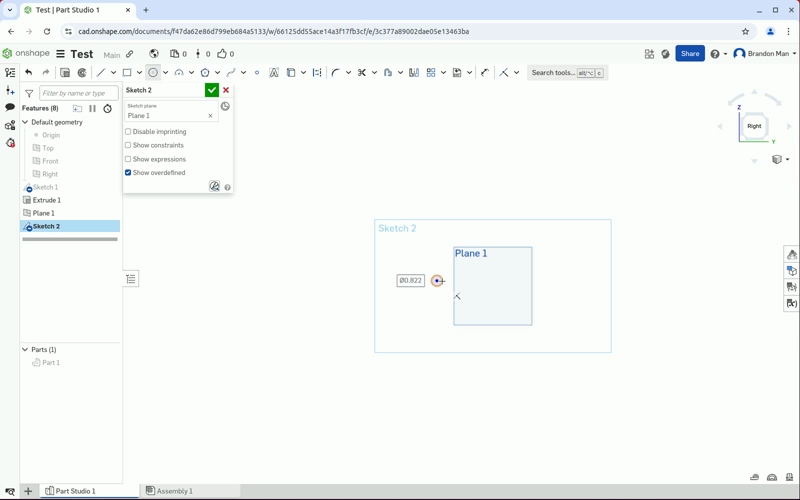
scroll(-6)
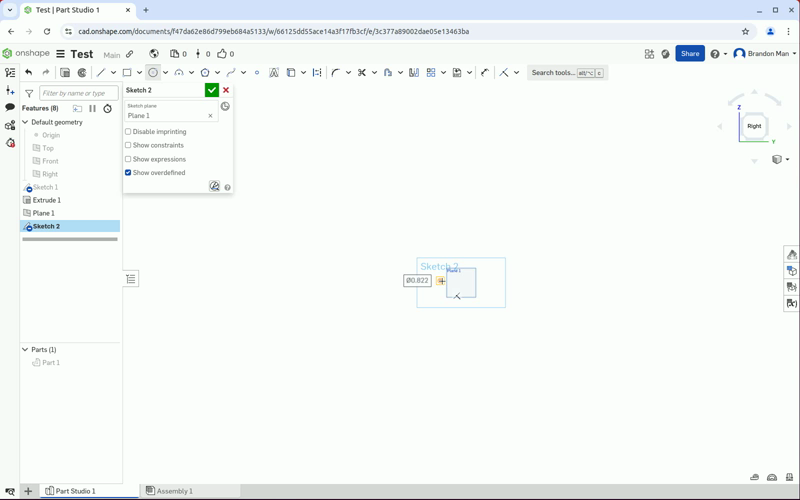
key(esc)
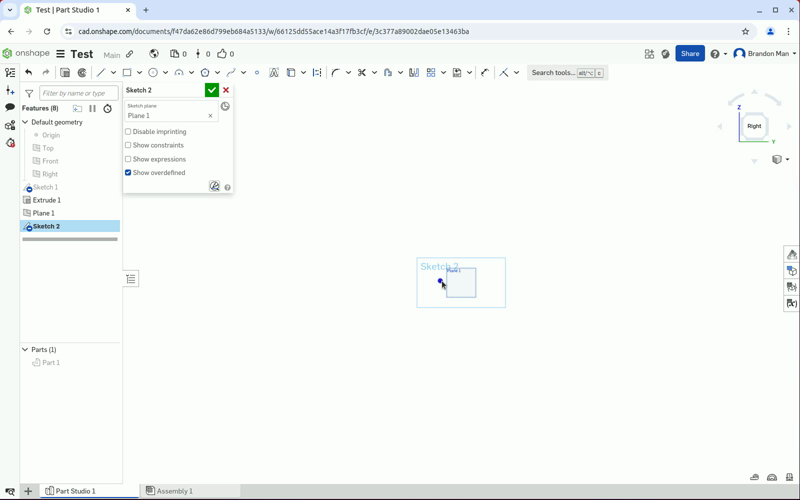
mouse_move(439, 279)
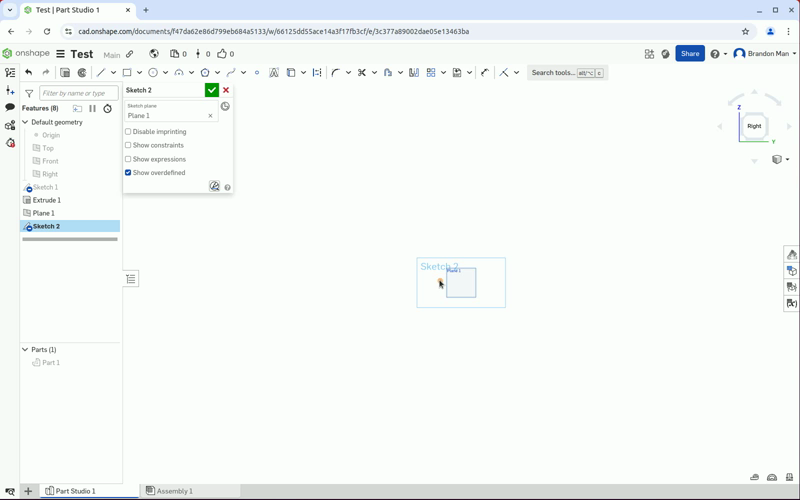
scroll(6)
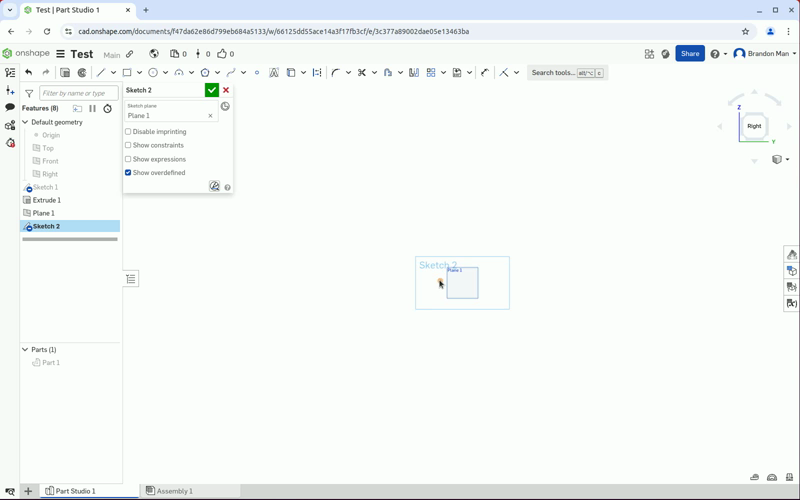
scroll(6)
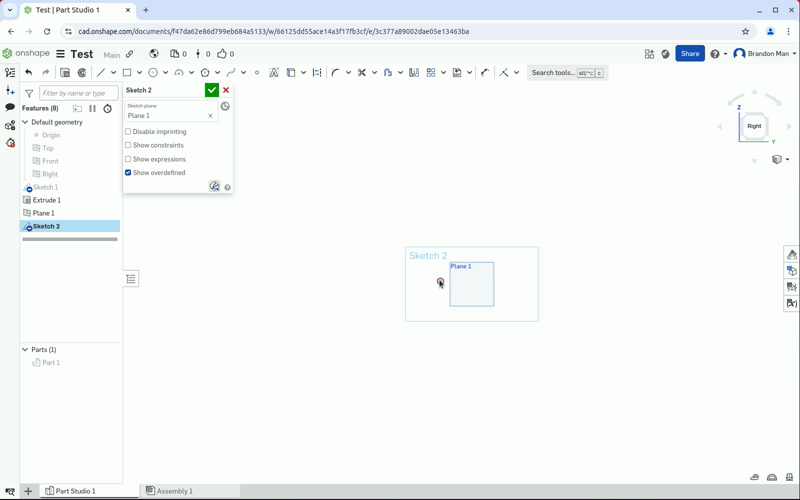
scroll(6)
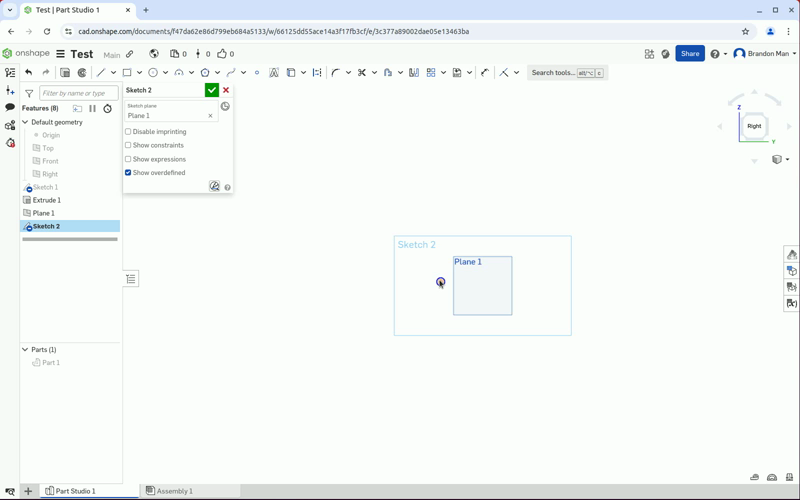
scroll(6)
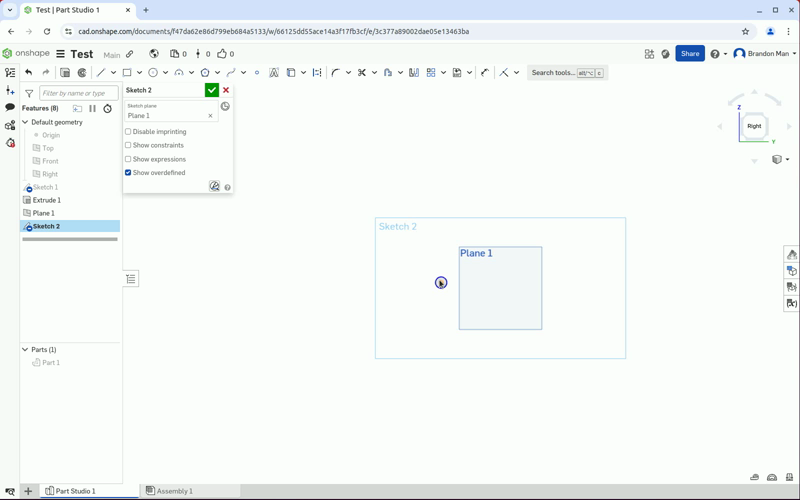
scroll(6)
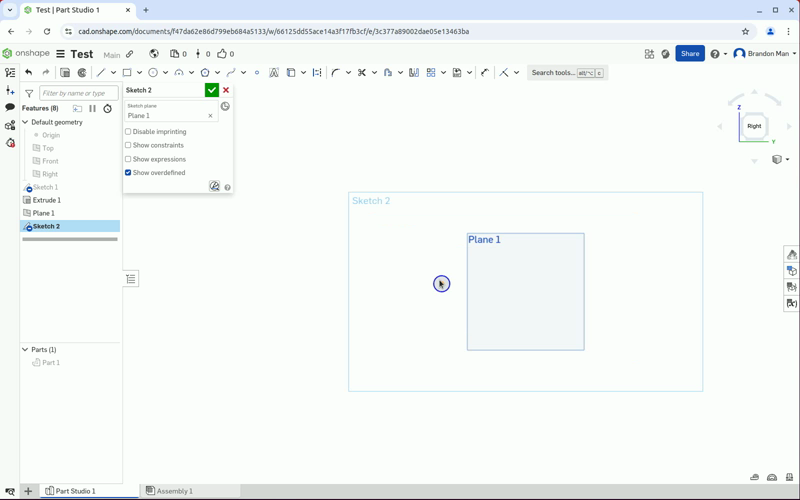
scroll(6)
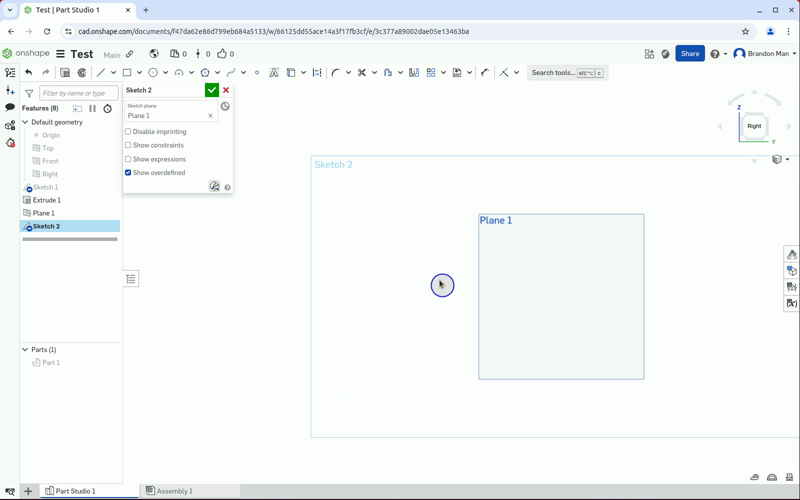
scroll(6)
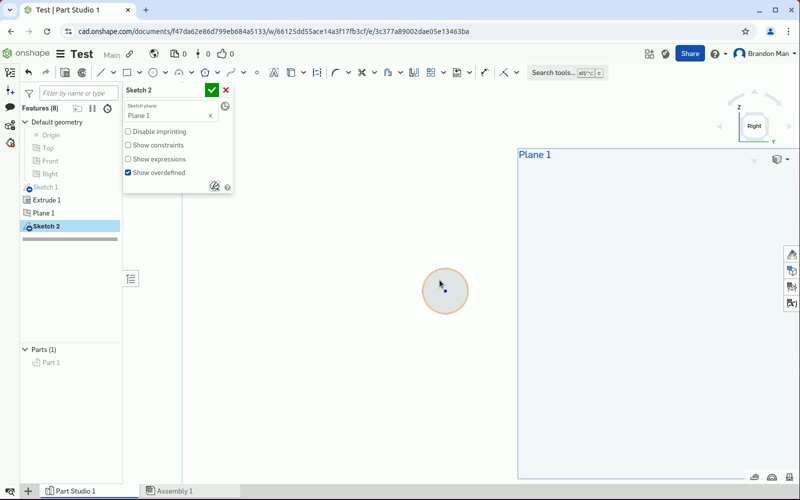
click(439, 279)
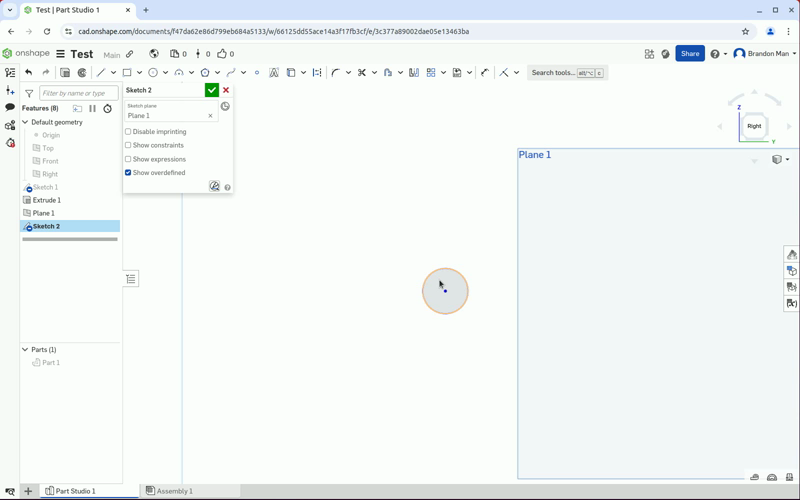
scroll(-6)
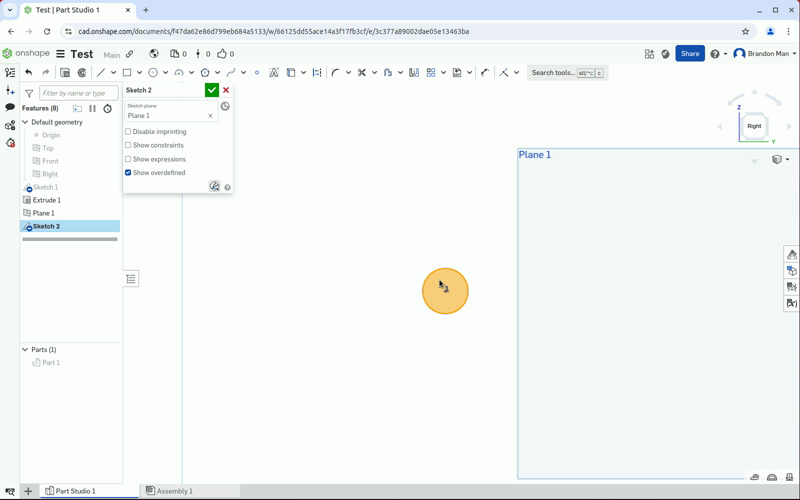
scroll(-6)
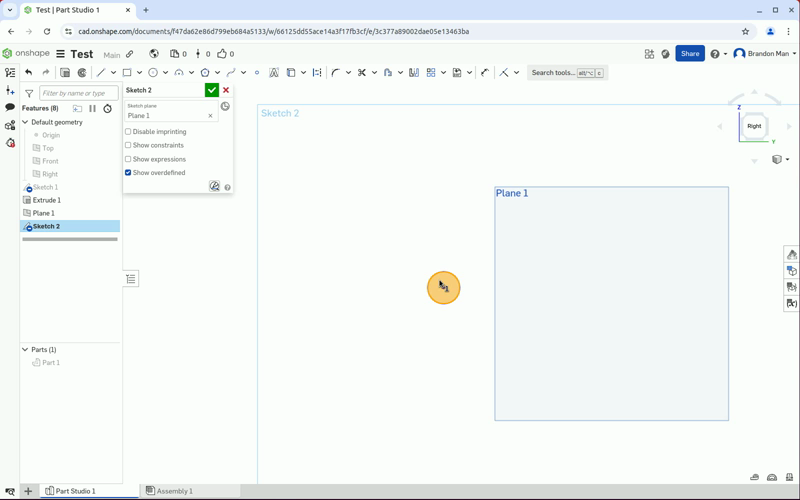
scroll(-6)
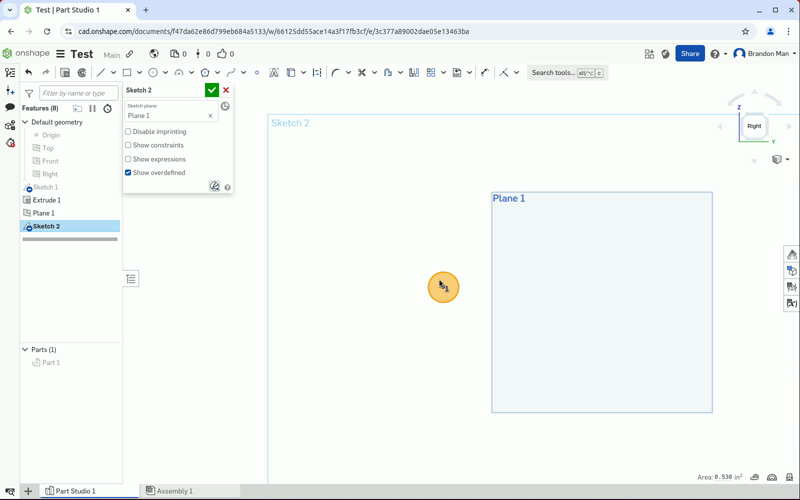
scroll(-6)
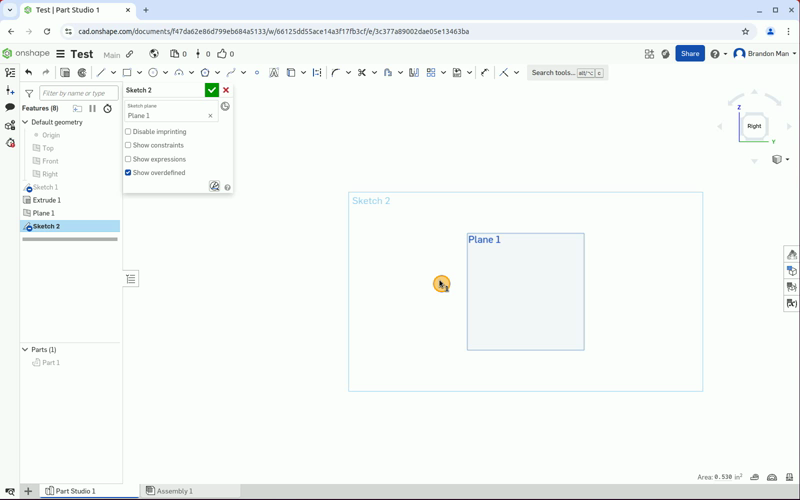
scroll(-6)
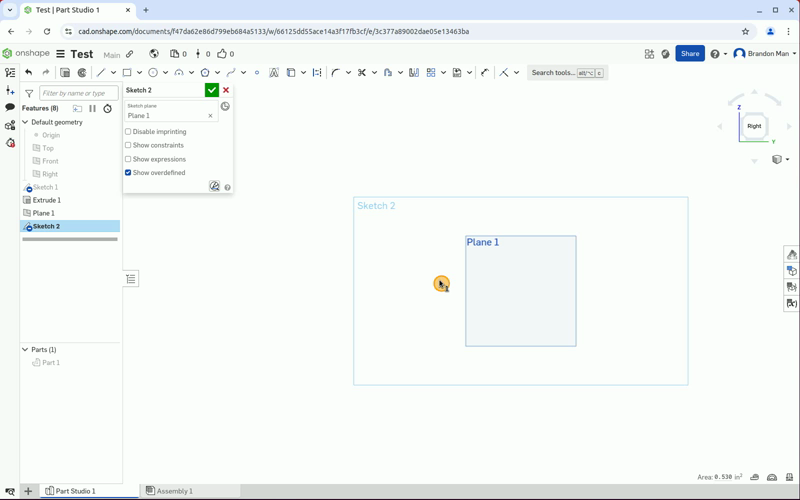
scroll(-6)
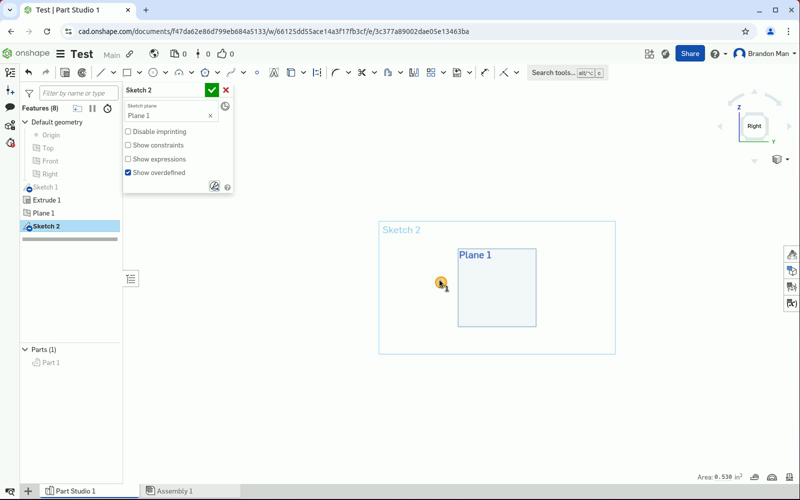
scroll(-6)
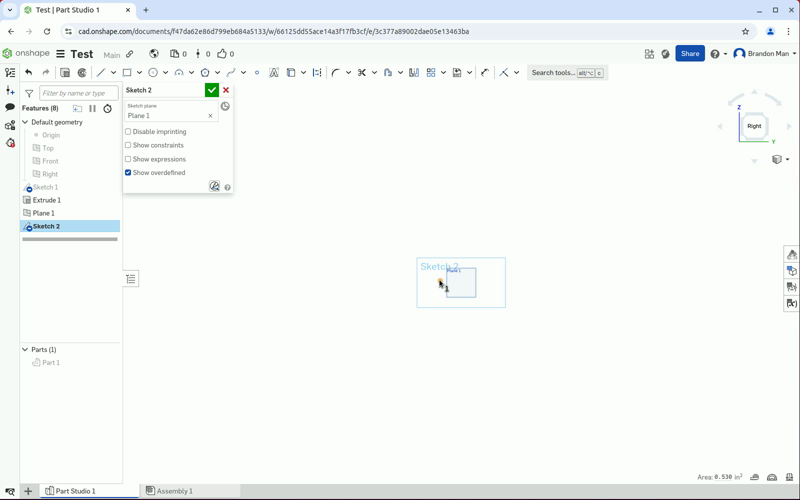
mouse_move(73, 352)
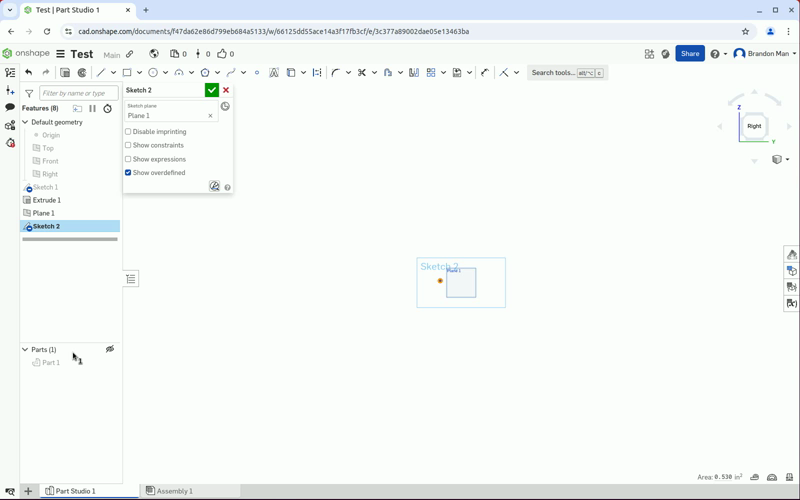
key(shift+y)
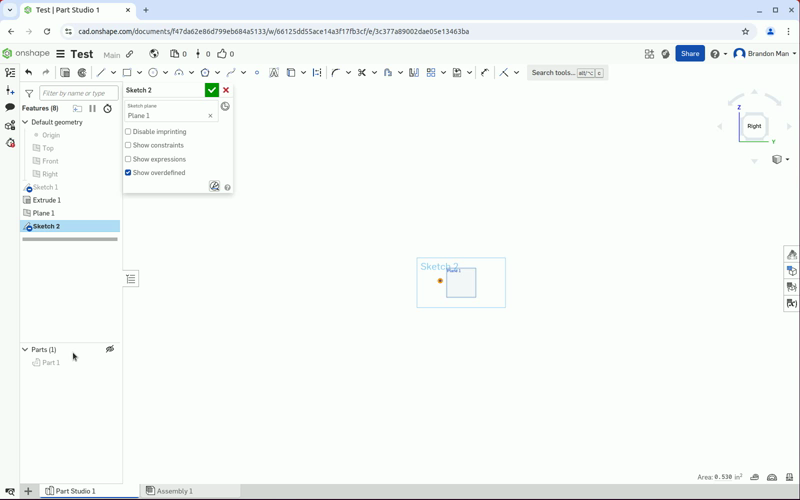
key(shift+e)
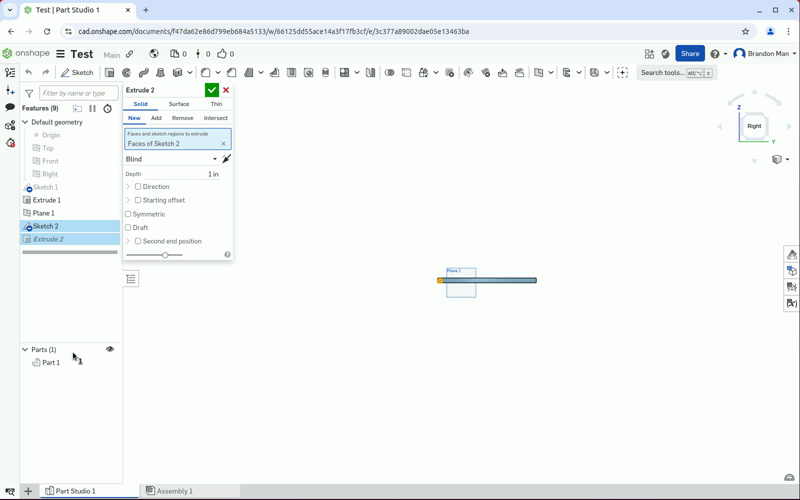
mouse_move(143, 106)
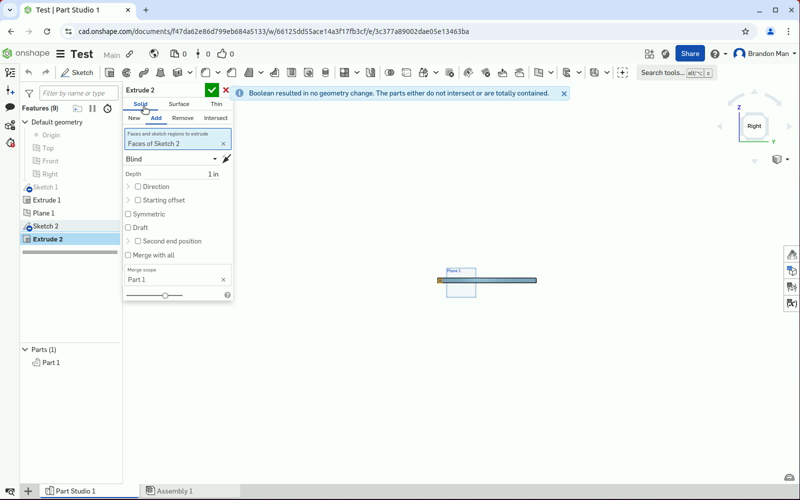
click(143, 106)
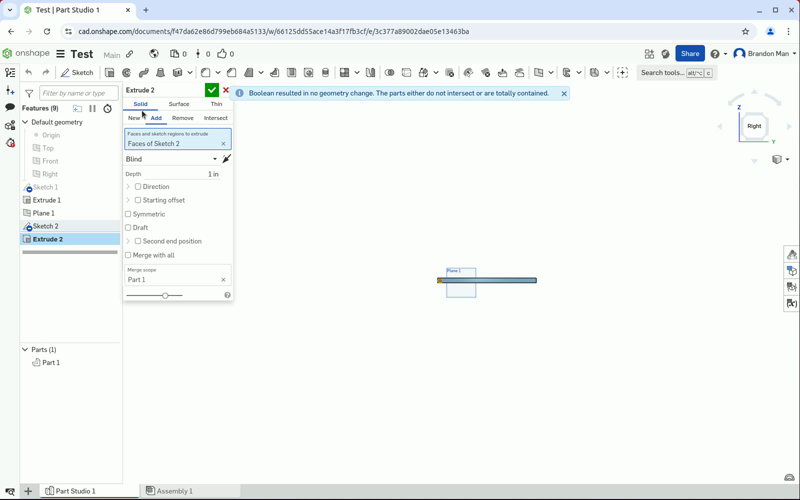
mouse_move(137, 120)
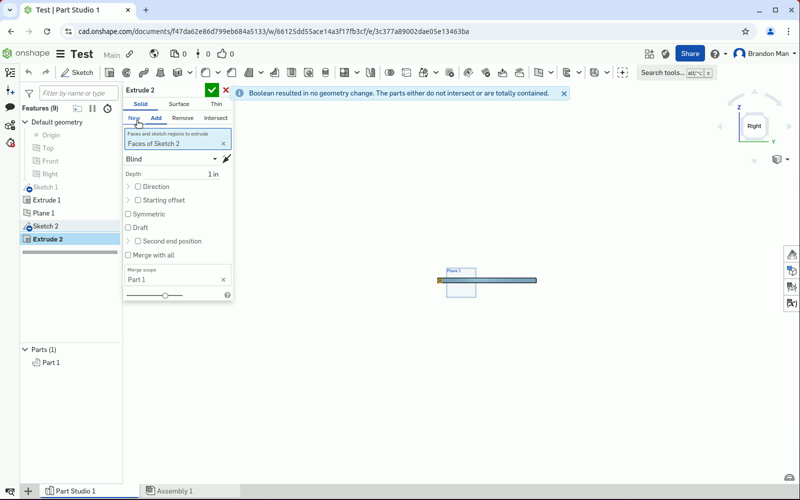
click(137, 120)
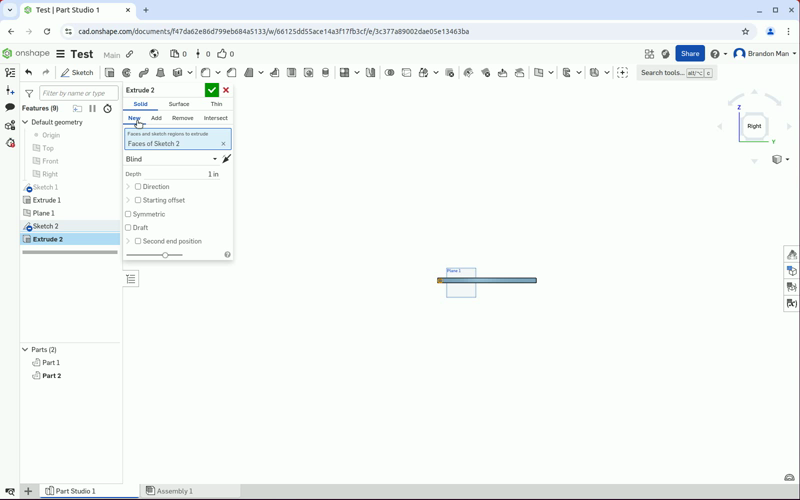
key(tab, 4)
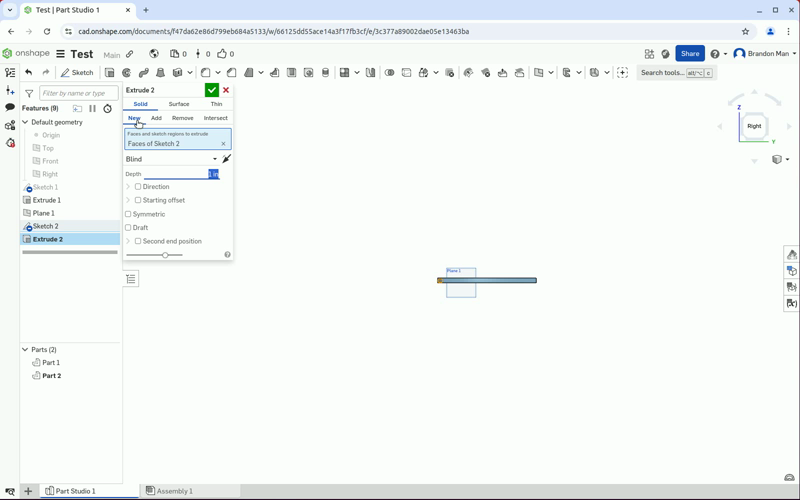
text(0.481)
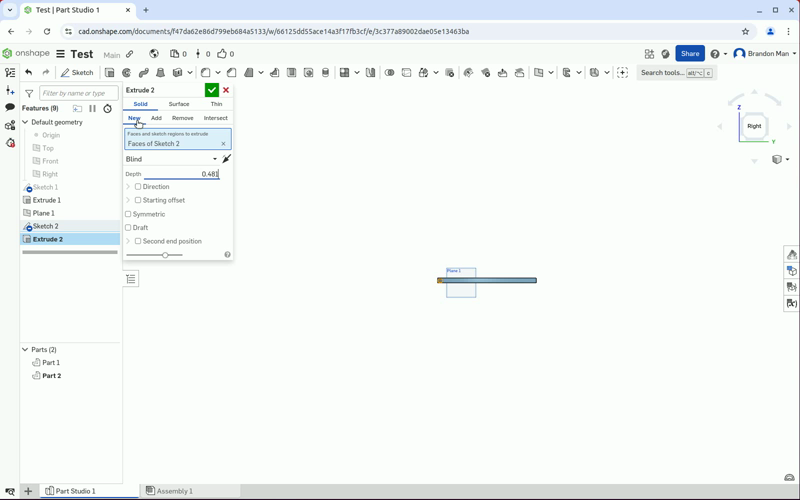
key(enter)
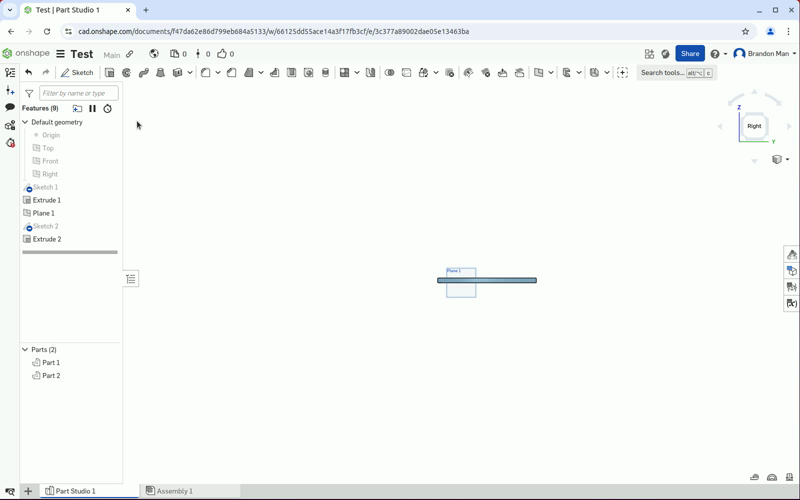
key(shift+h)
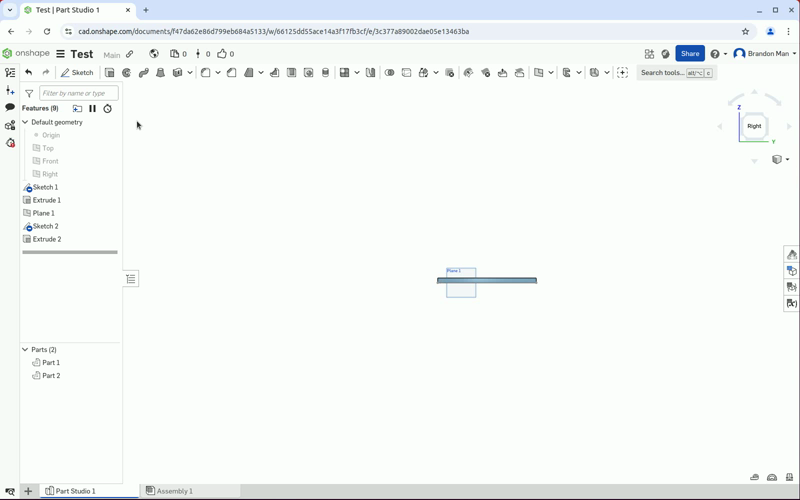
key(shift+h)
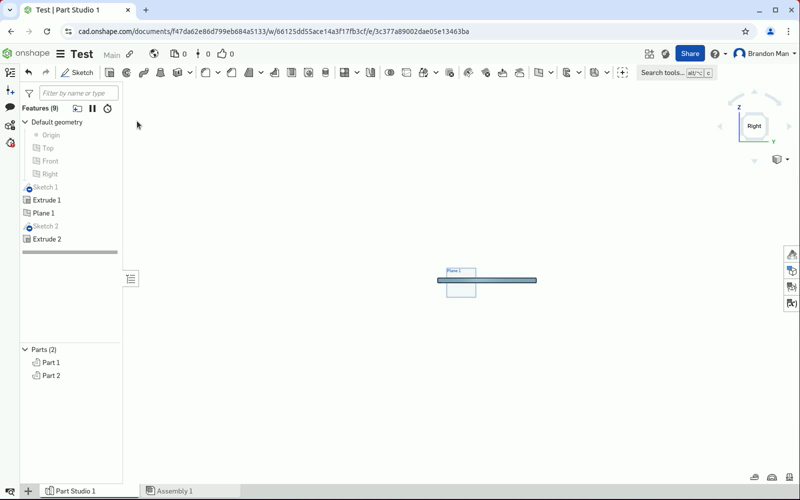
mouse_move(73, 189)
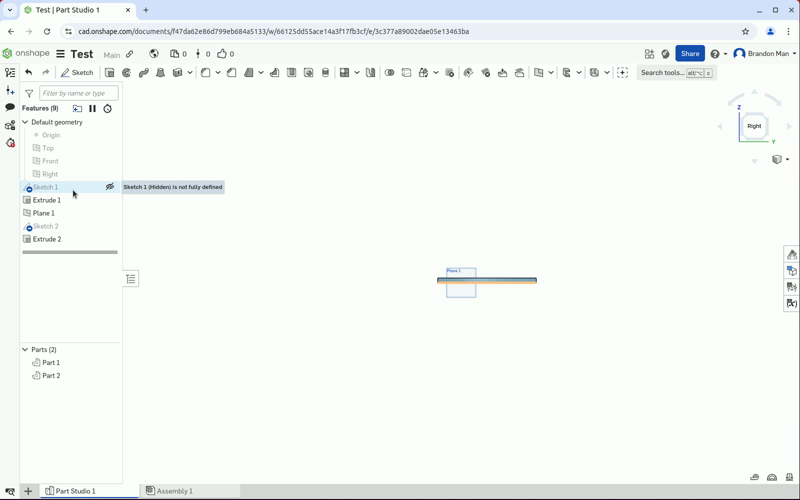
click(73, 189)
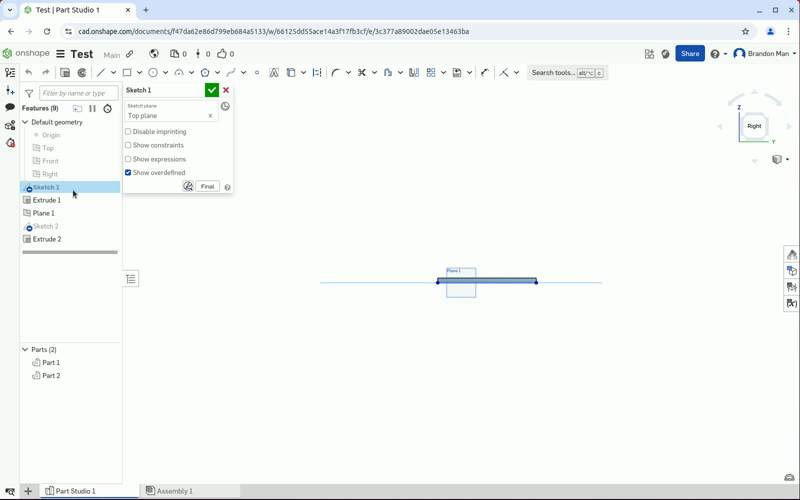
mouse_move(229, 92)
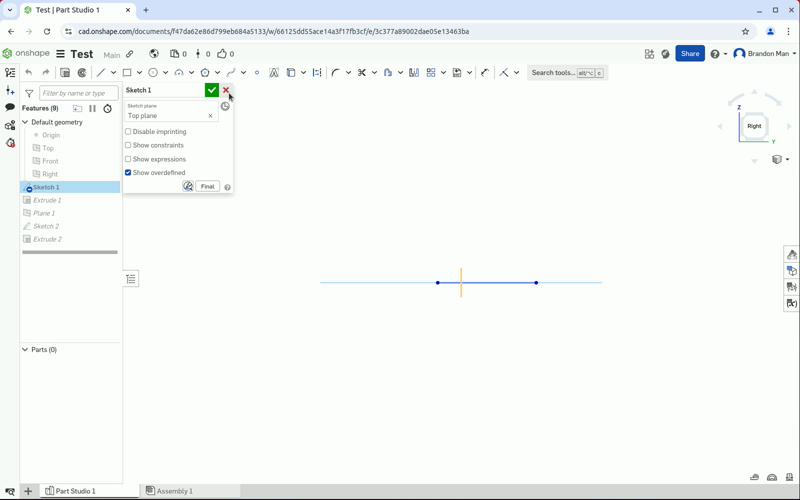
click(229, 92)
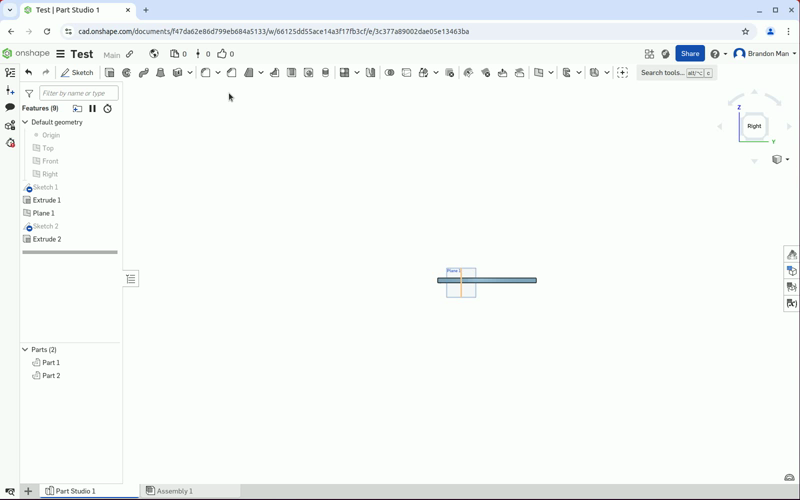
mouse_move(541, 75)
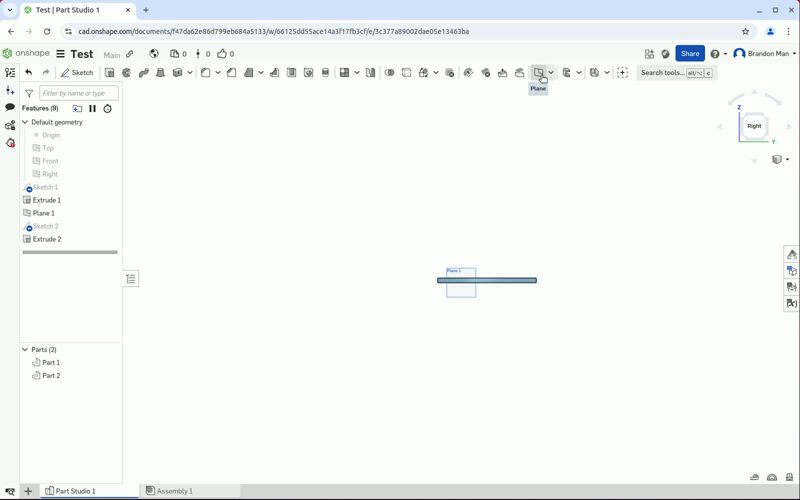
click(541, 75)
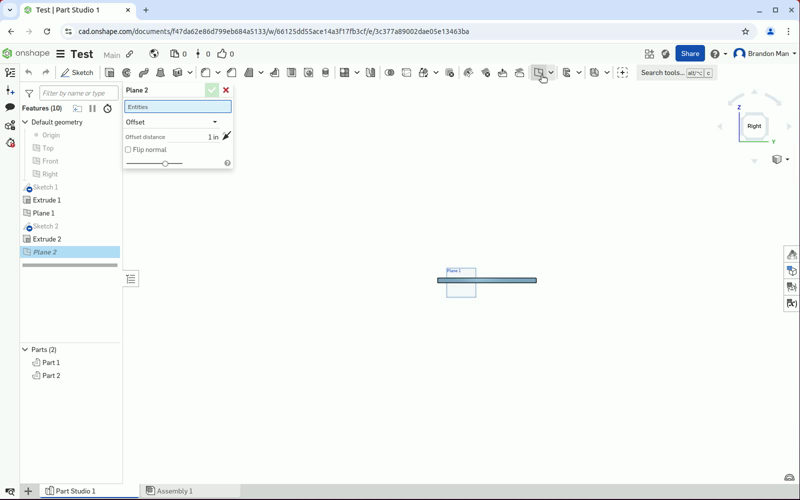
mouse_move(73, 176)
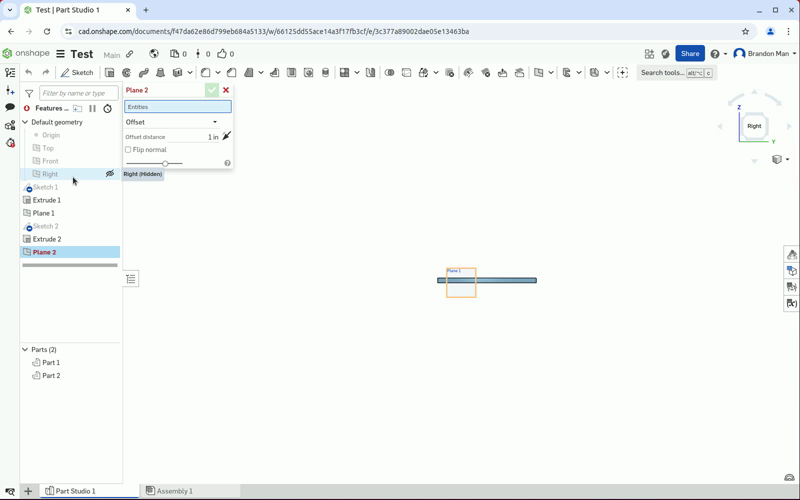
click(73, 176)
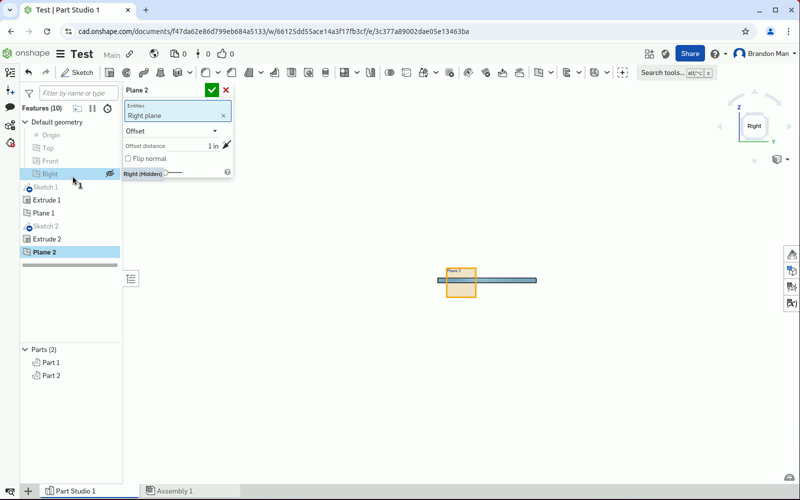
key(tab, 2)
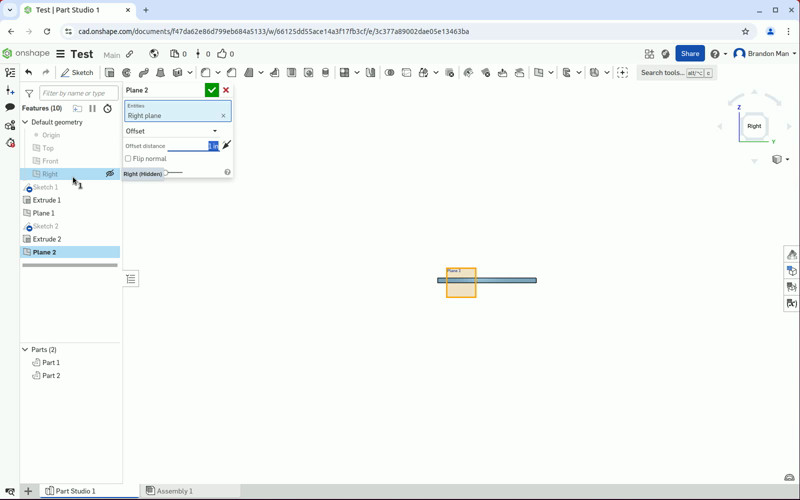
text(22.615)
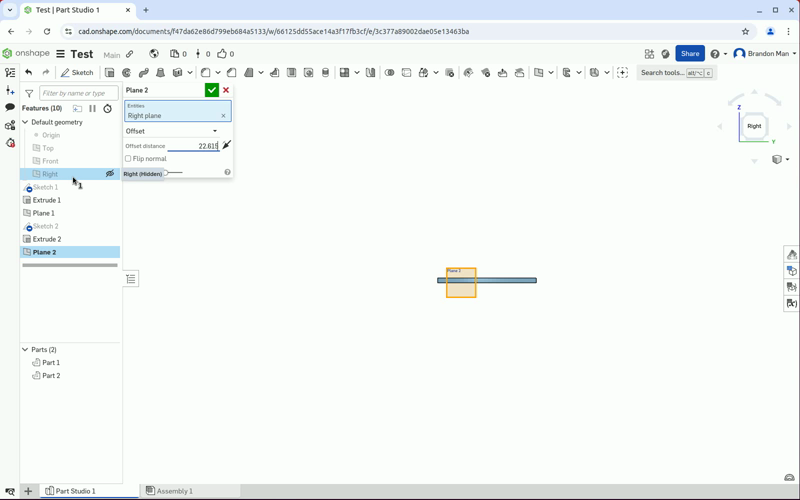
key(enter, 2)
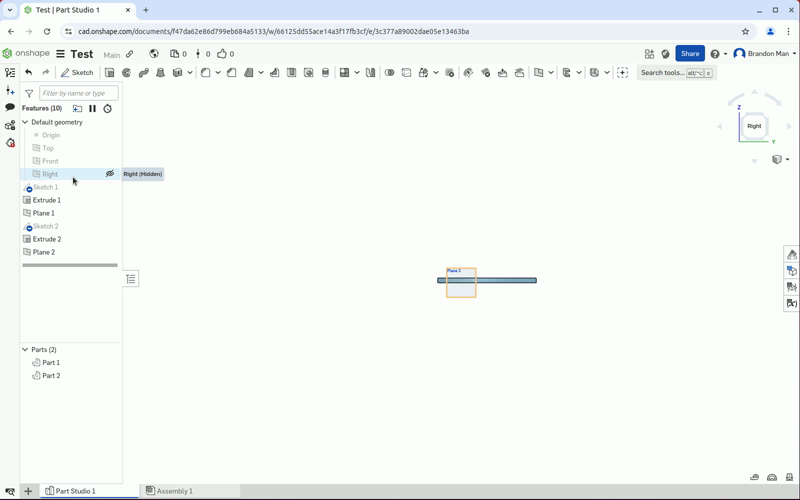
key(shift+s)
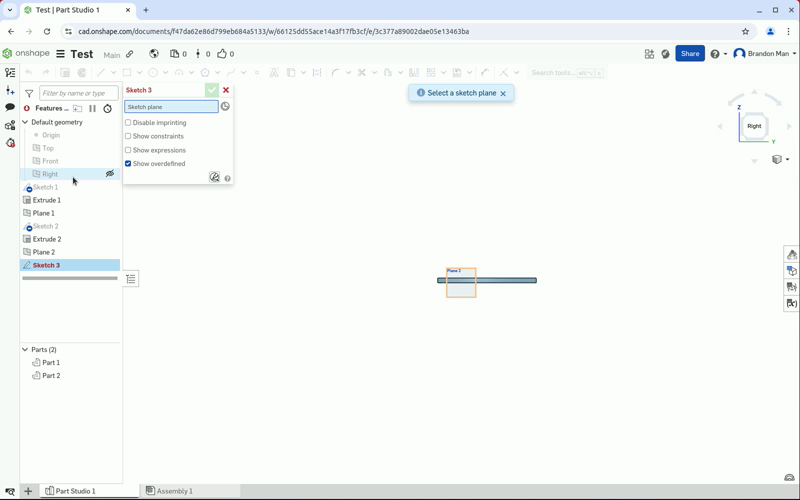
mouse_move(73, 254)
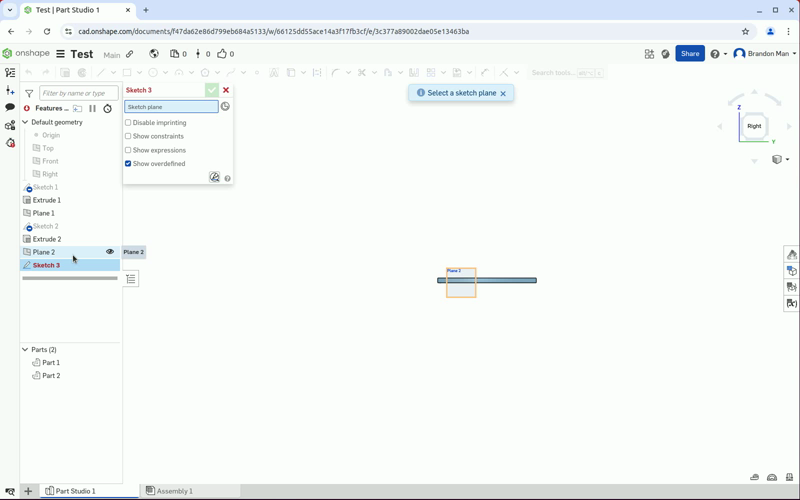
click(73, 254)
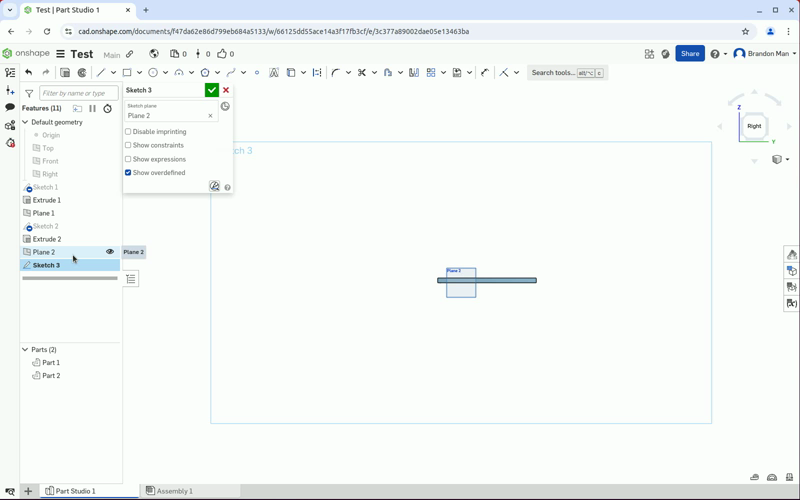
mouse_move(73, 352)
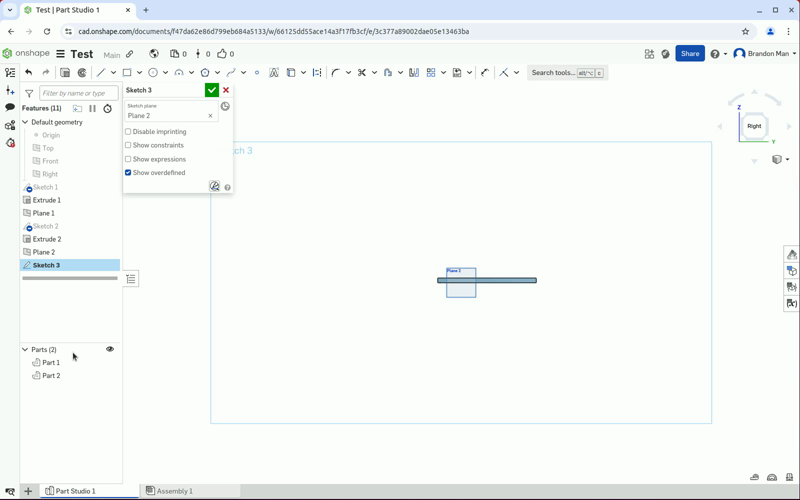
key(y)
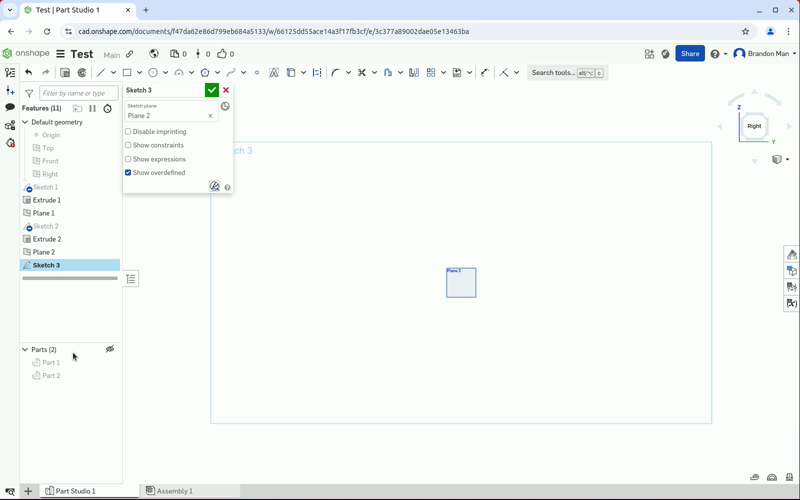
key(c)
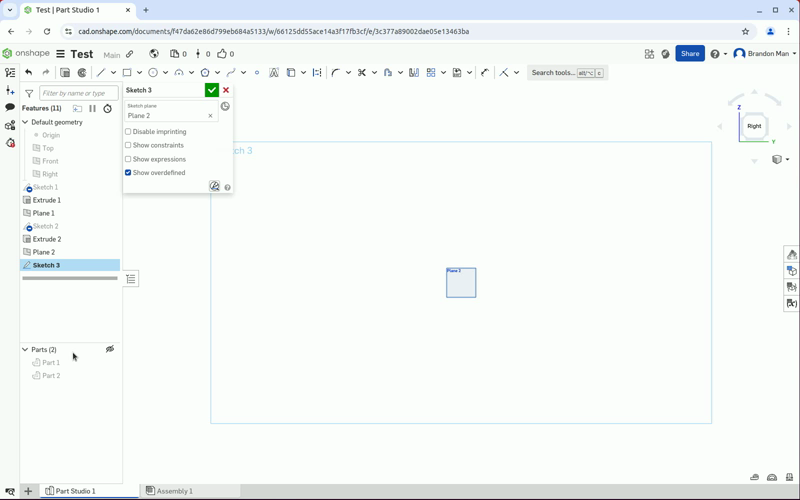
key_down(shift)
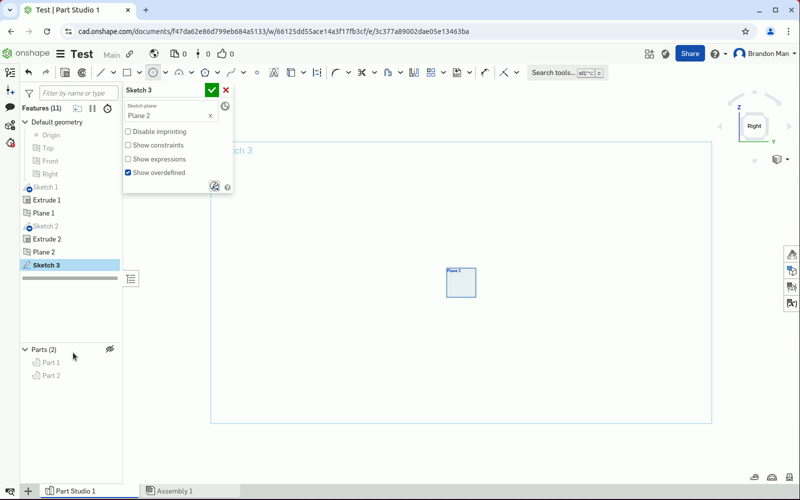
mouse_move(534, 280)
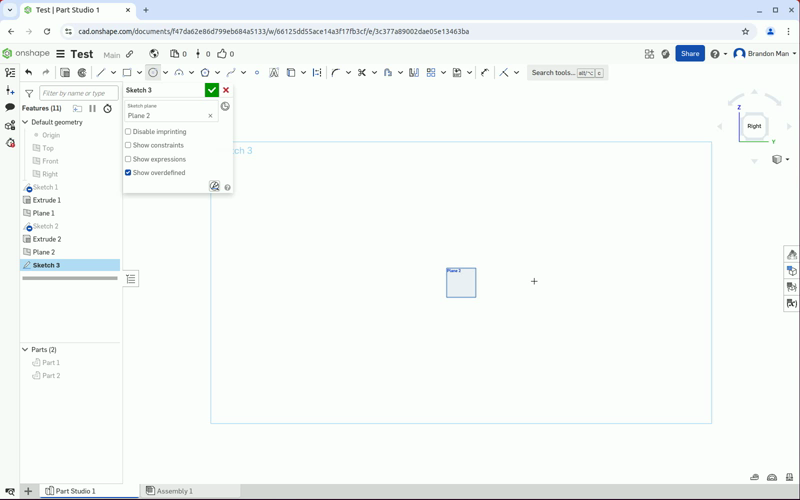
click(534, 280)
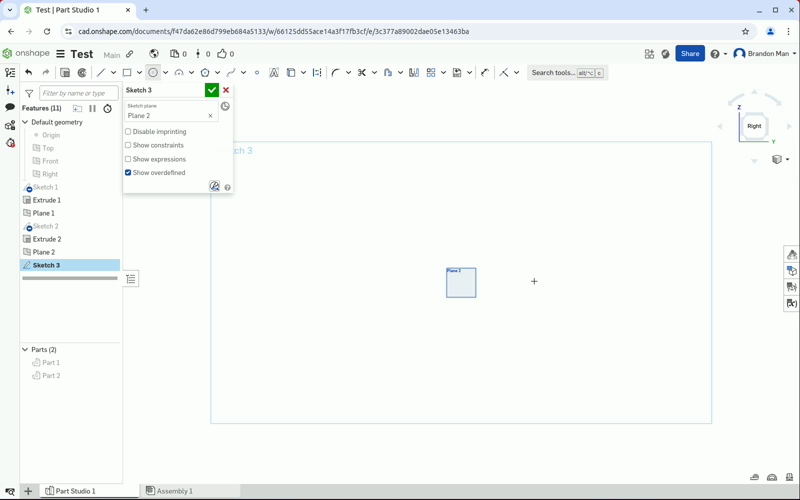
key_up(shift)
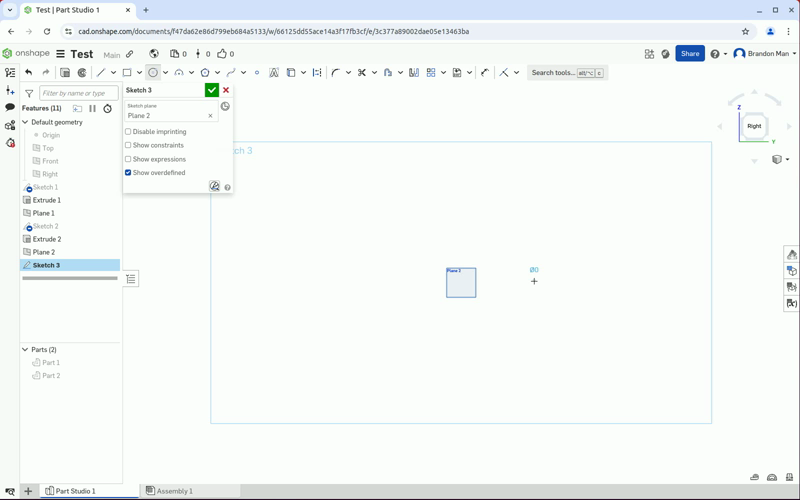
mouse_move(535, 280)
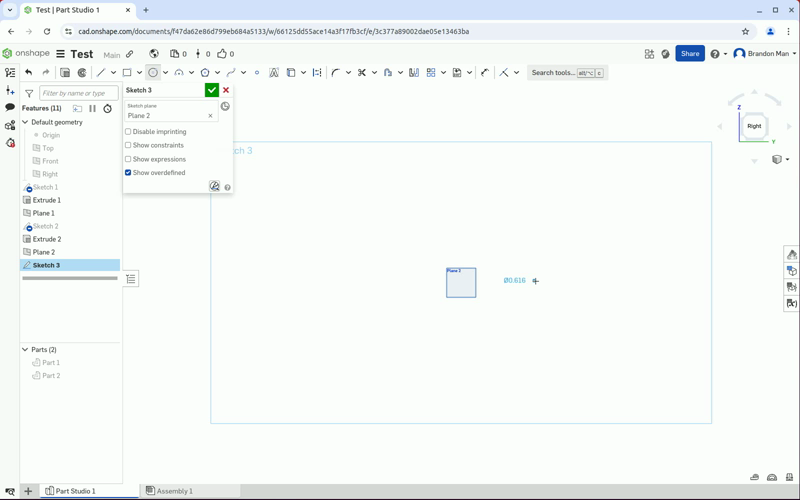
scroll(6)
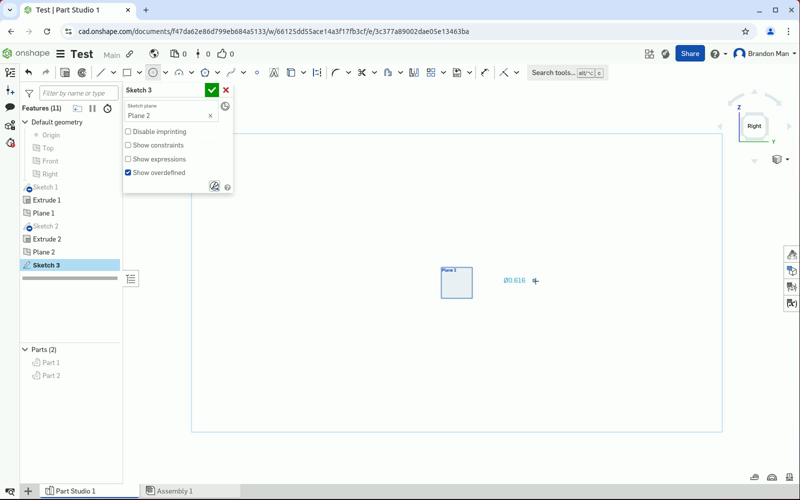
scroll(6)
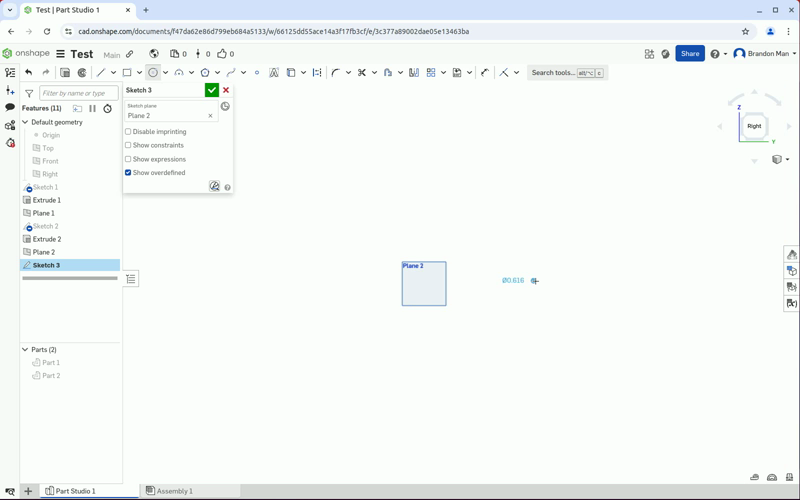
scroll(6)
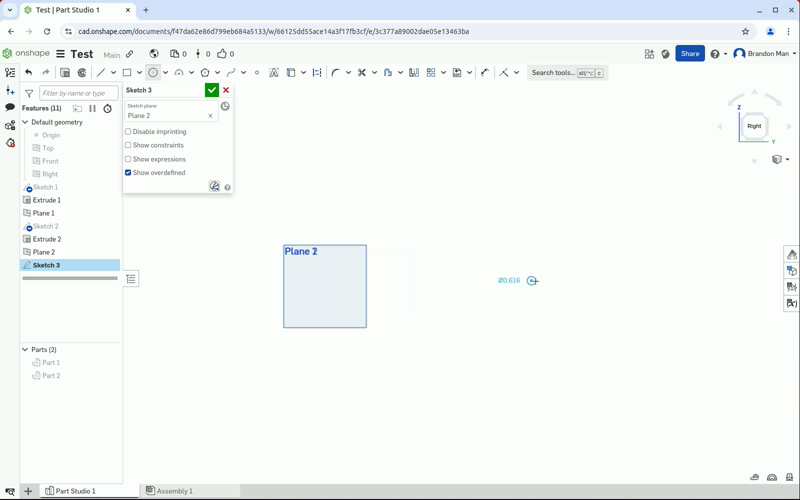
scroll(6)
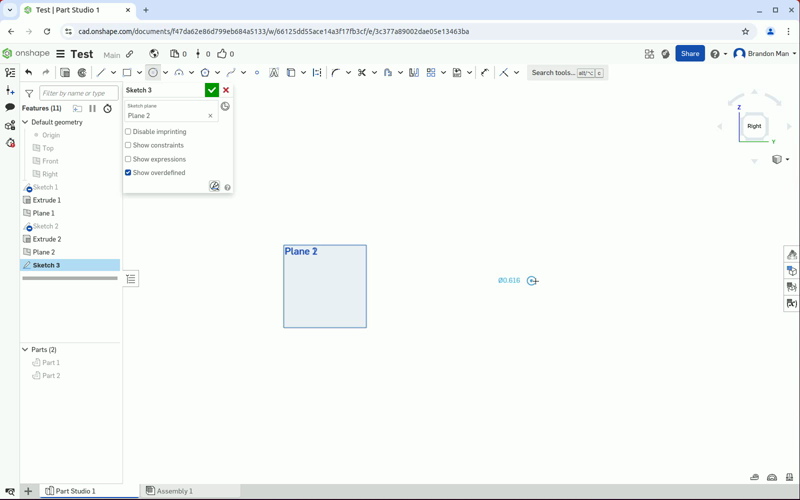
scroll(6)
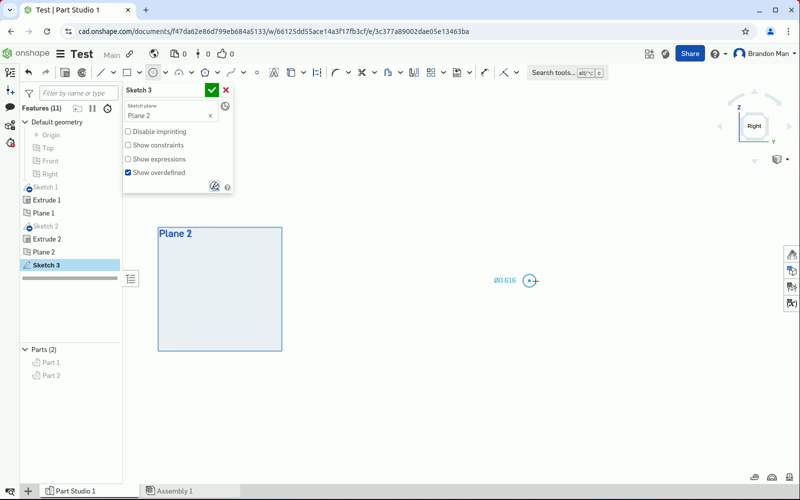
scroll(6)
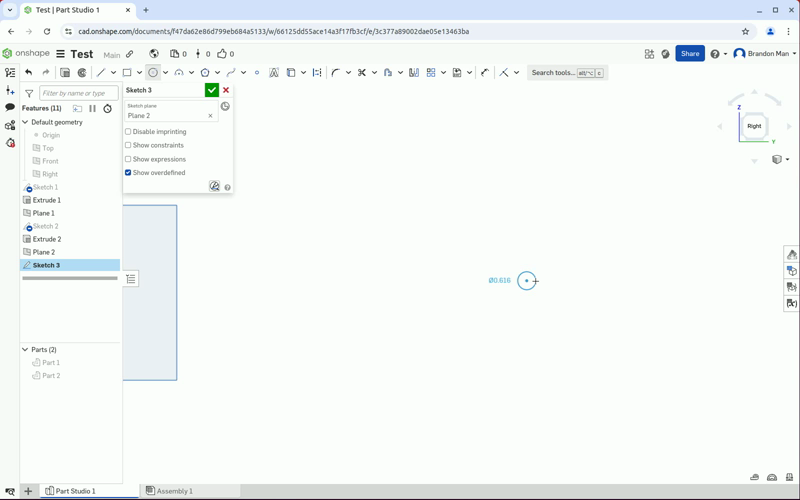
scroll(6)
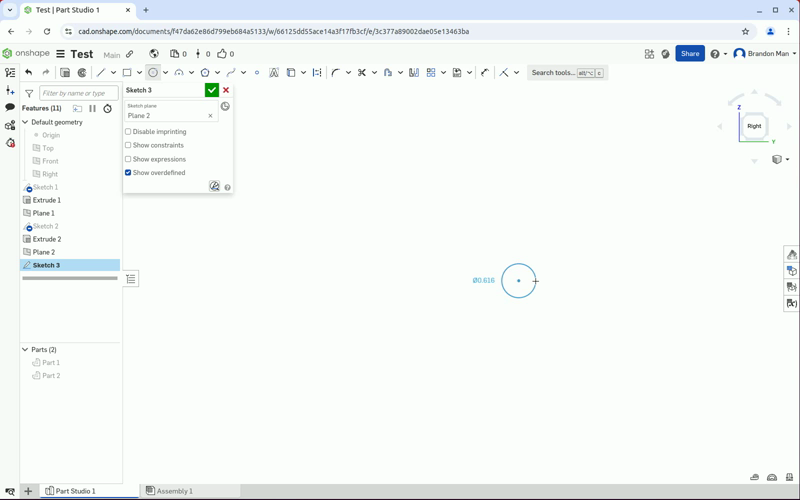
click(535, 280)
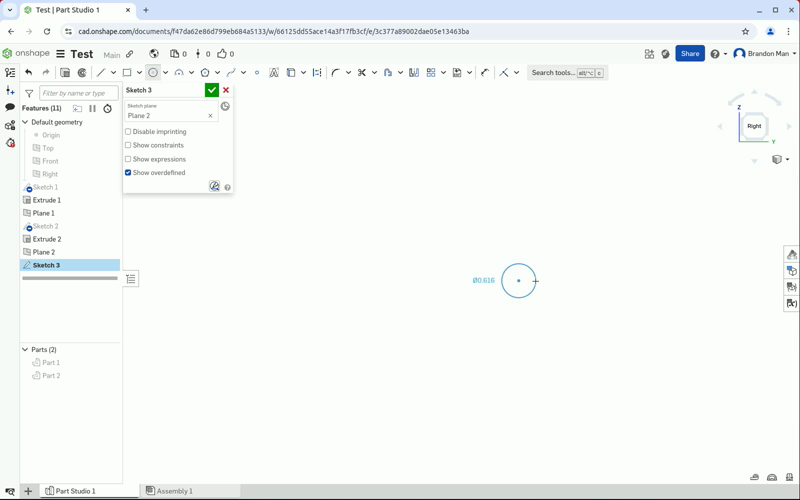
scroll(-6)
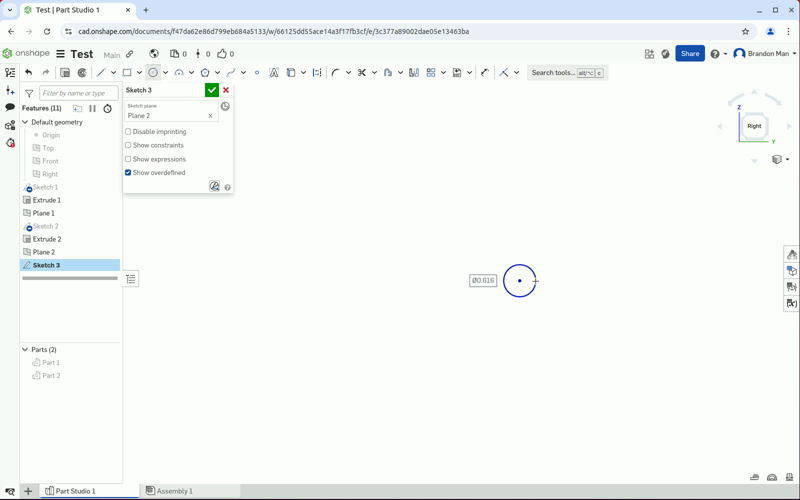
scroll(-6)
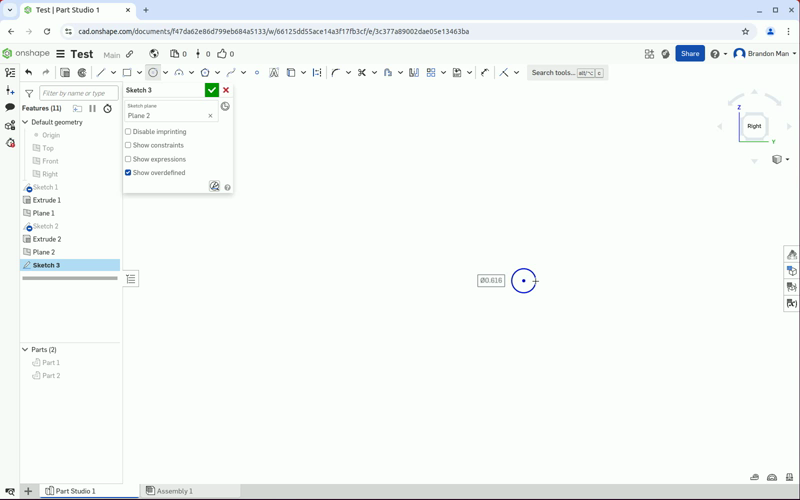
scroll(-6)
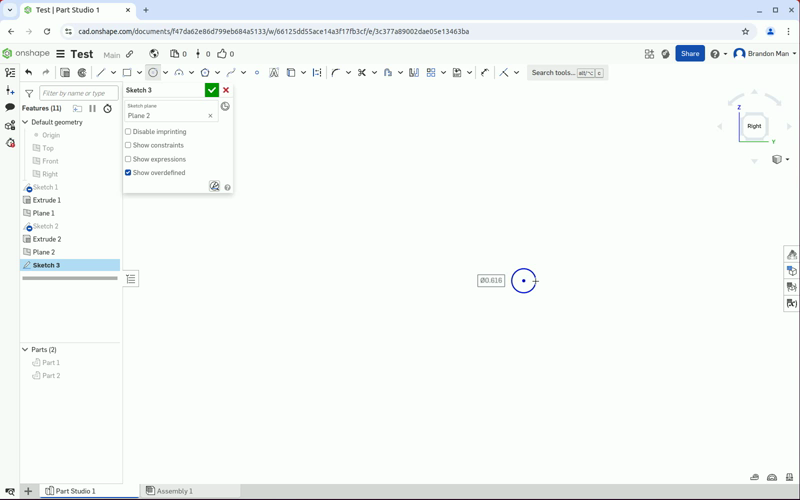
scroll(-6)
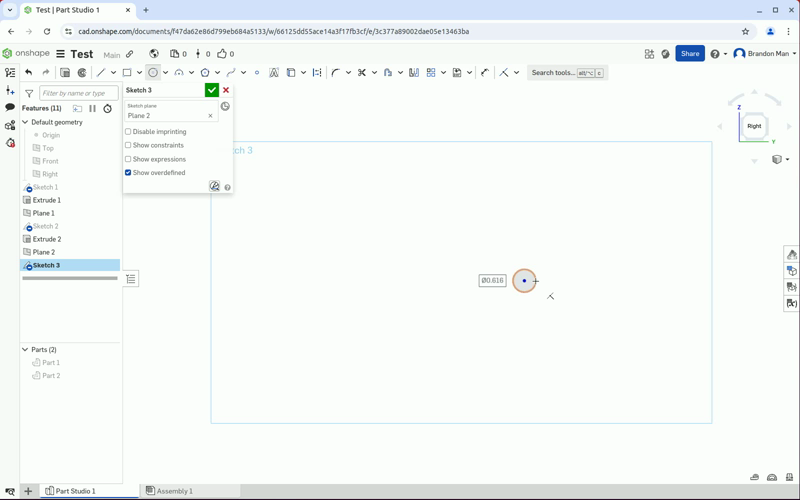
scroll(-6)
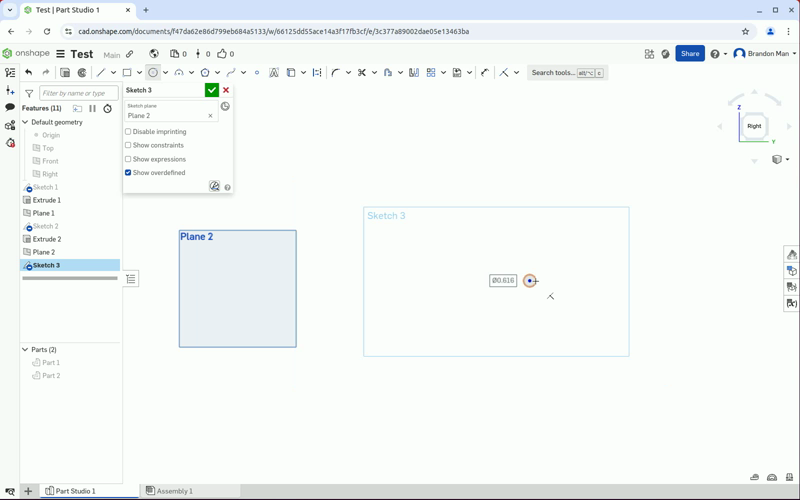
scroll(-6)
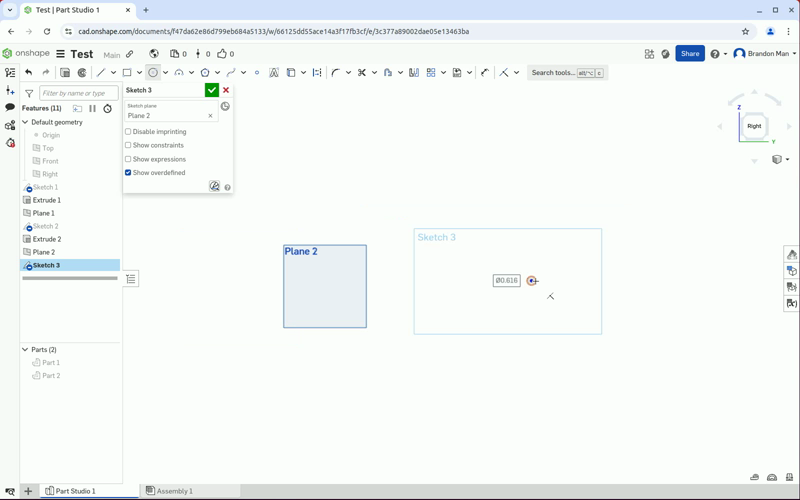
scroll(-6)
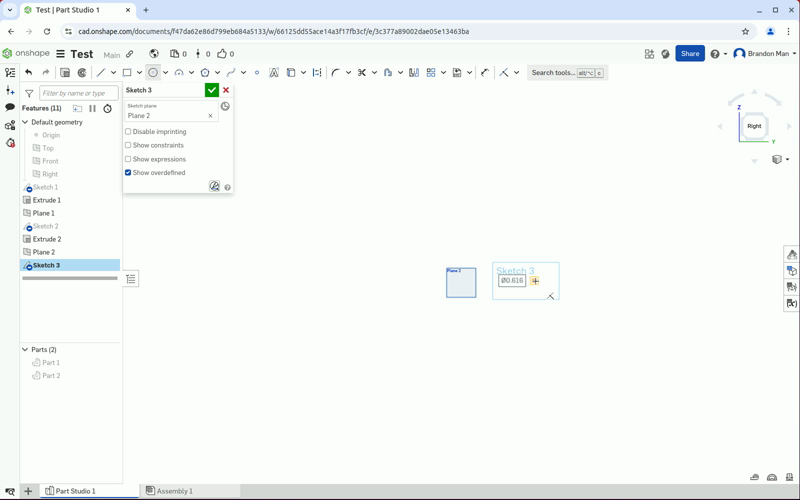
key(esc)
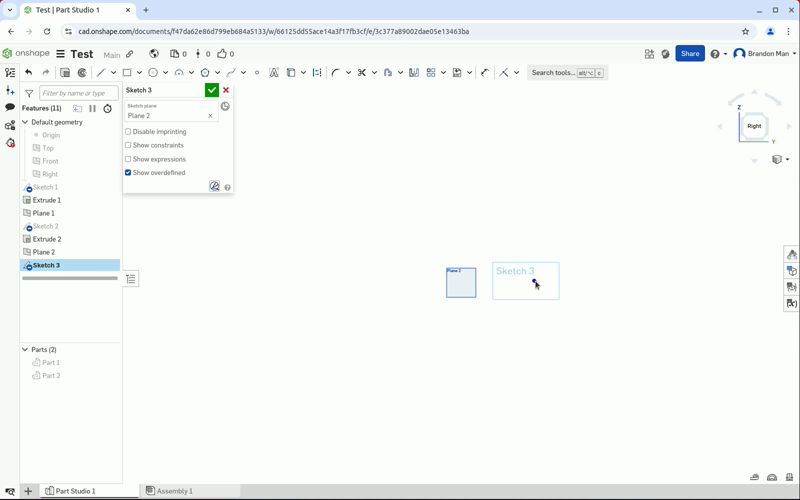
mouse_move(532, 279)
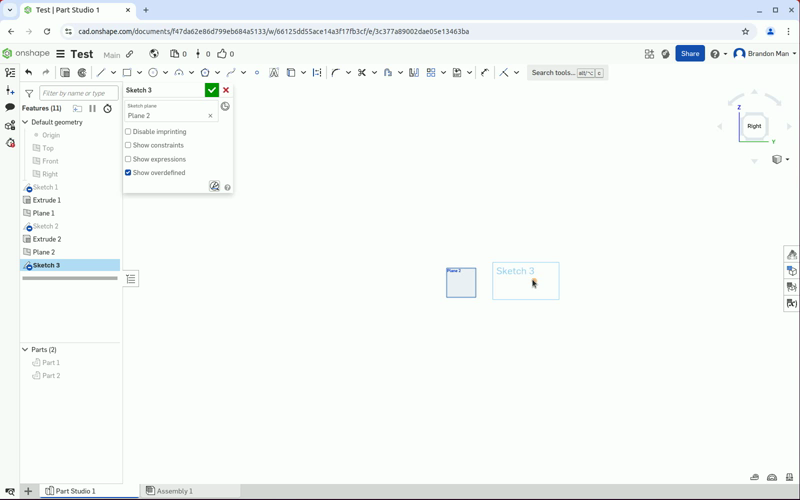
scroll(6)
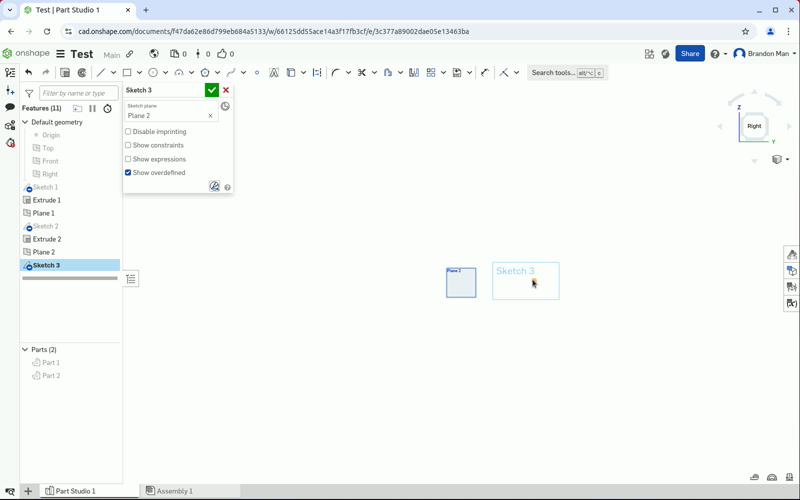
scroll(6)
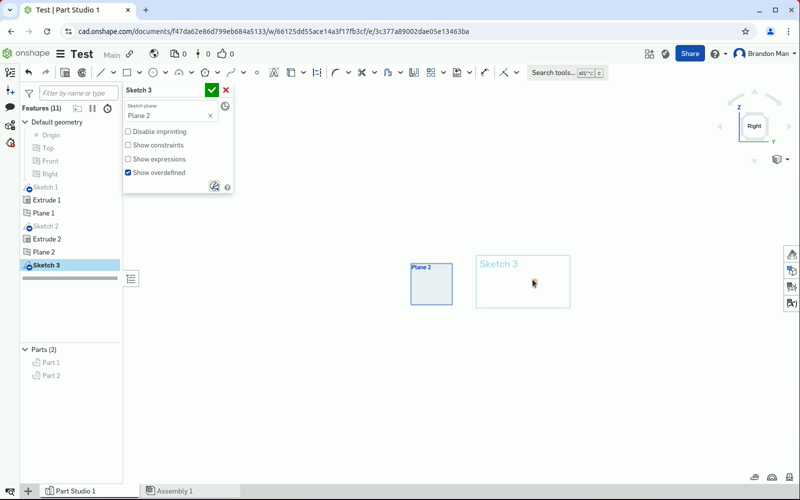
scroll(6)
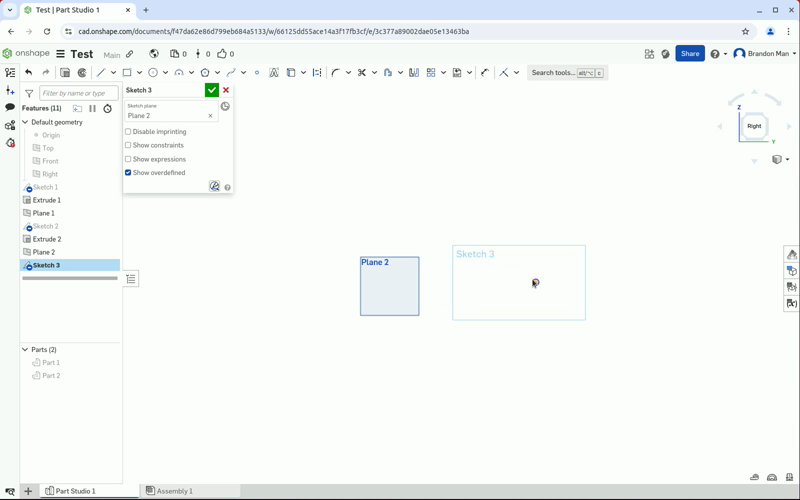
scroll(6)
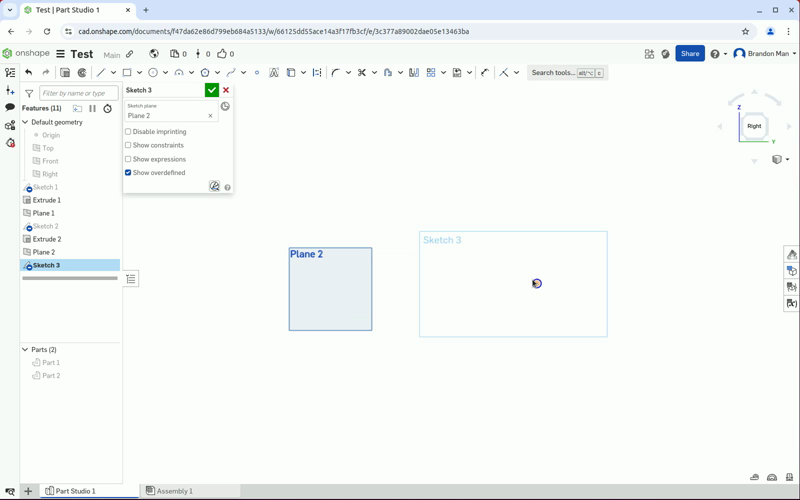
scroll(6)
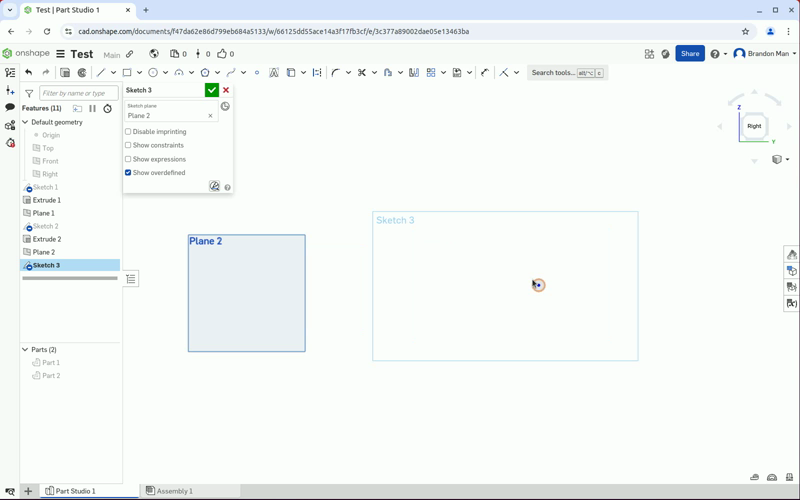
scroll(6)
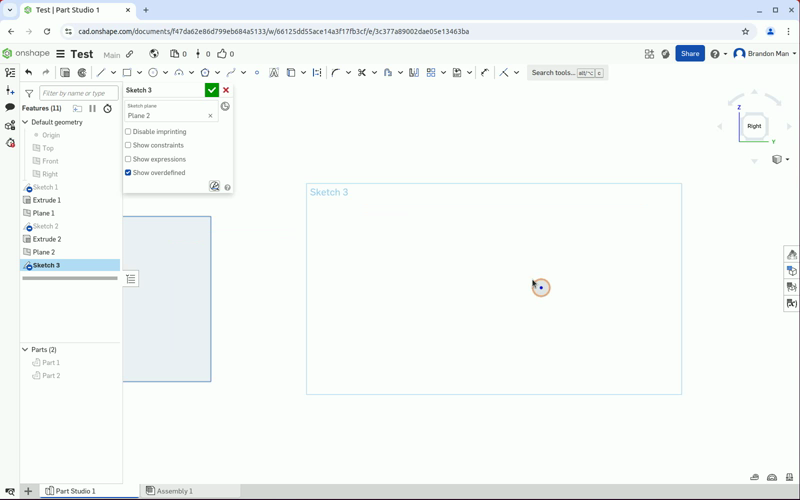
scroll(6)
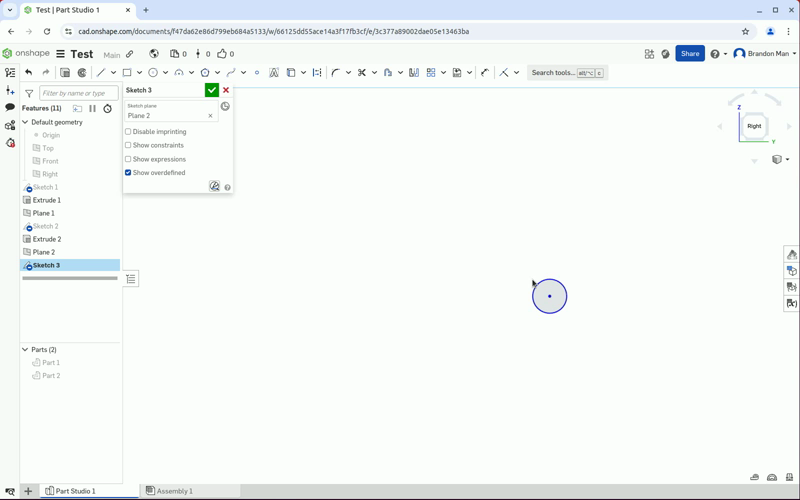
click(532, 279)
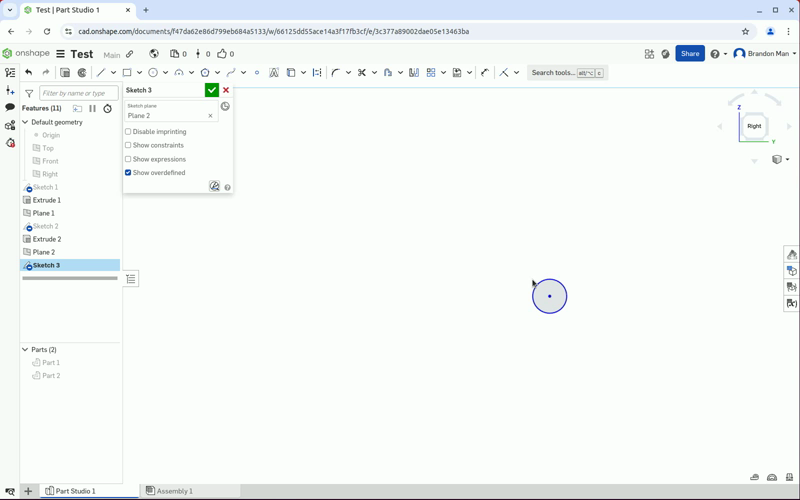
scroll(-6)
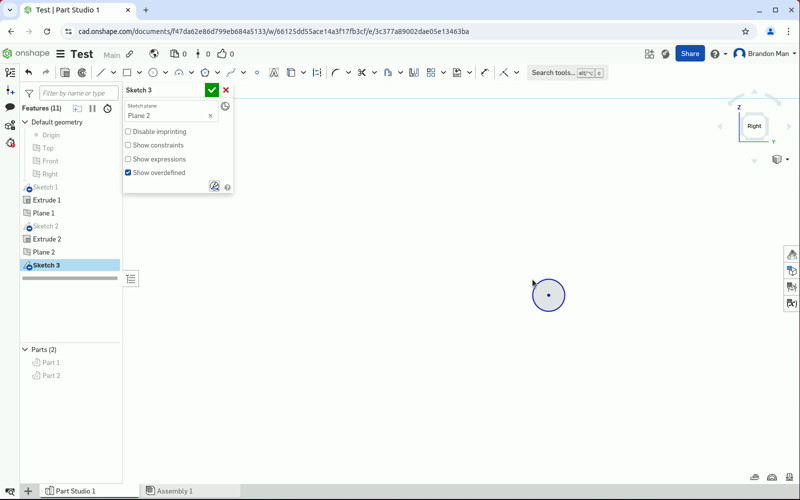
scroll(-6)
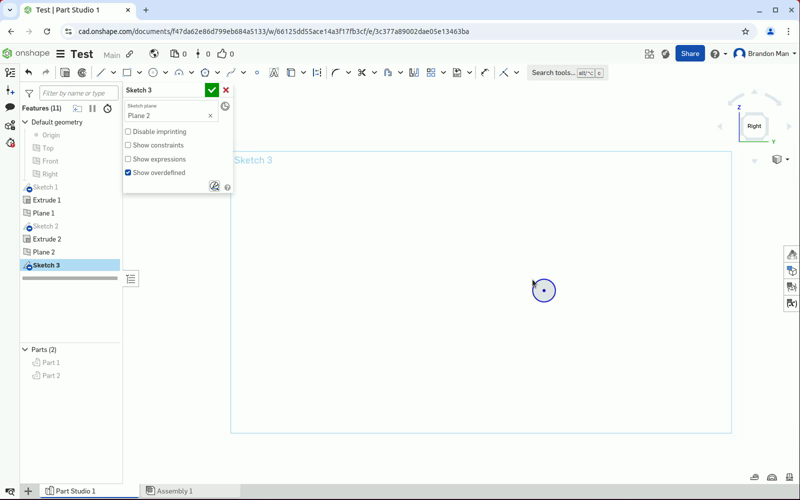
scroll(-6)
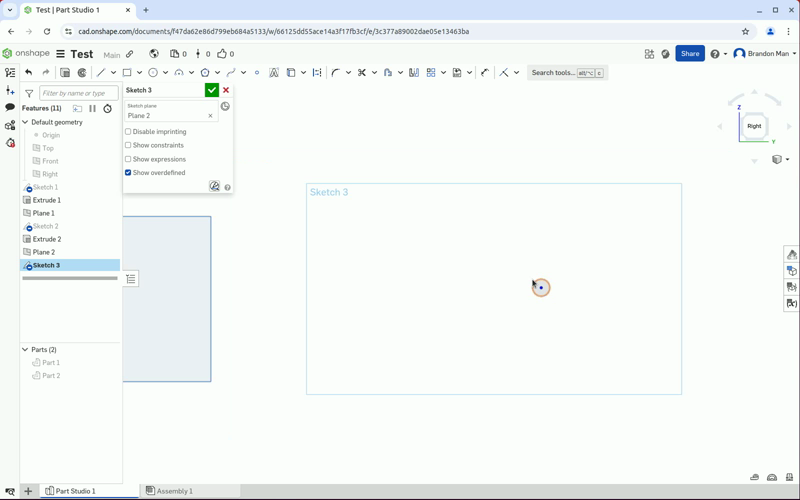
scroll(-6)
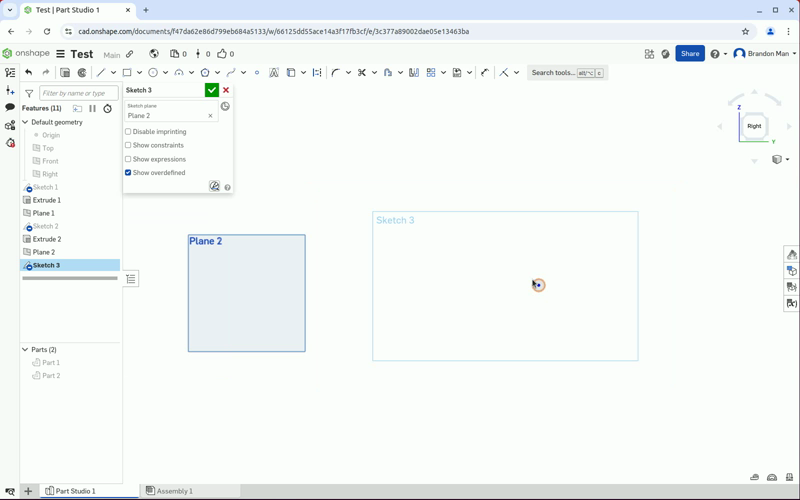
scroll(-6)
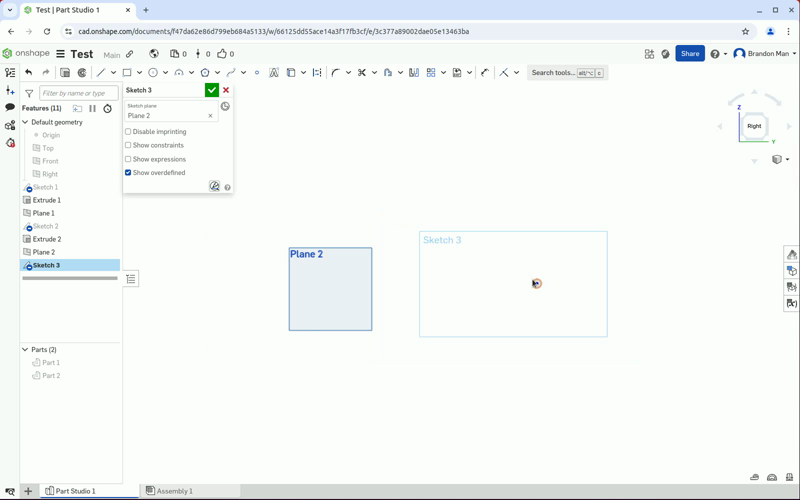
scroll(-6)
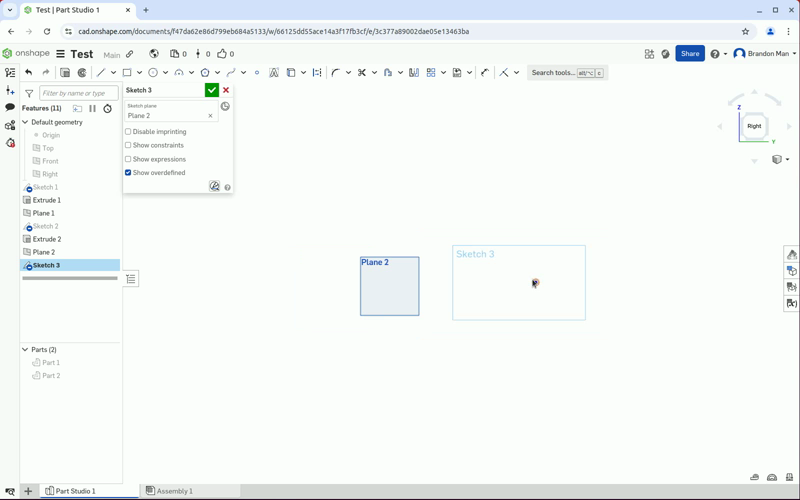
scroll(-6)
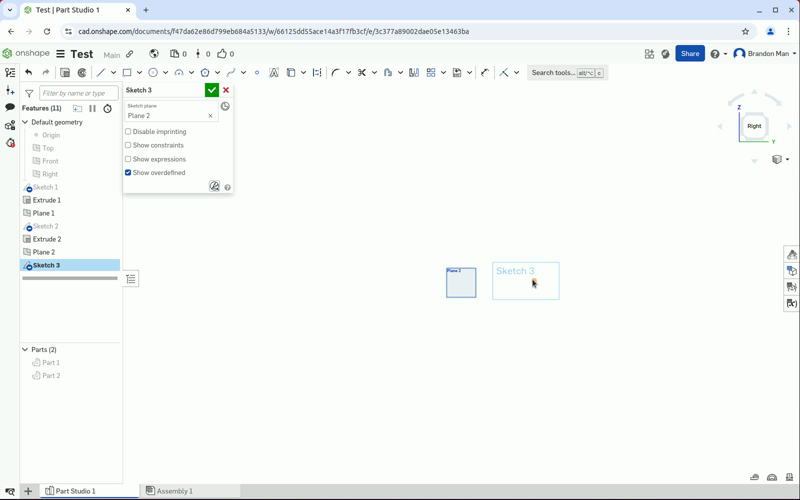
mouse_move(73, 352)
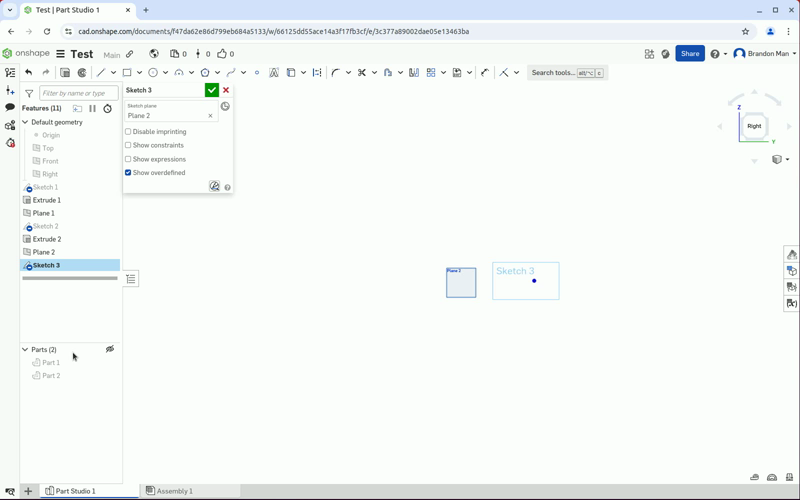
key(shift+y)
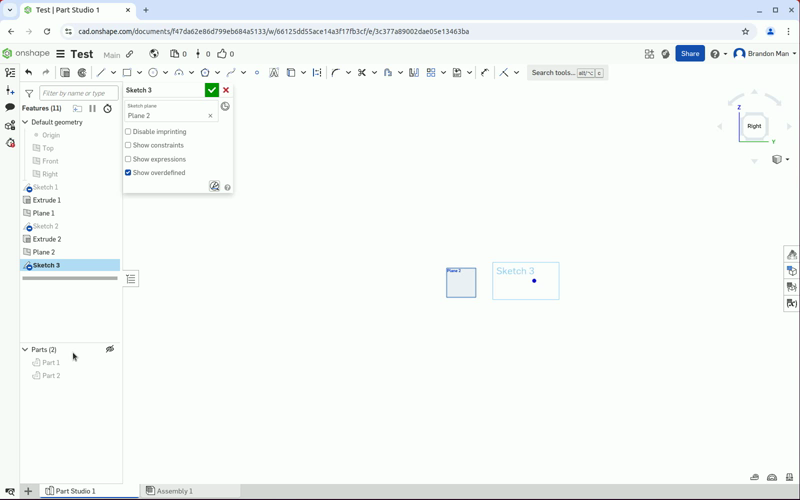
key(shift+e)
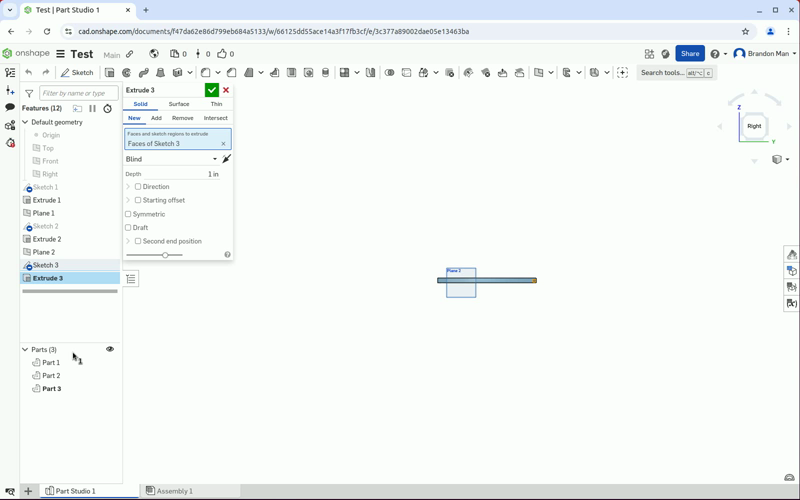
mouse_move(143, 106)
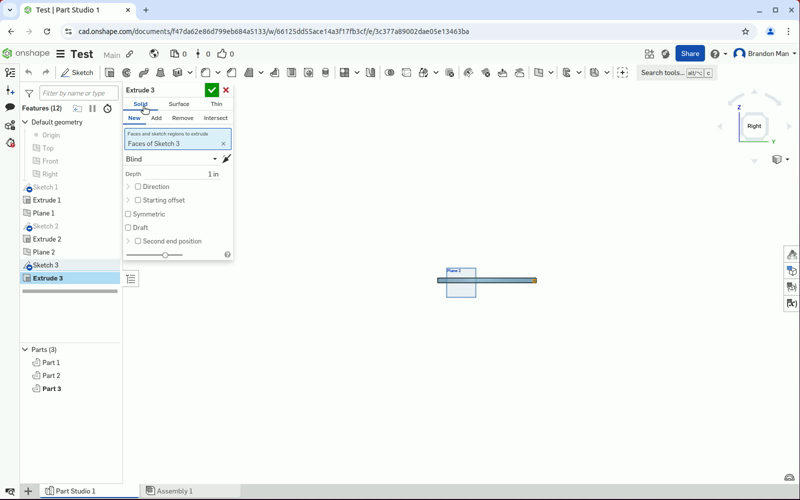
click(143, 106)
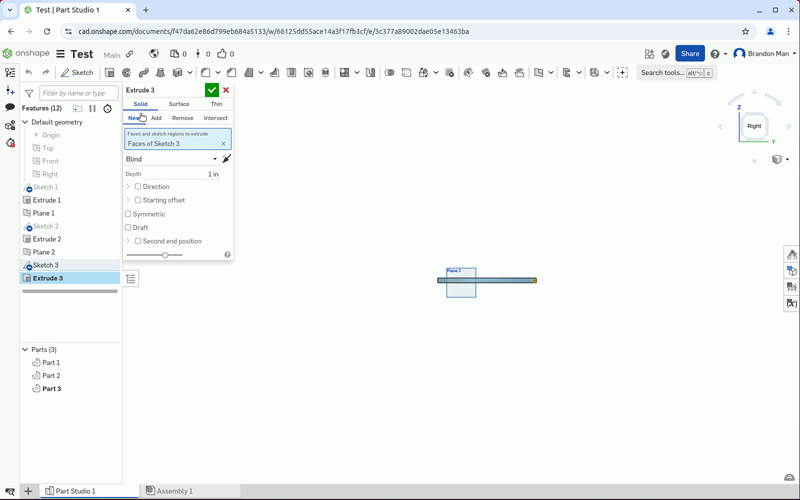
mouse_move(137, 120)
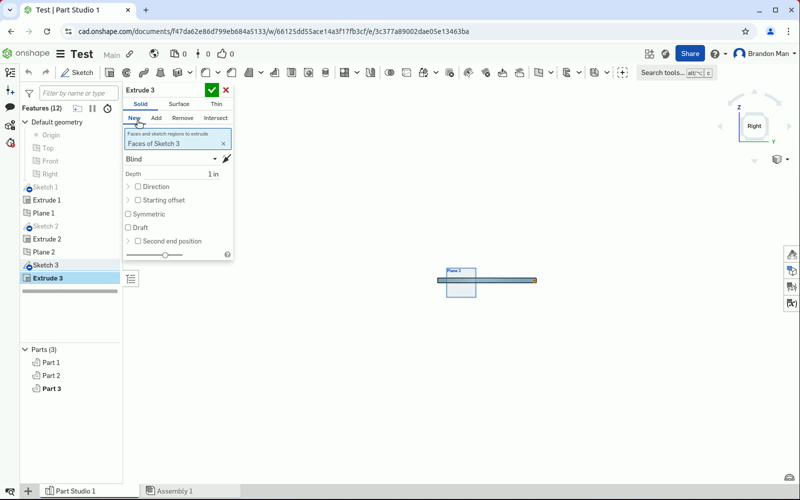
click(137, 120)
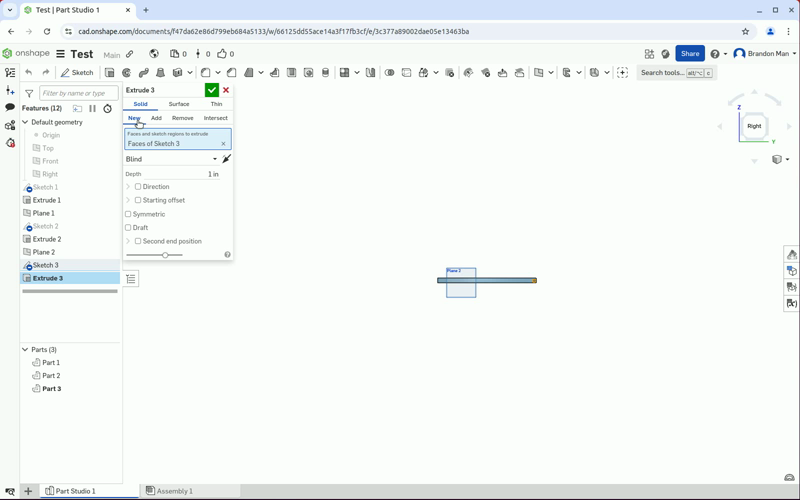
key(tab, 4)
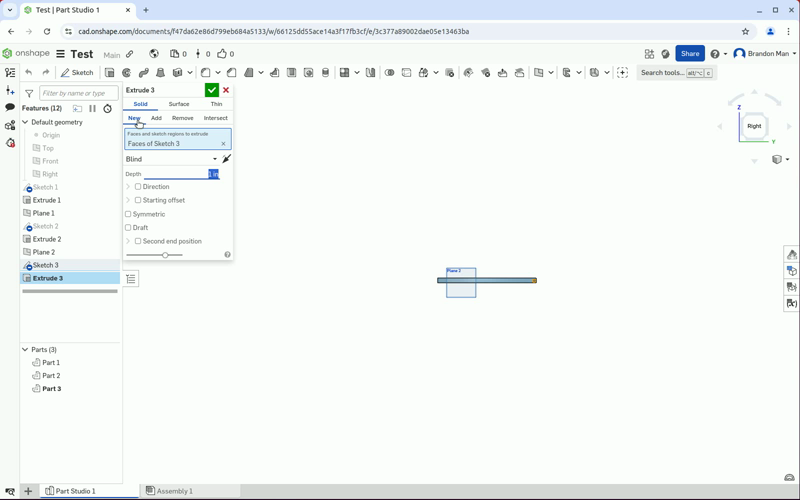
text(0.481)
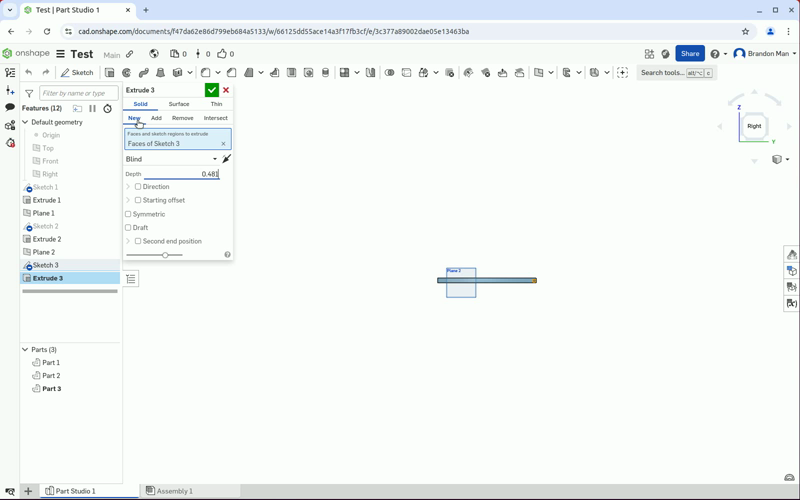
key(enter)
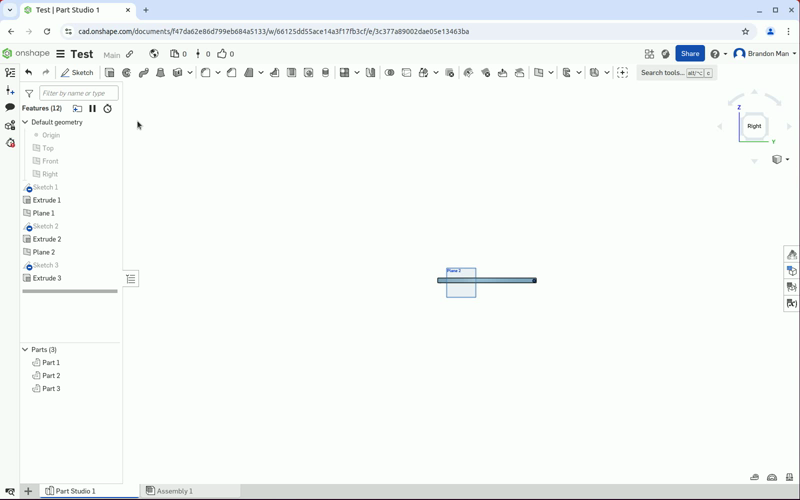
key(shift+h)
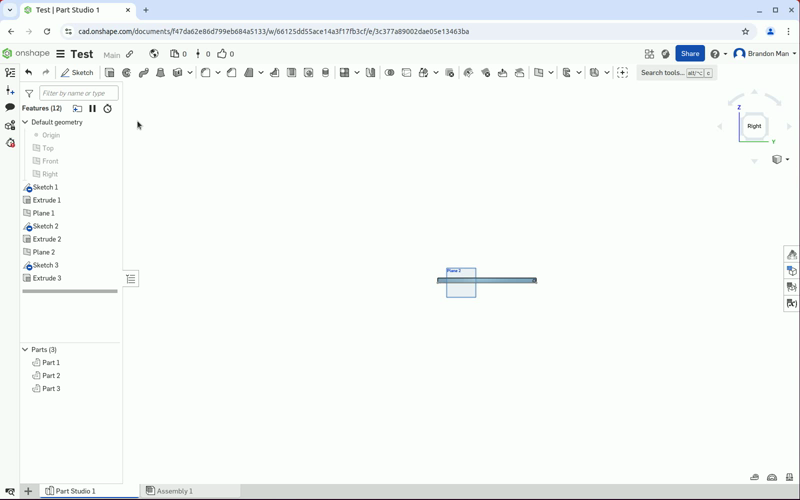
key(shift+h)
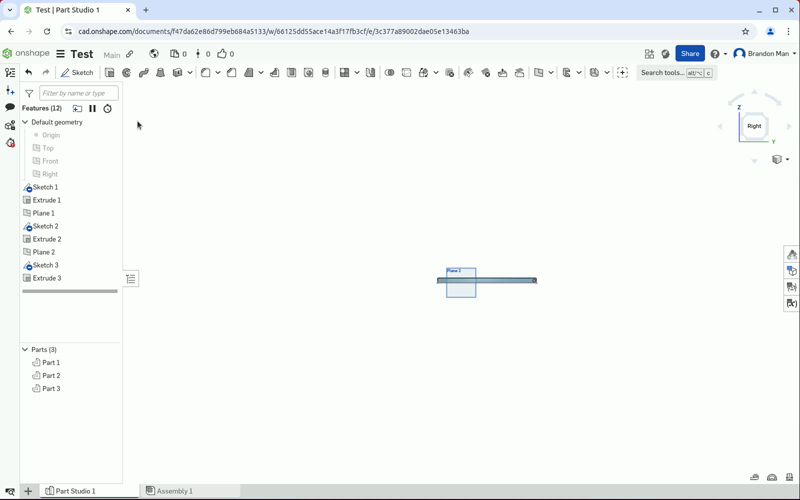
key(shift+7)
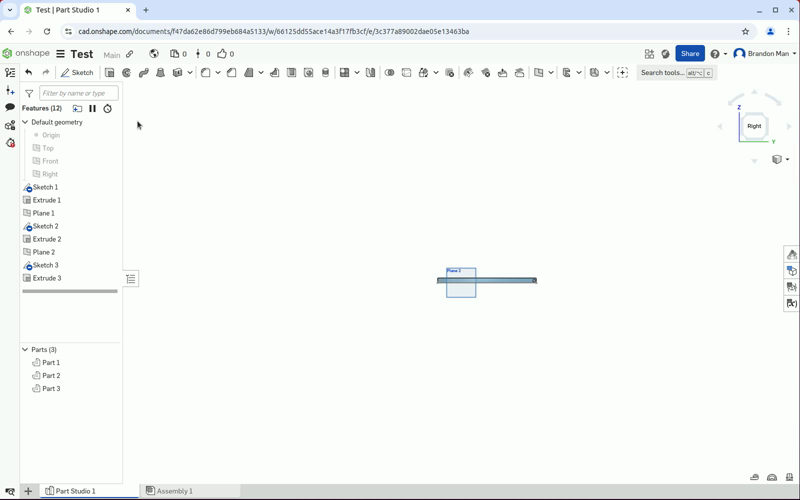
key(right, 2)
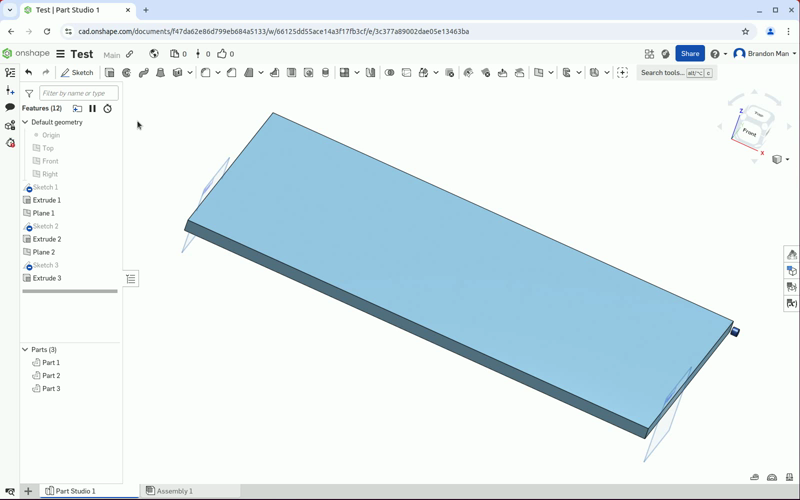
key(down, 2)
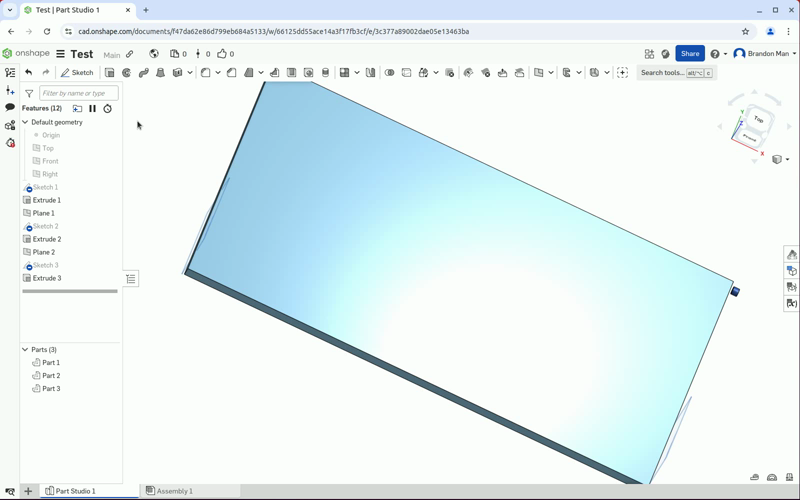
key(up, 2)
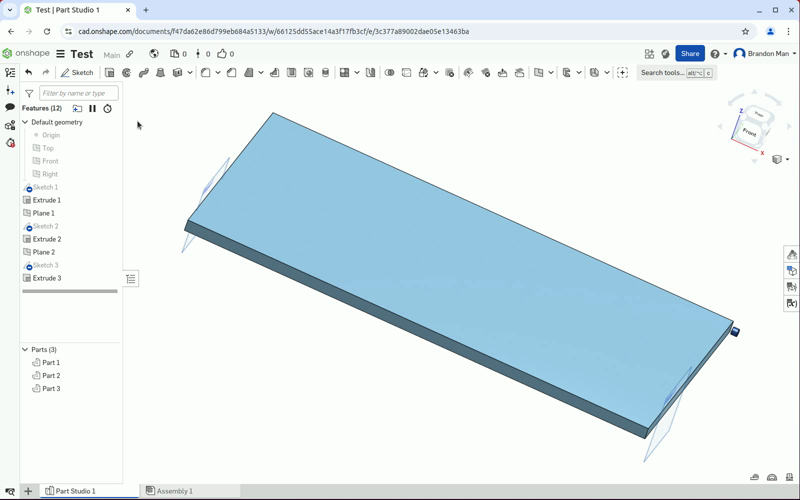
key(left, 2)
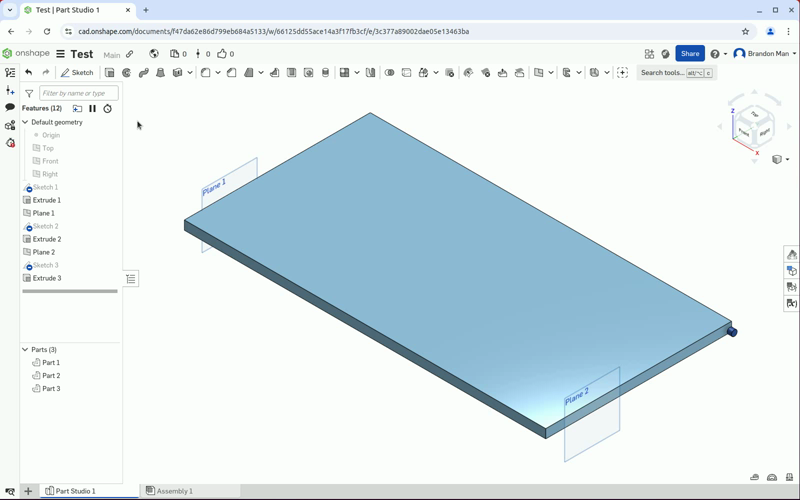
mouse_move(73, 189)
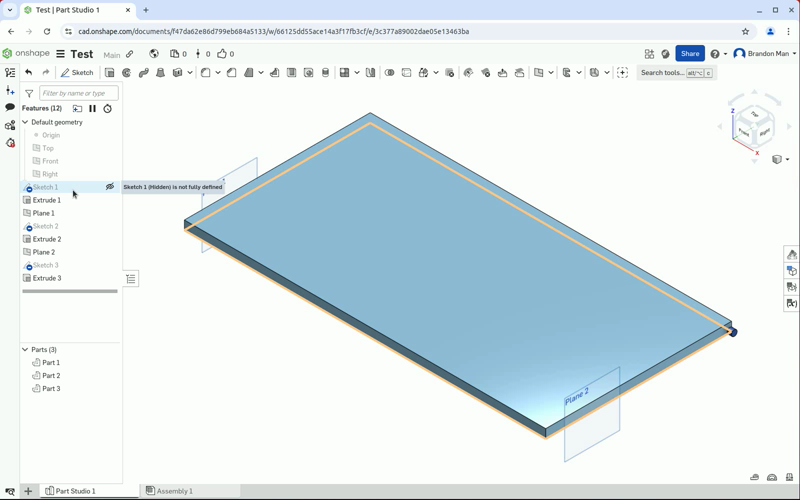
click(73, 189)